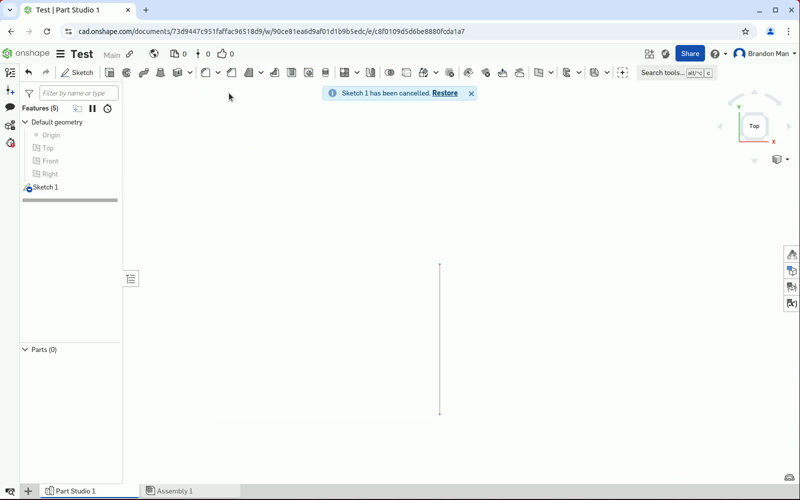
key(shift+h)
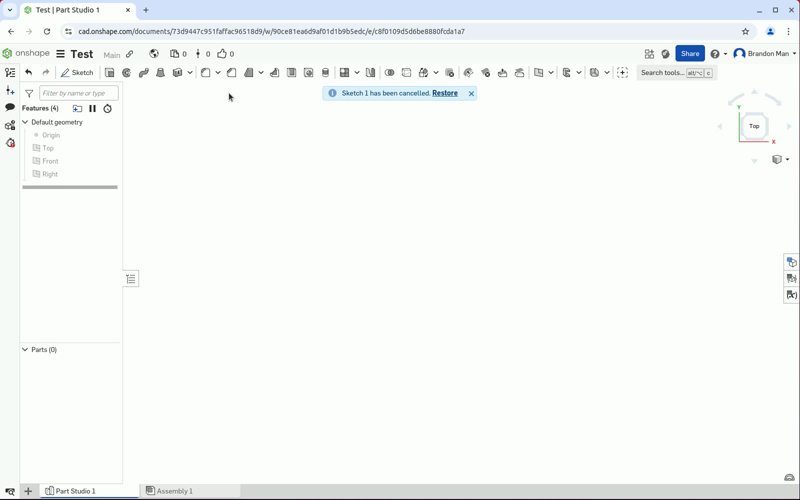
mouse_move(73, 352)
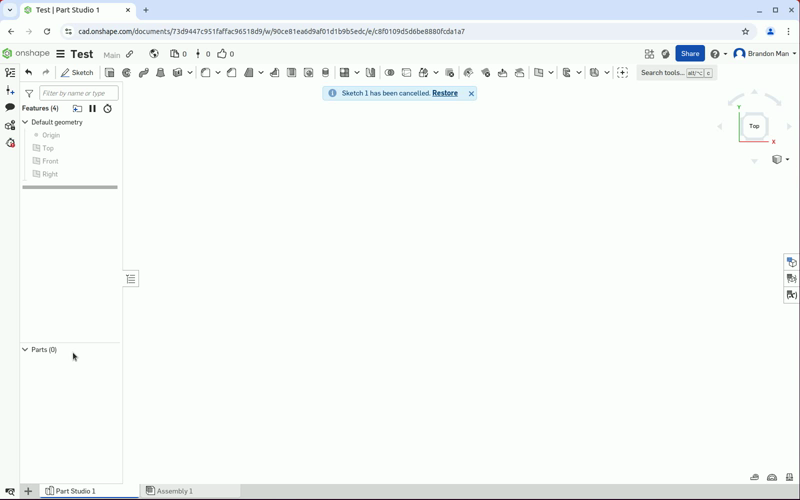
key(y)
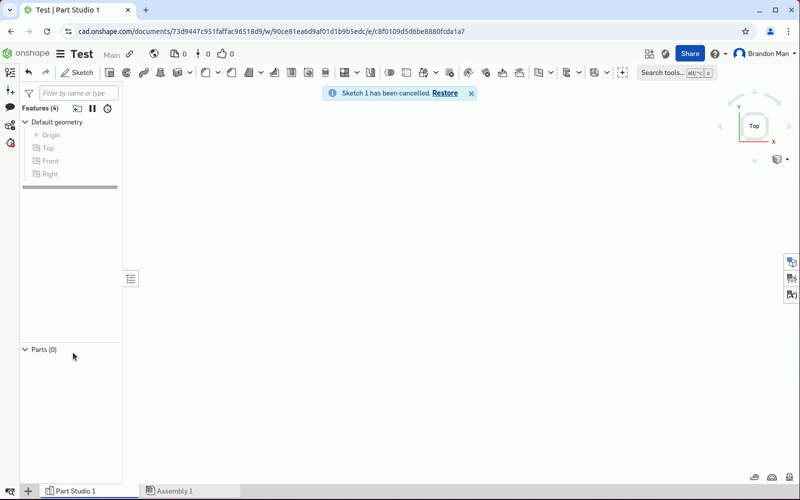
key(shift+p)
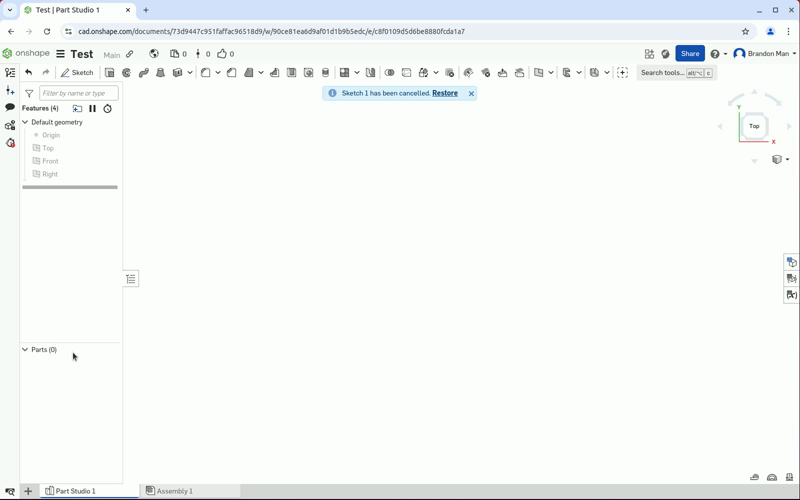
key(space)
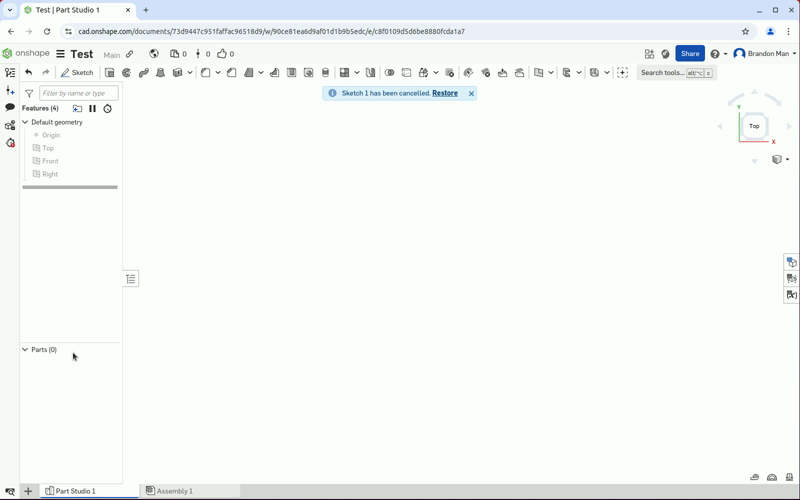
key_down(shift)
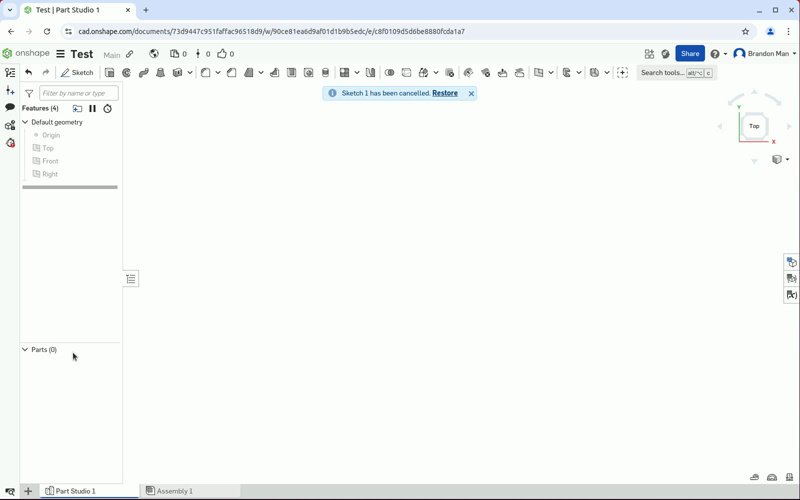
key(up)
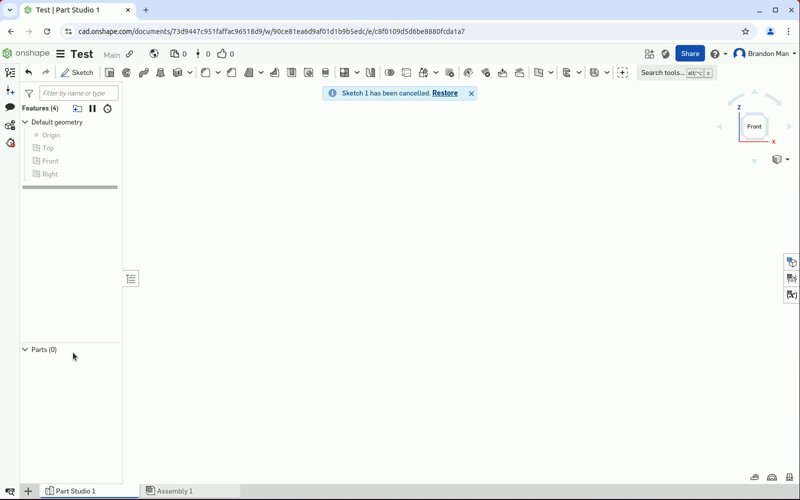
key_up(shift)
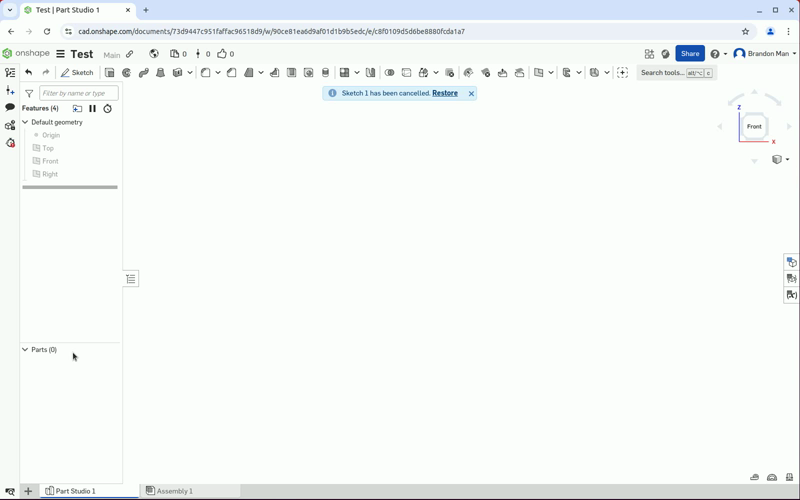
mouse_move(73, 352)
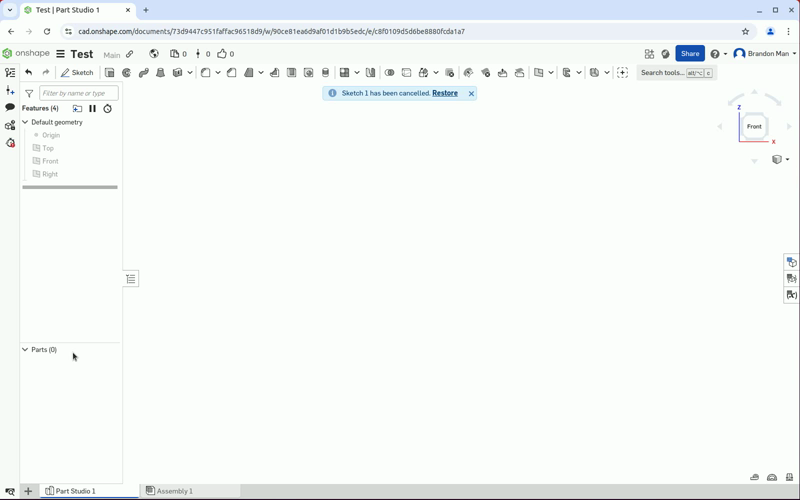
key(shift+y)
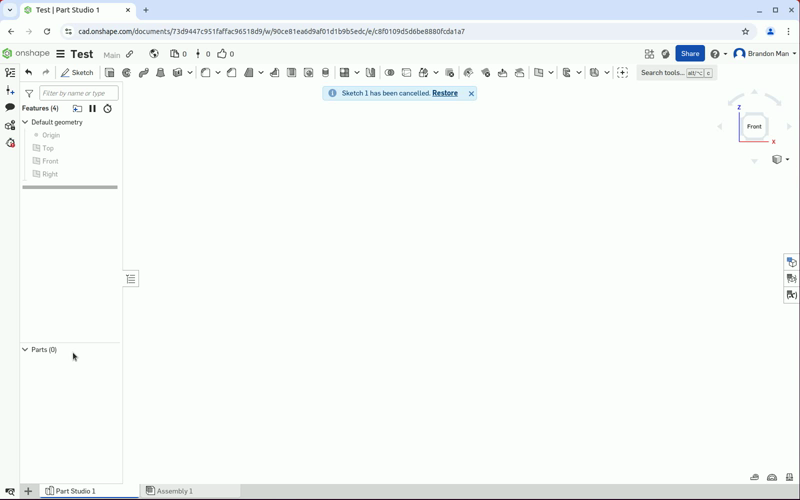
key(shift+s)
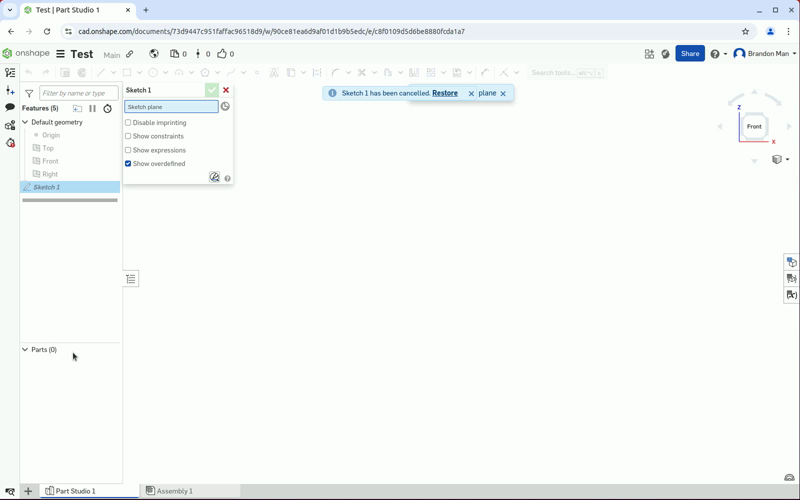
mouse_move(73, 163)
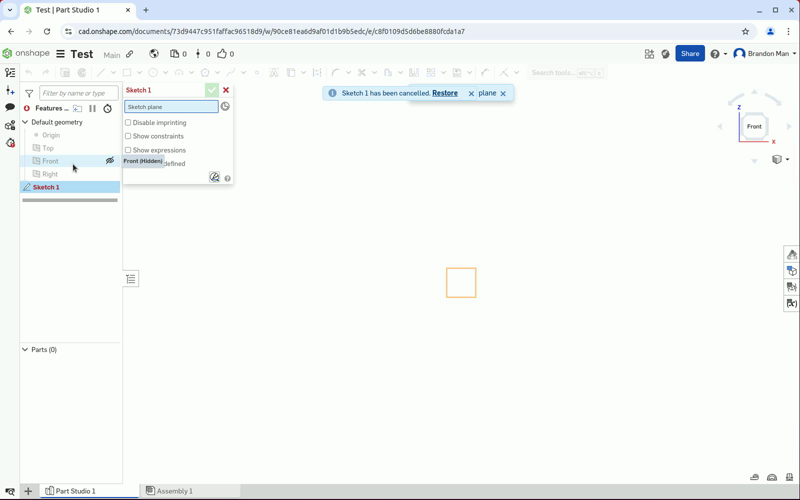
click(73, 163)
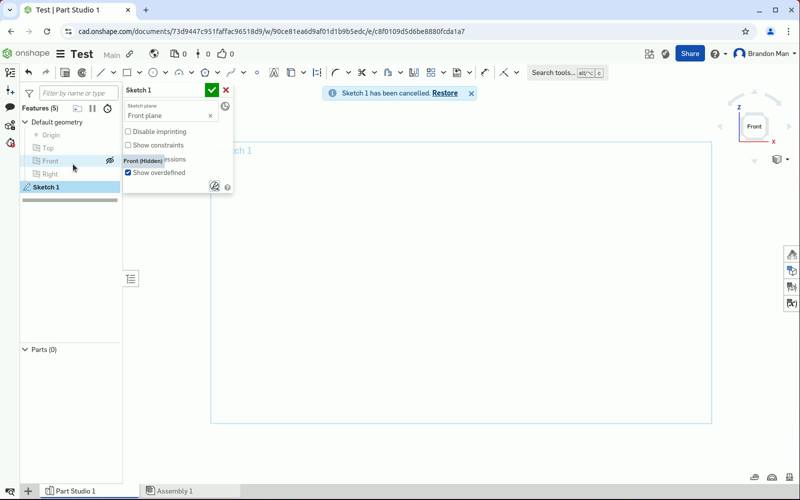
mouse_move(73, 352)
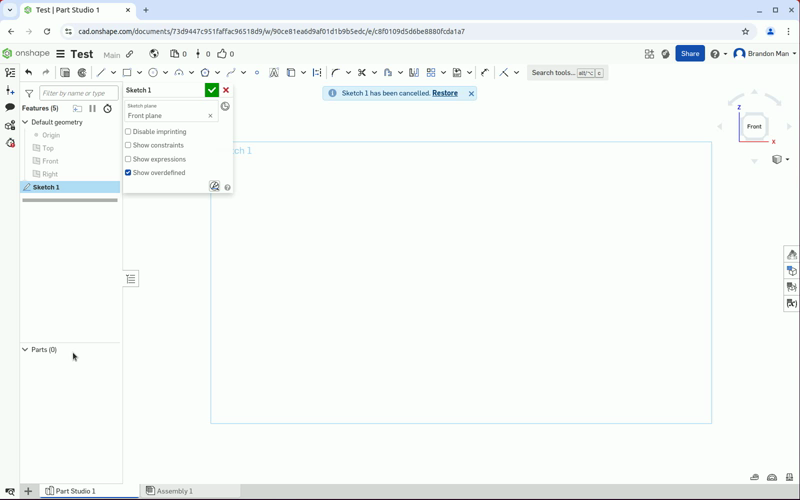
key(y)
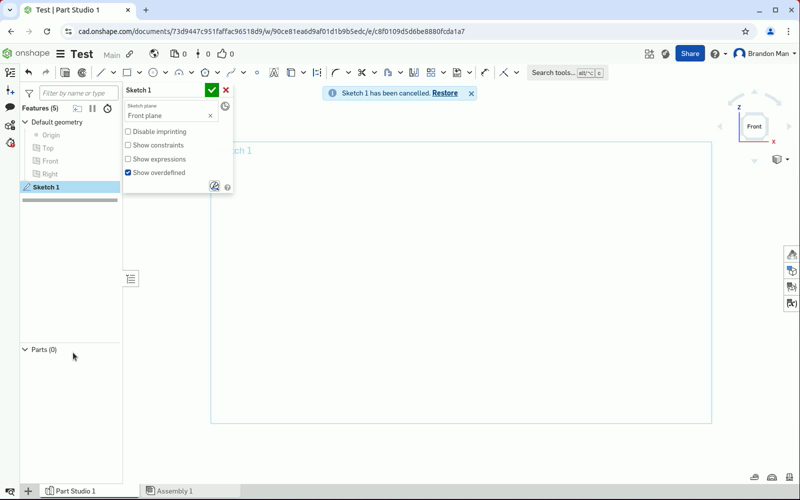
key(l)
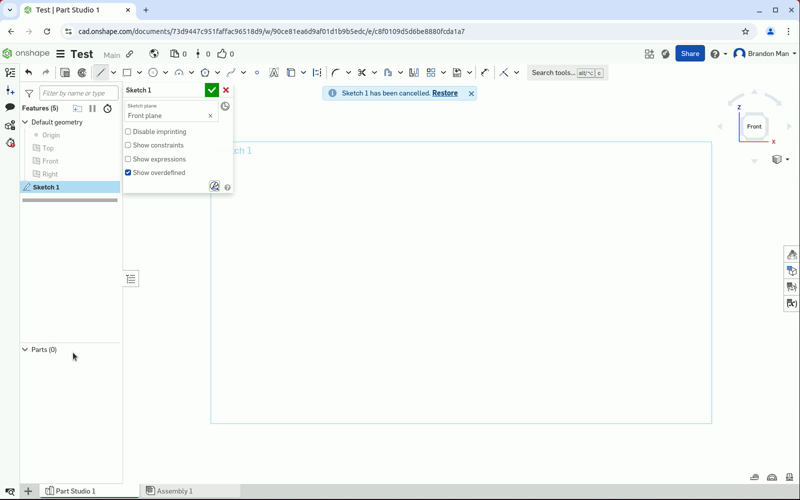
key_down(shift)
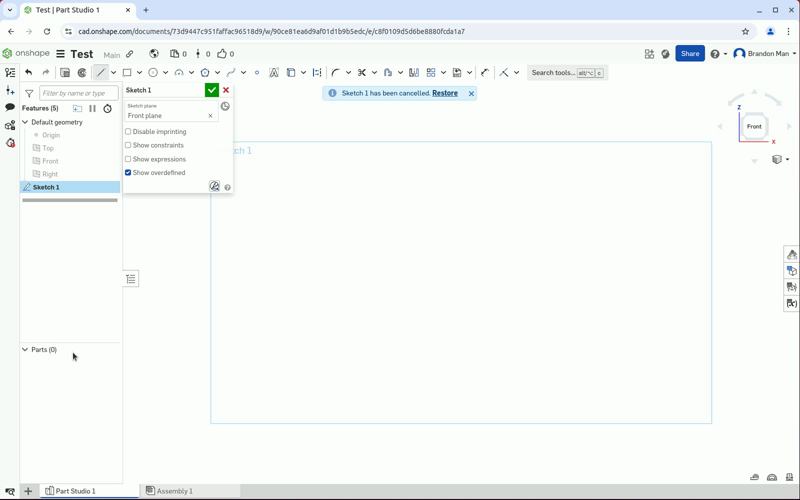
mouse_move(395, 357)
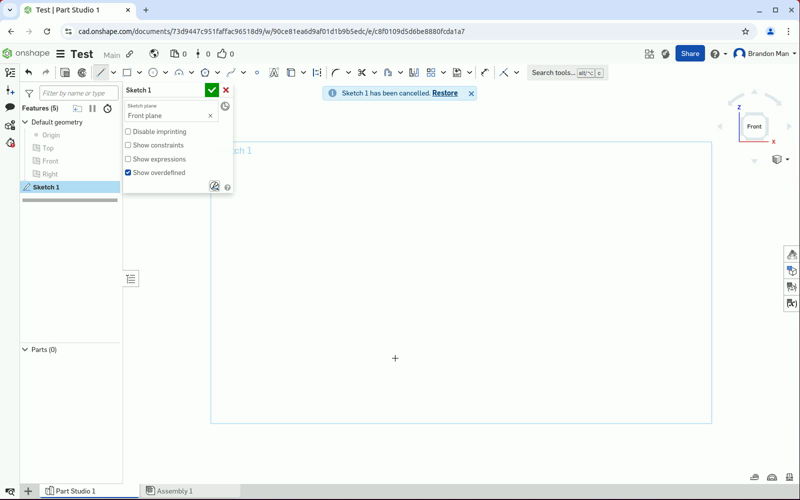
click(395, 357)
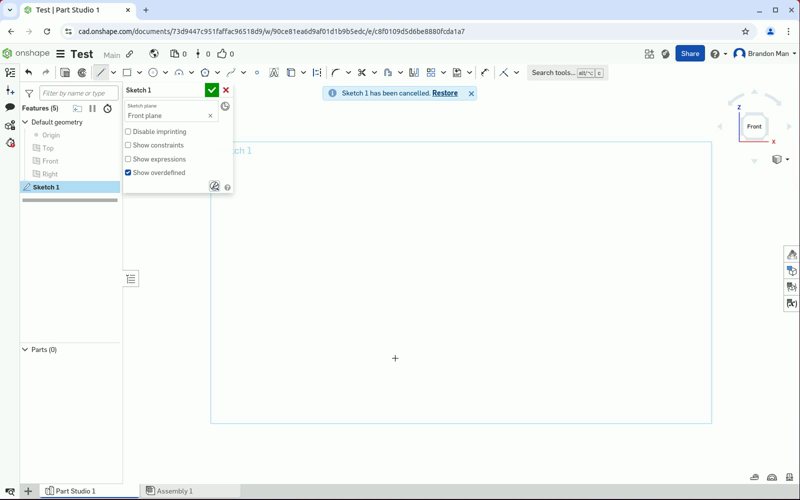
key_up(shift)
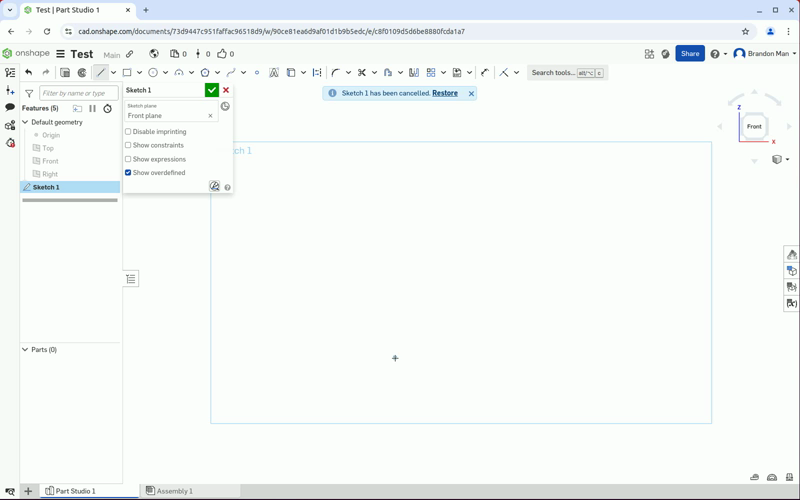
key_down(shift)
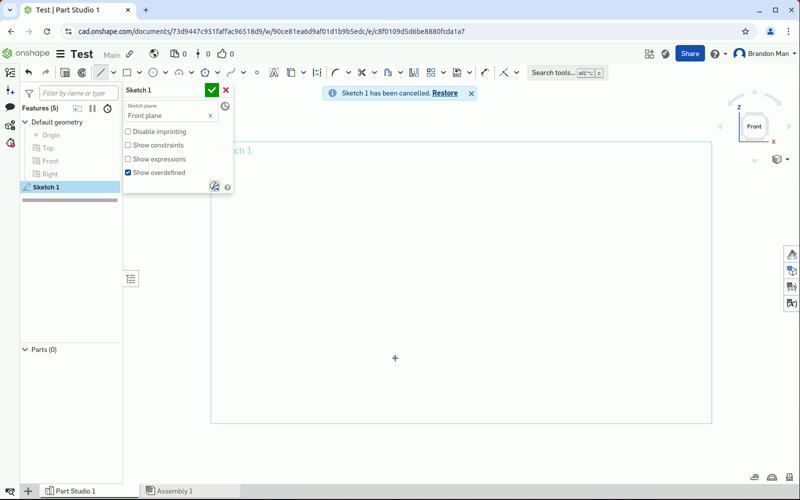
mouse_move(526, 357)
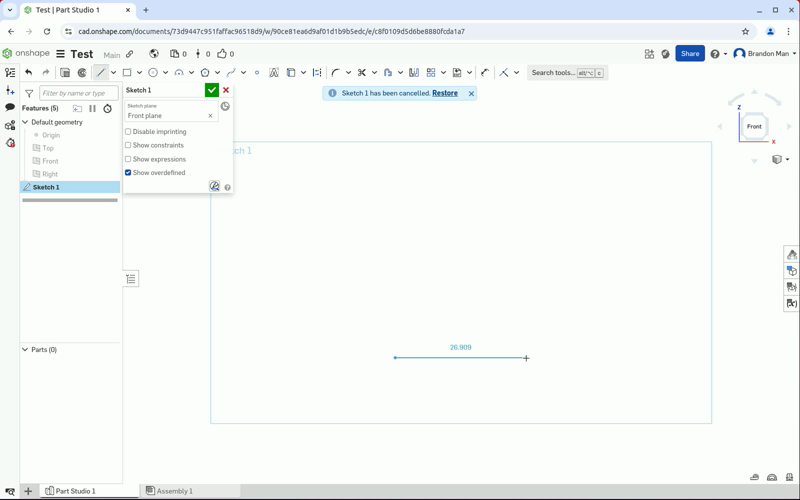
click(526, 357)
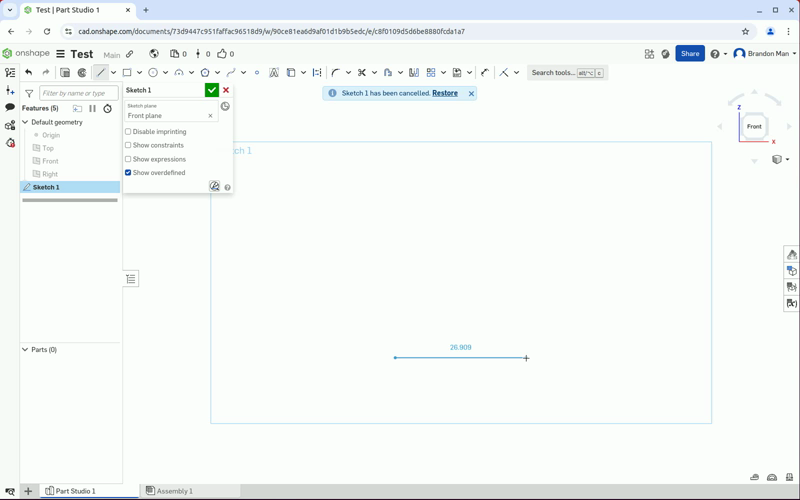
key_up(shift)
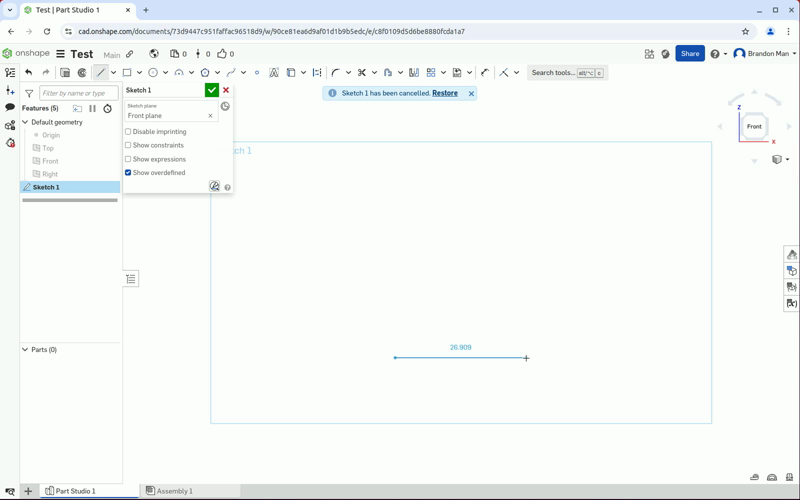
key_down(shift)
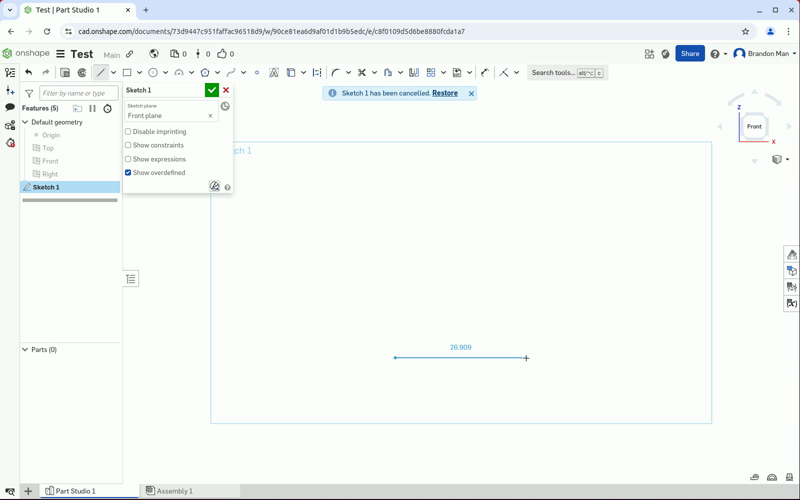
mouse_move(556, 357)
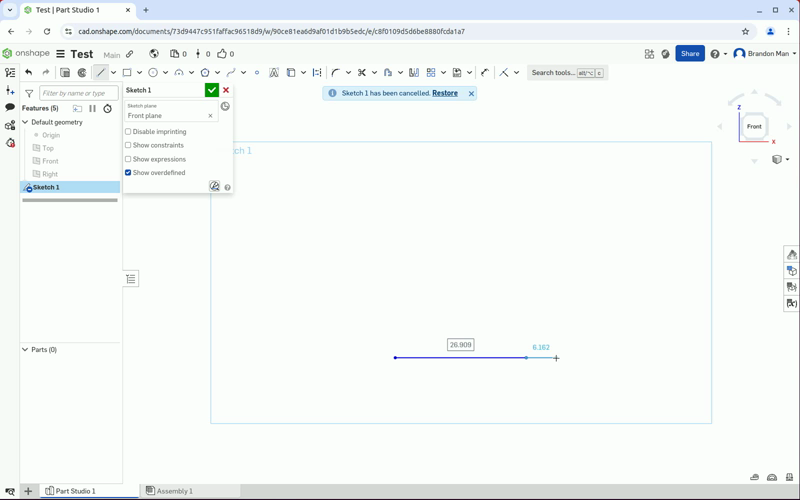
mouse_move(526, 348)
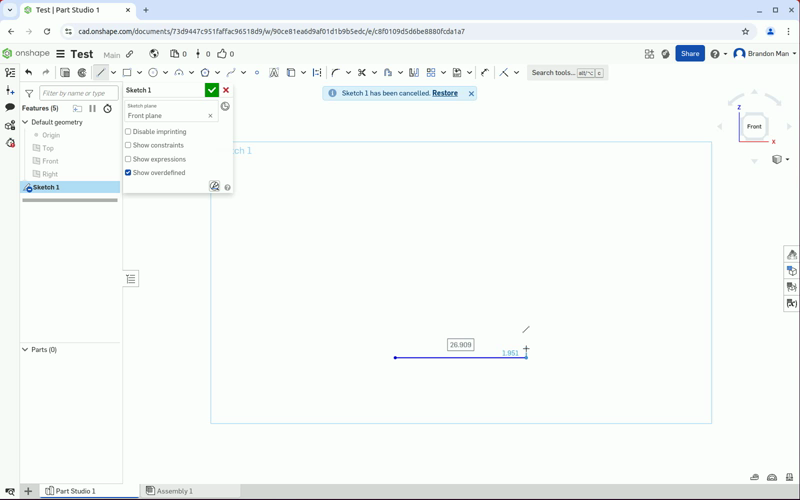
click(526, 348)
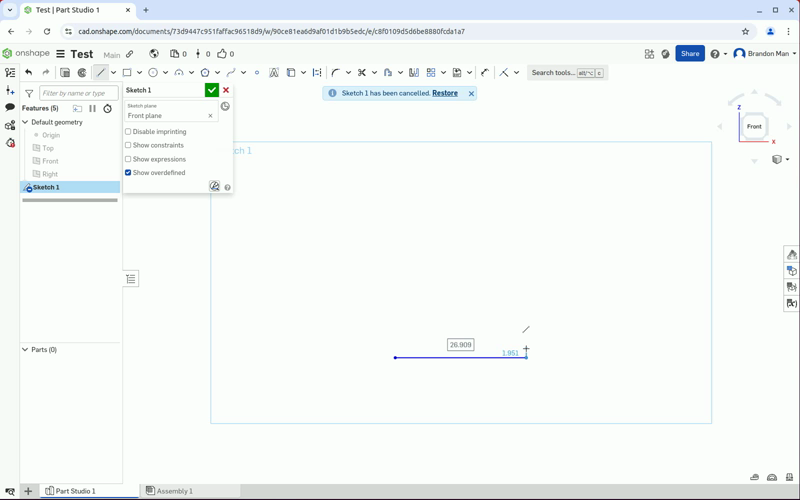
key_up(shift)
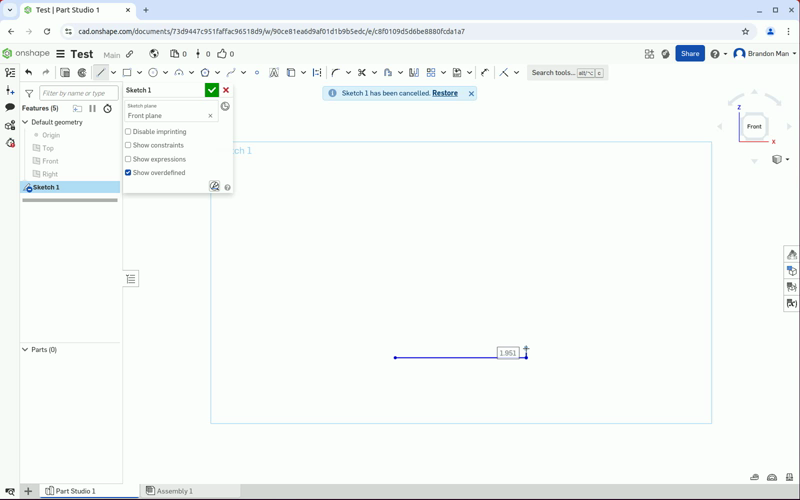
key_down(shift)
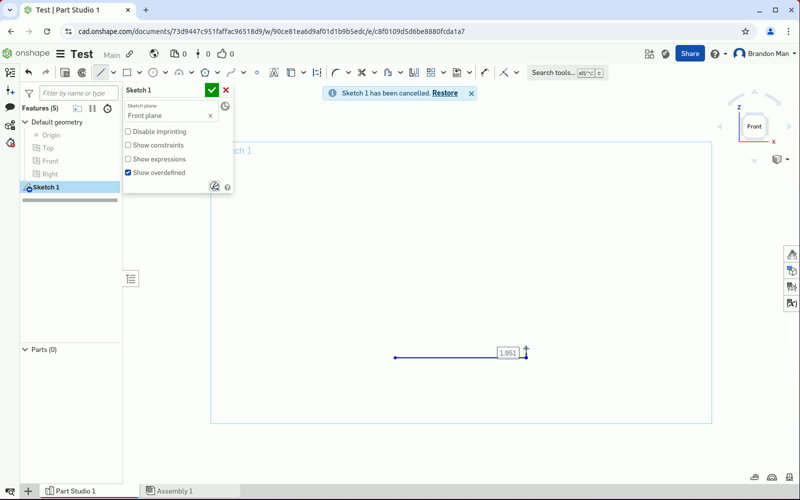
mouse_move(395, 348)
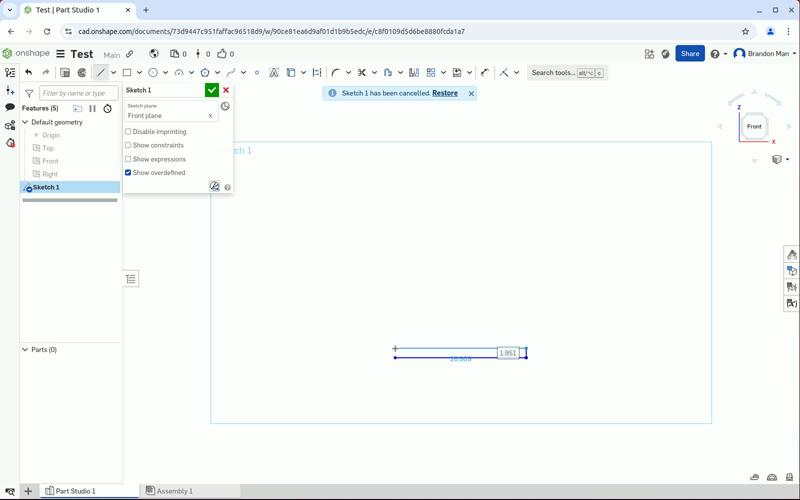
click(395, 348)
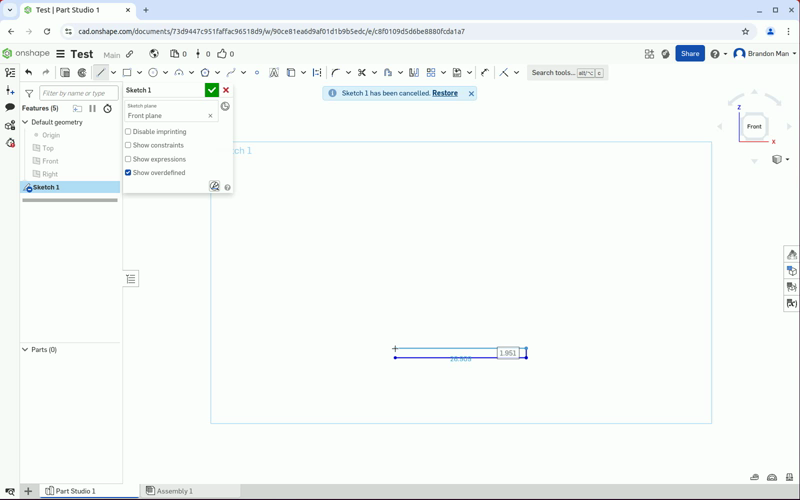
key_up(shift)
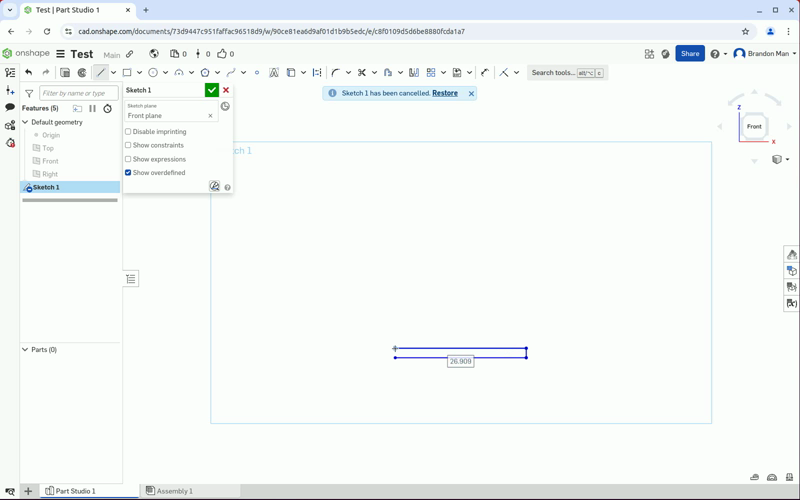
mouse_move(425, 348)
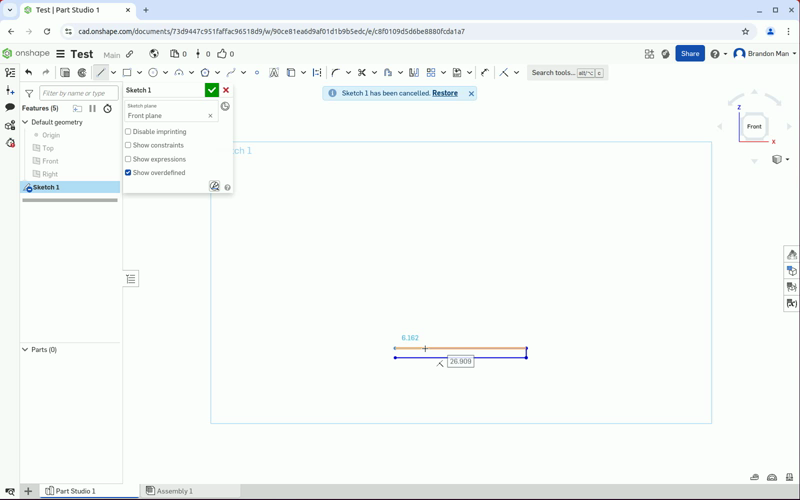
key_down(shift)
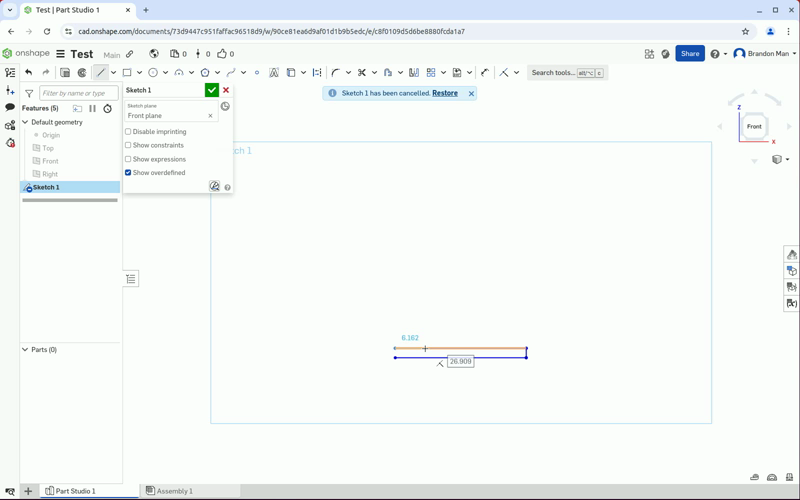
mouse_move(395, 357)
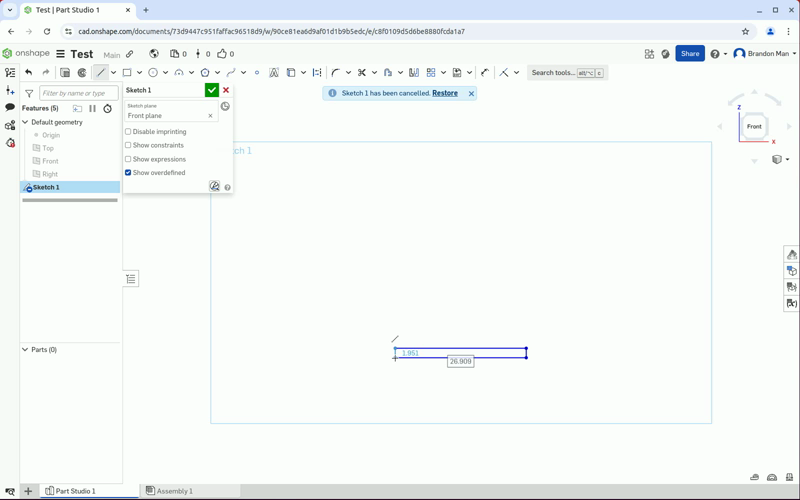
key_up(shift)
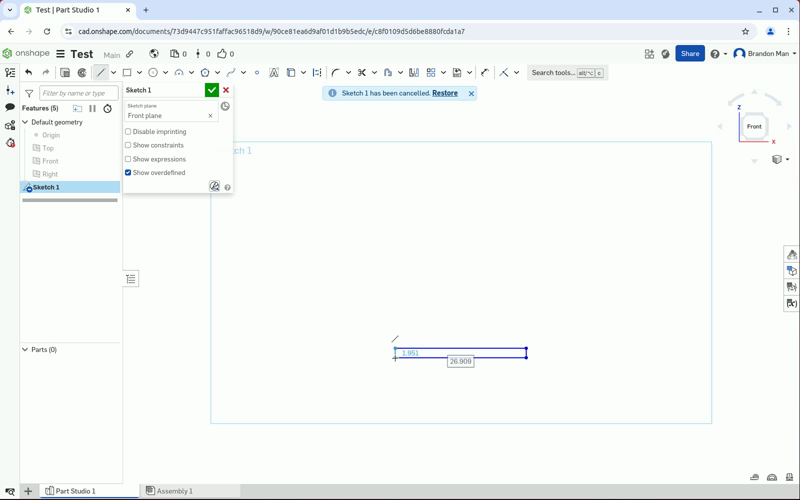
click(395, 357)
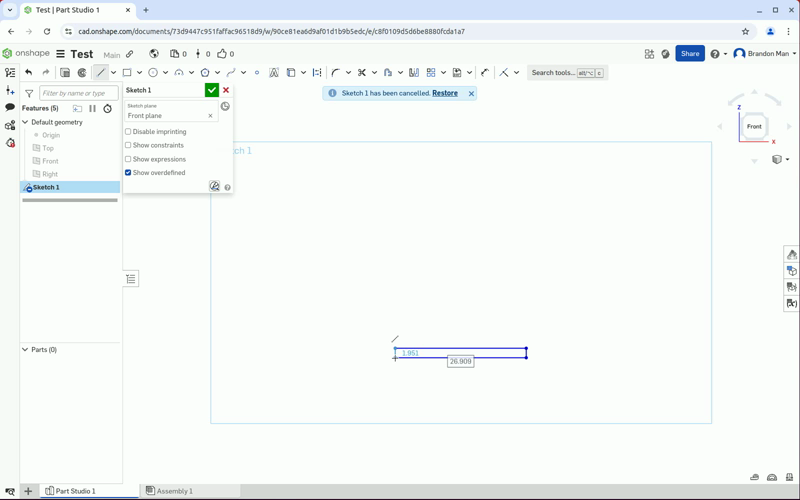
key(esc)
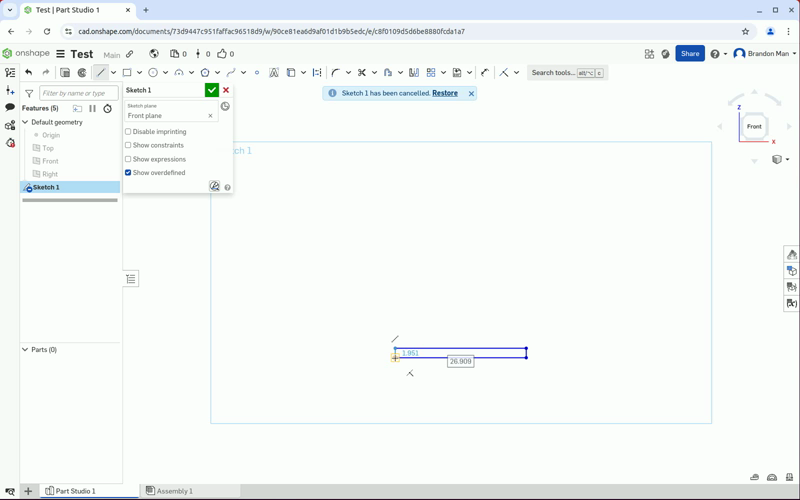
mouse_move(409, 354)
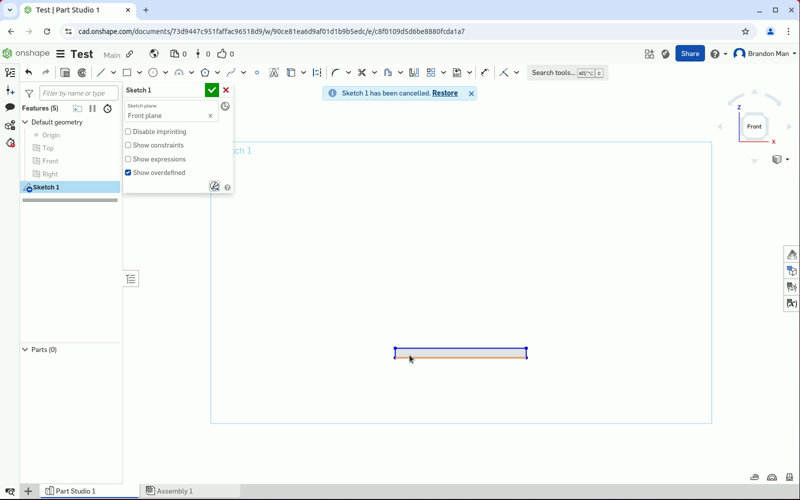
scroll(6)
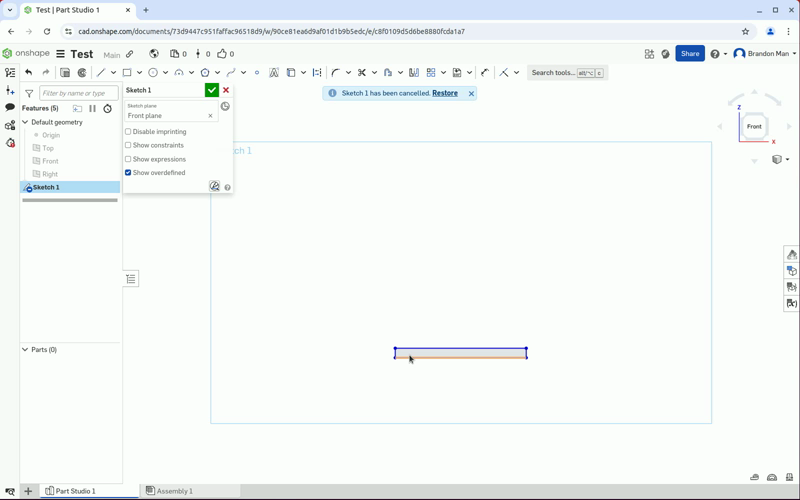
scroll(6)
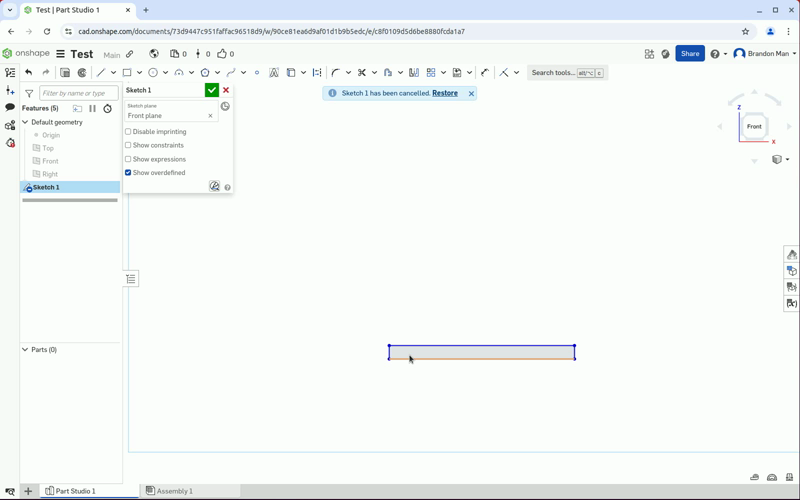
scroll(6)
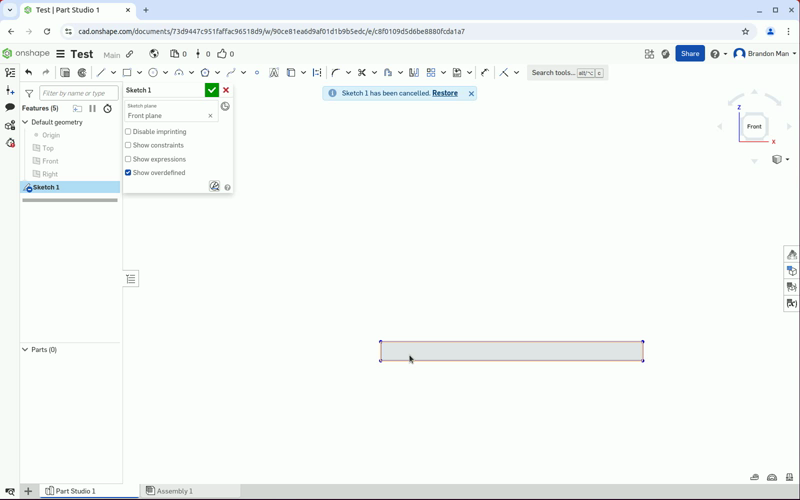
scroll(6)
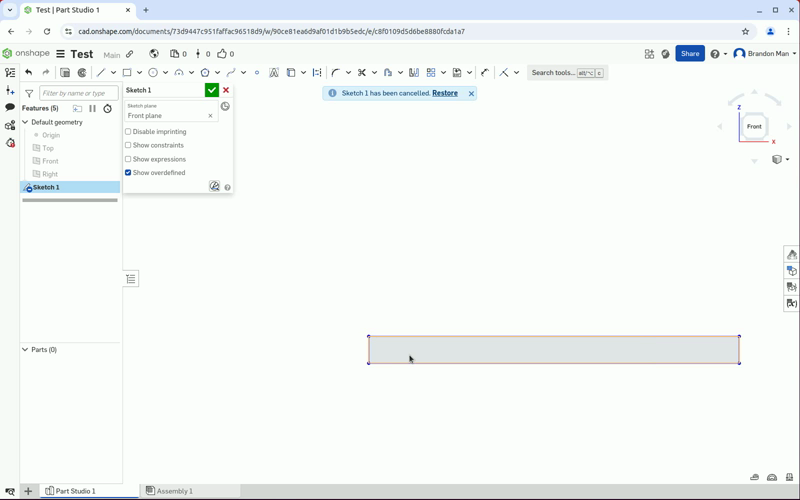
scroll(6)
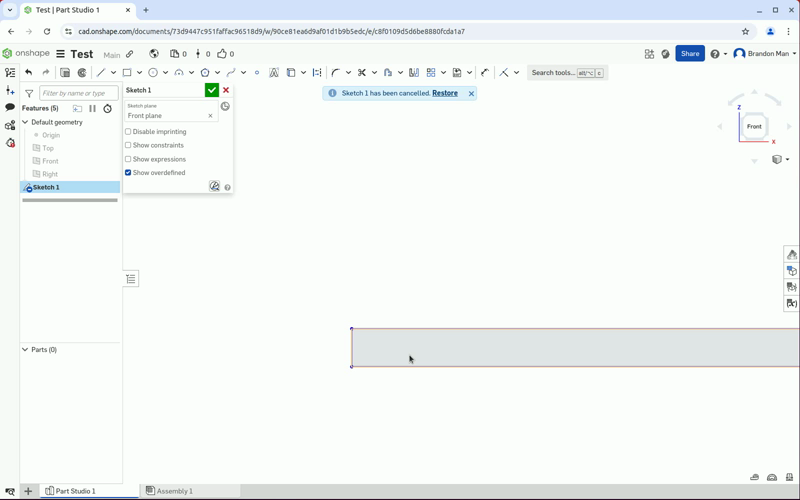
scroll(6)
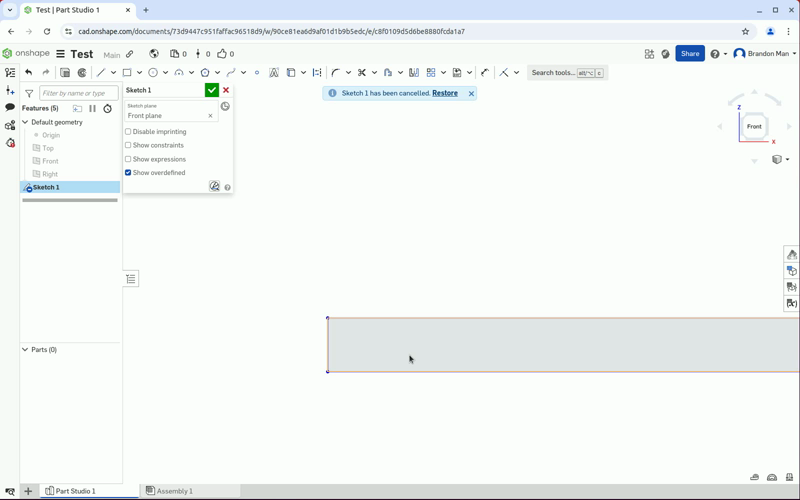
scroll(6)
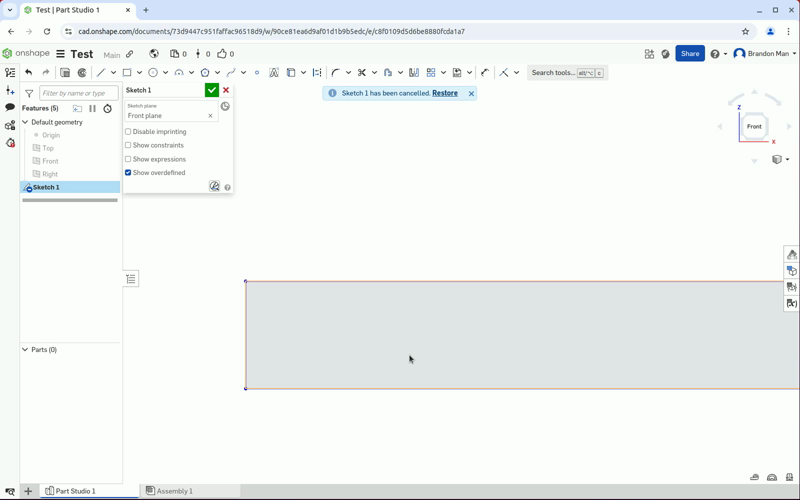
click(409, 354)
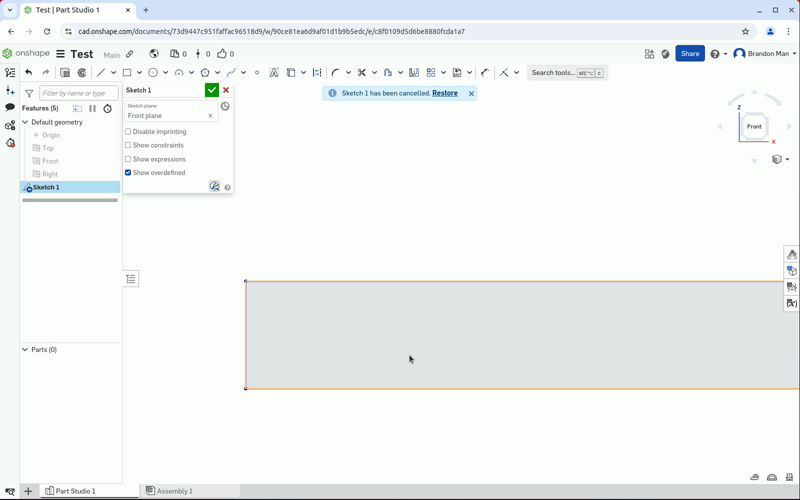
scroll(-6)
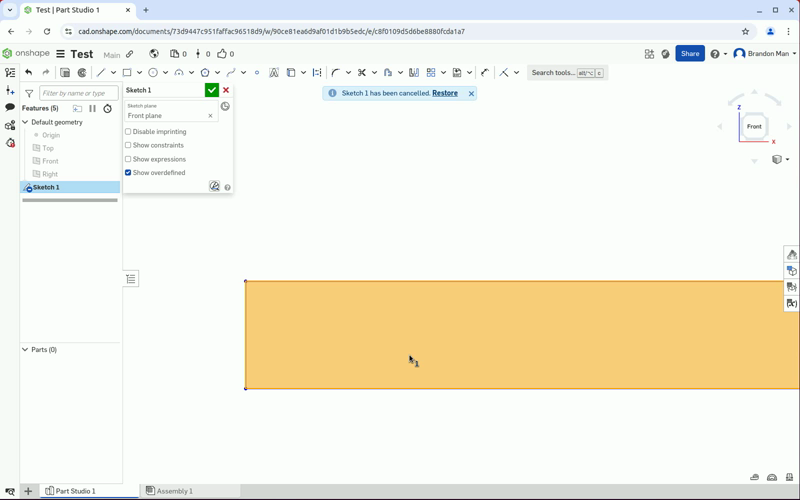
scroll(-6)
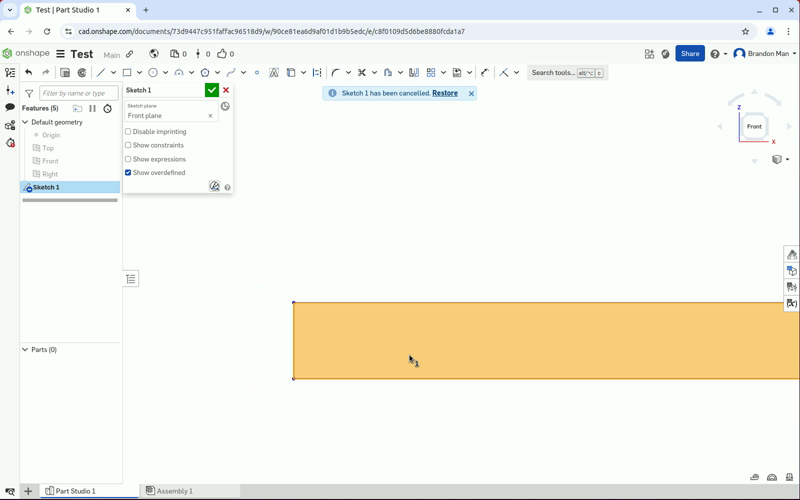
scroll(-6)
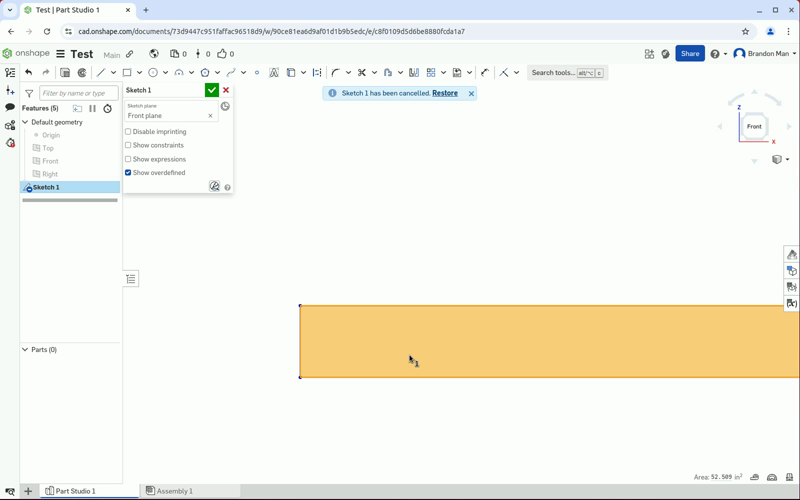
scroll(-6)
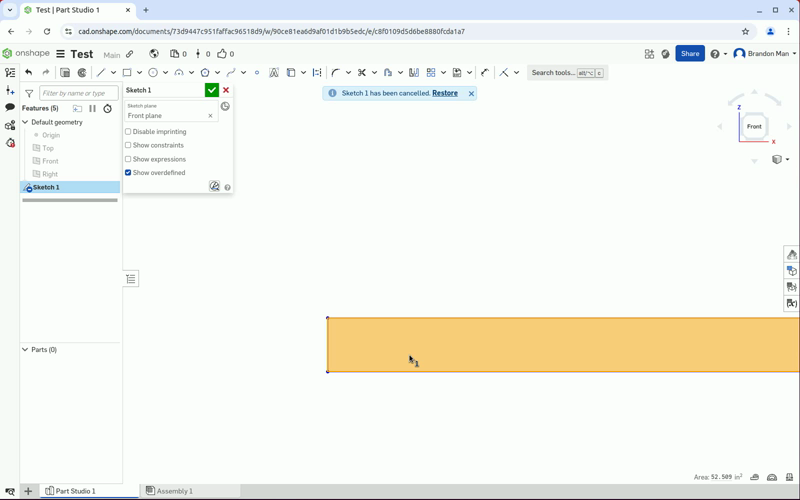
scroll(-6)
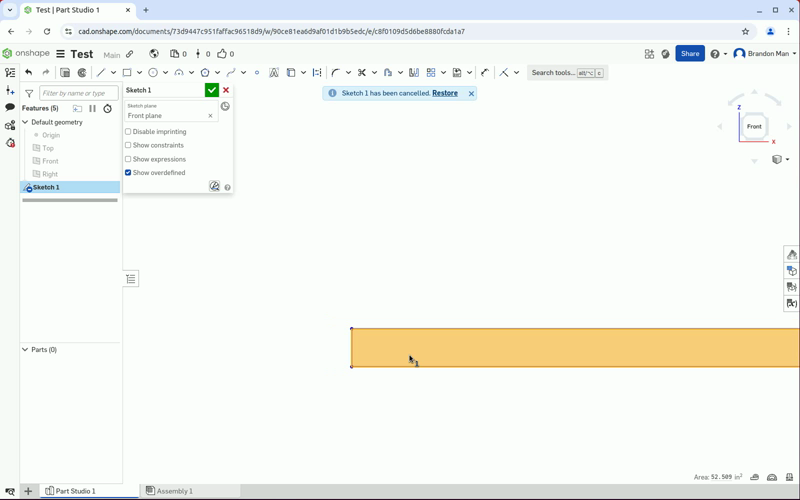
scroll(-6)
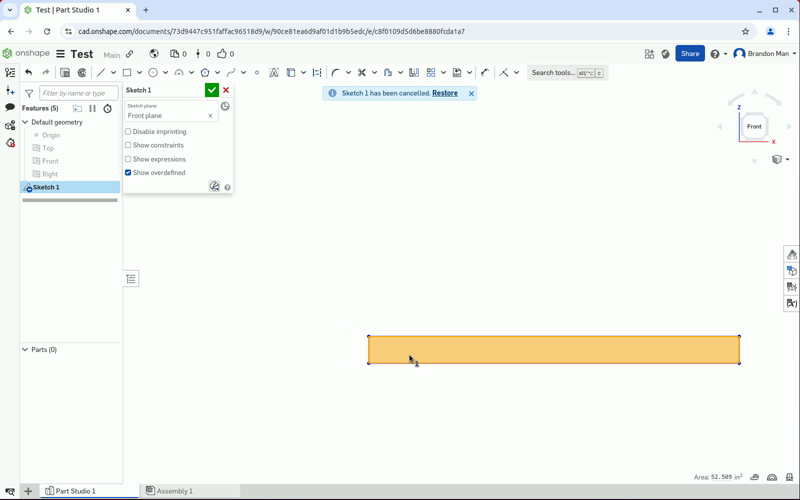
scroll(-6)
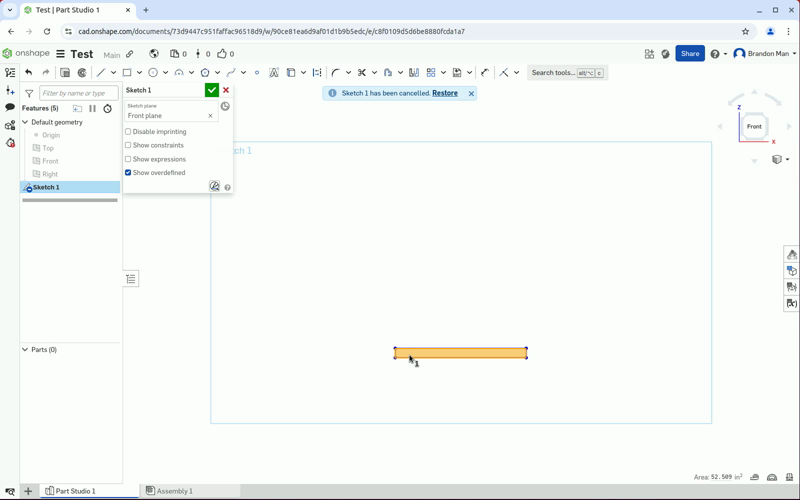
mouse_move(73, 352)
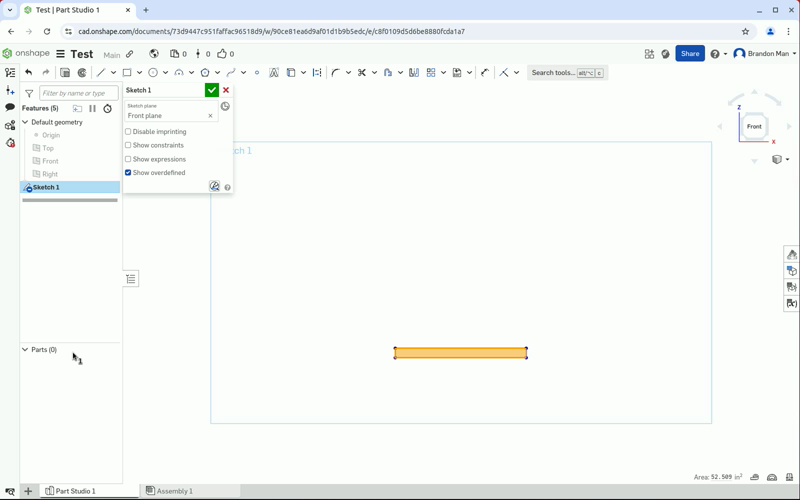
key(shift+y)
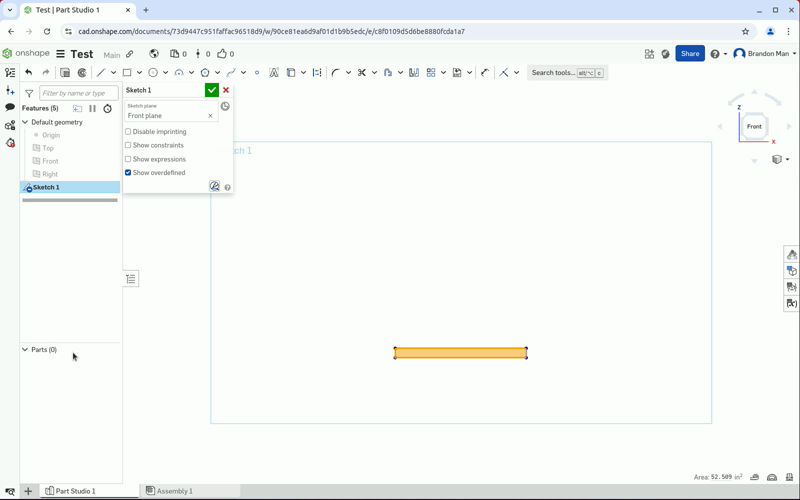
key(shift+e)
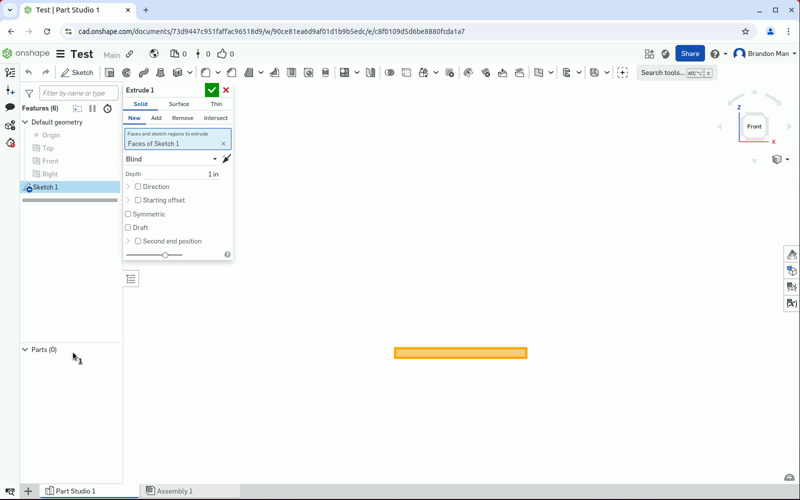
mouse_move(143, 106)
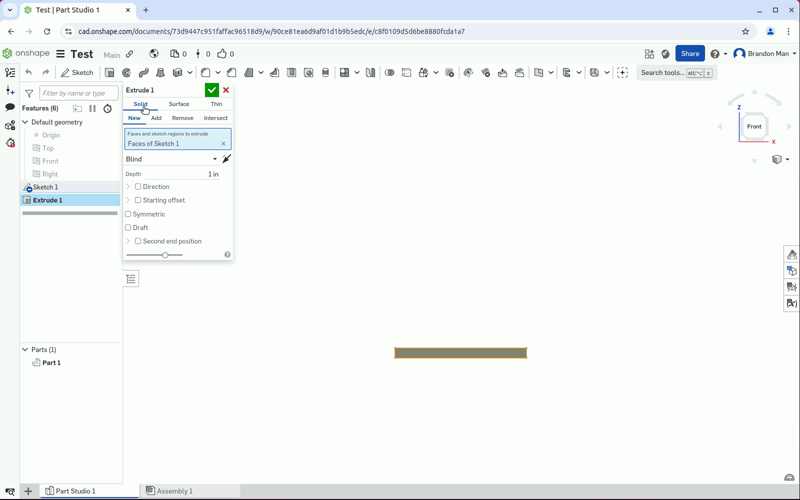
click(143, 106)
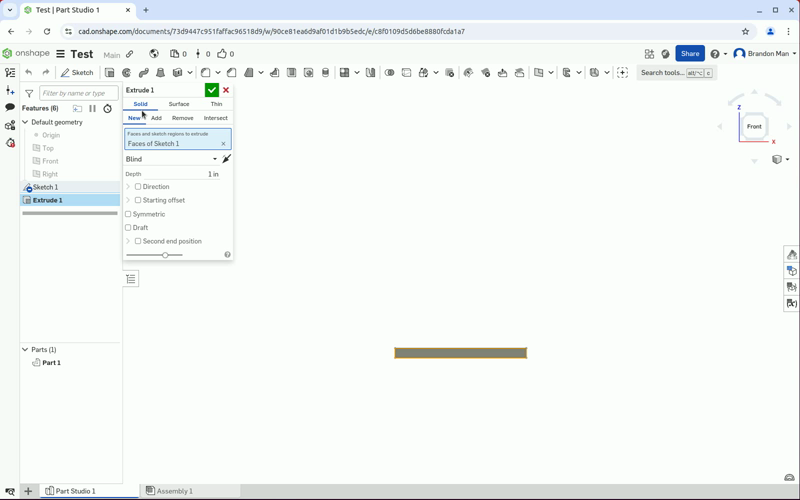
mouse_move(137, 120)
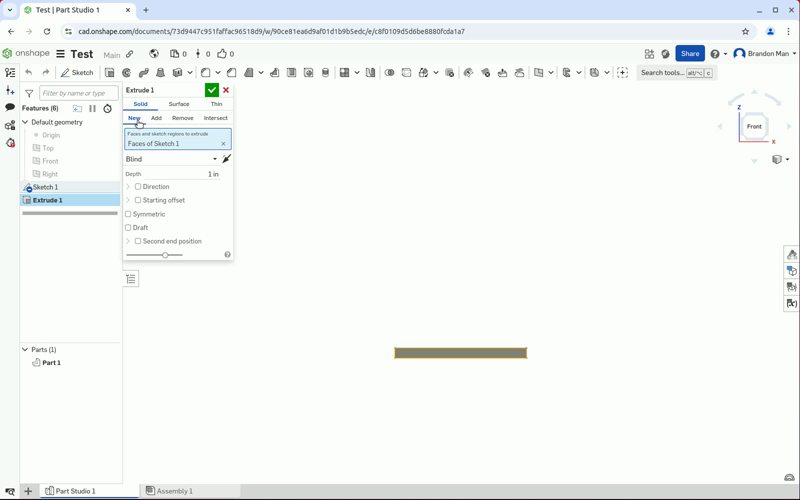
click(137, 120)
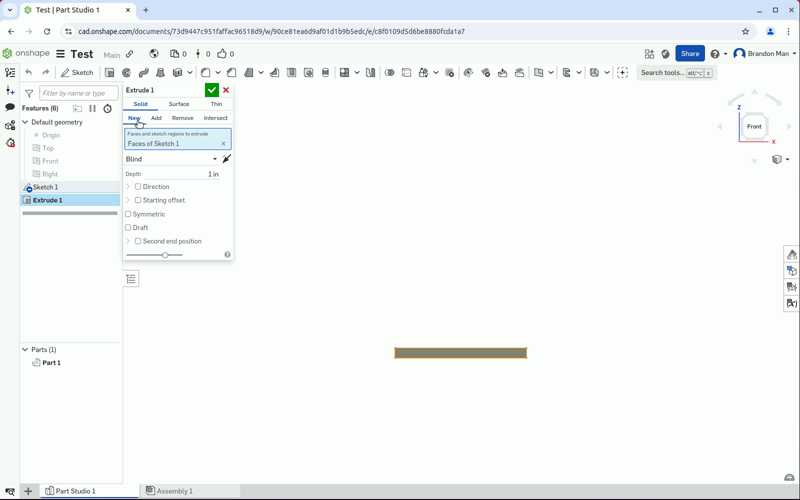
key(tab, 4)
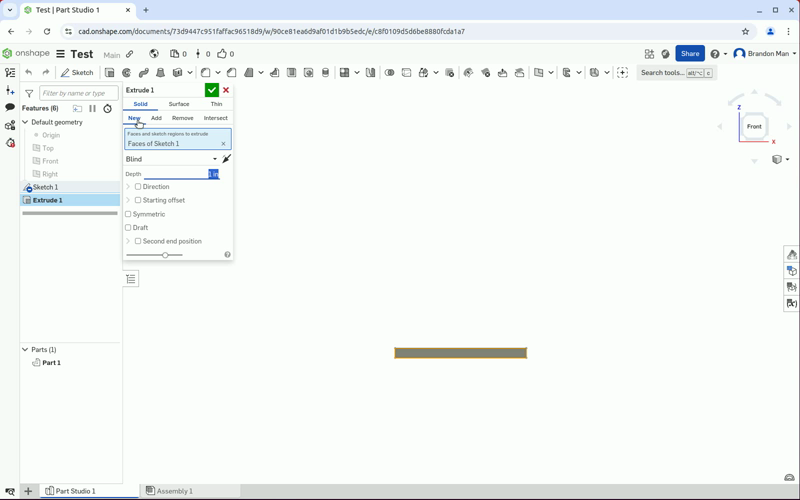
text(1.926)
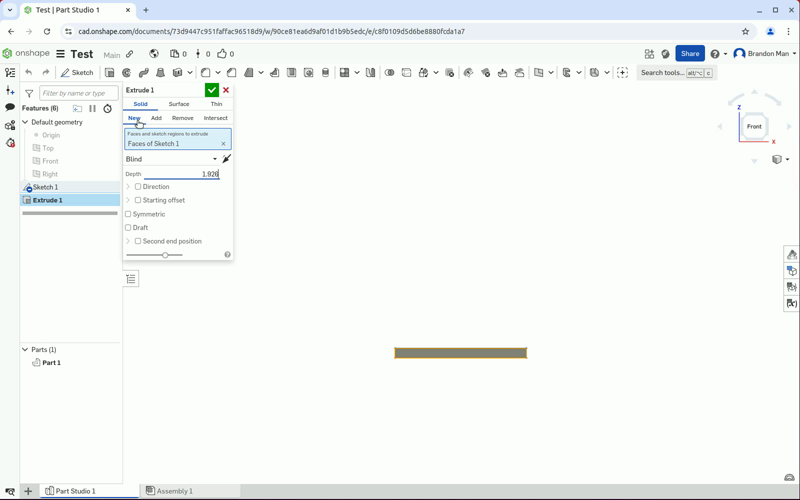
key(enter)
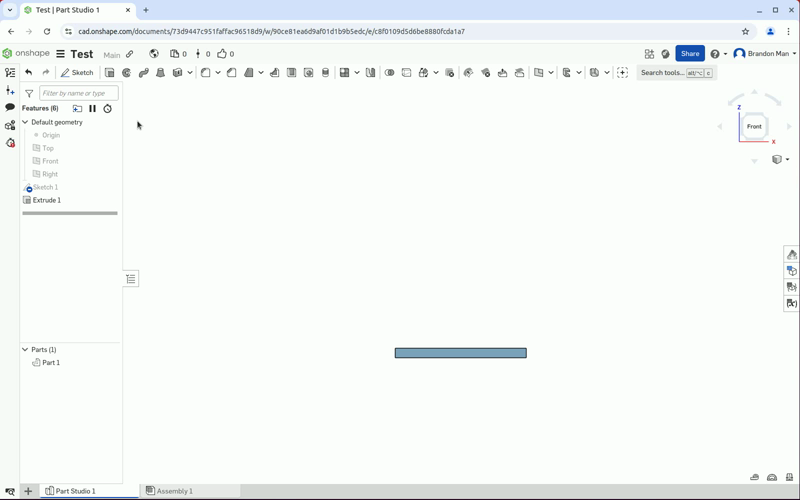
key(shift+h)
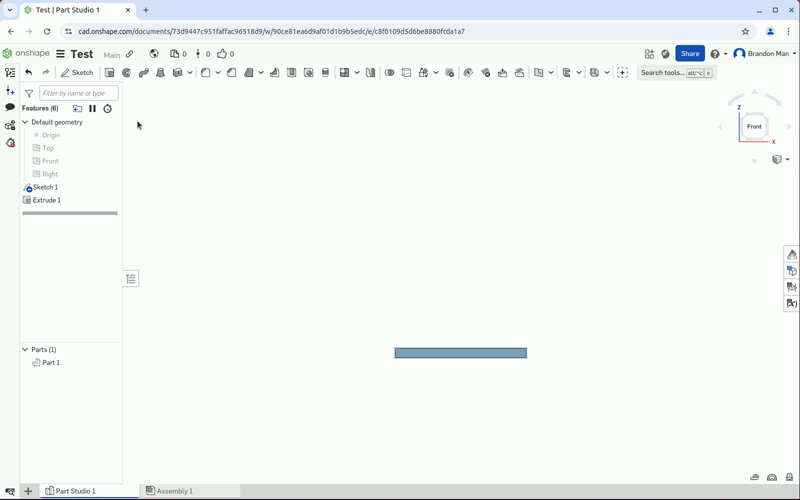
key(shift+h)
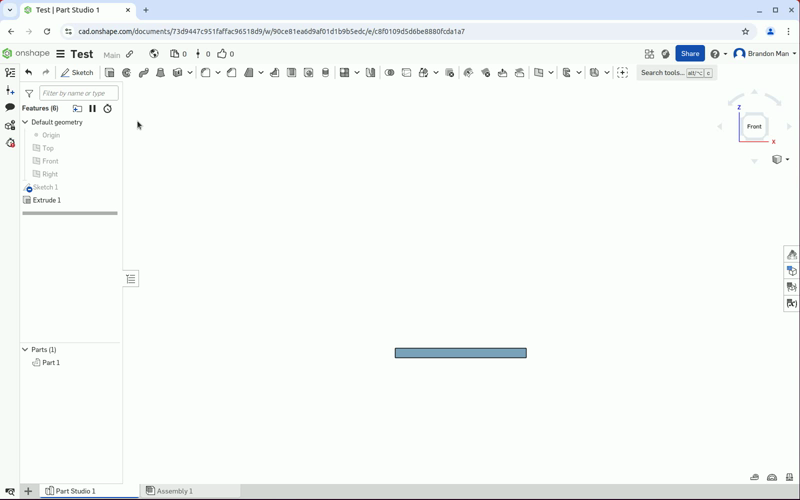
mouse_move(73, 189)
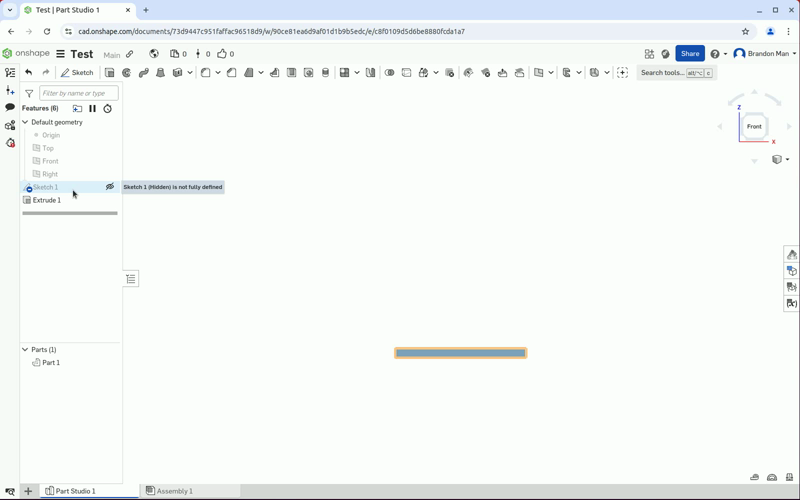
click(73, 189)
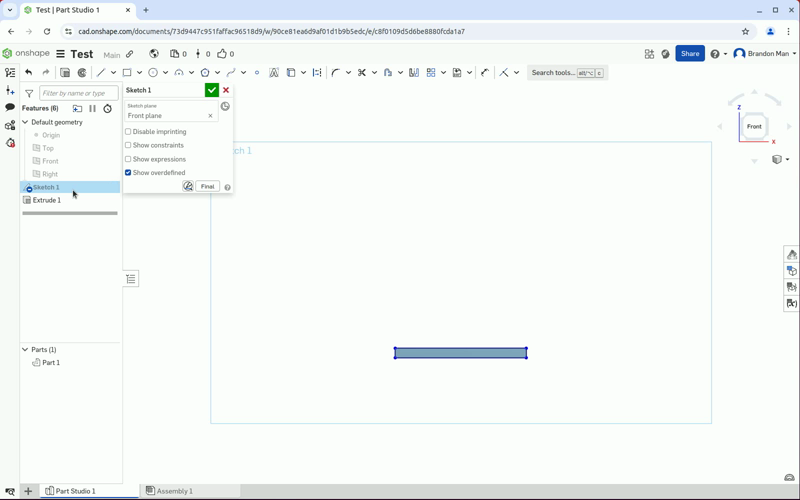
mouse_move(229, 92)
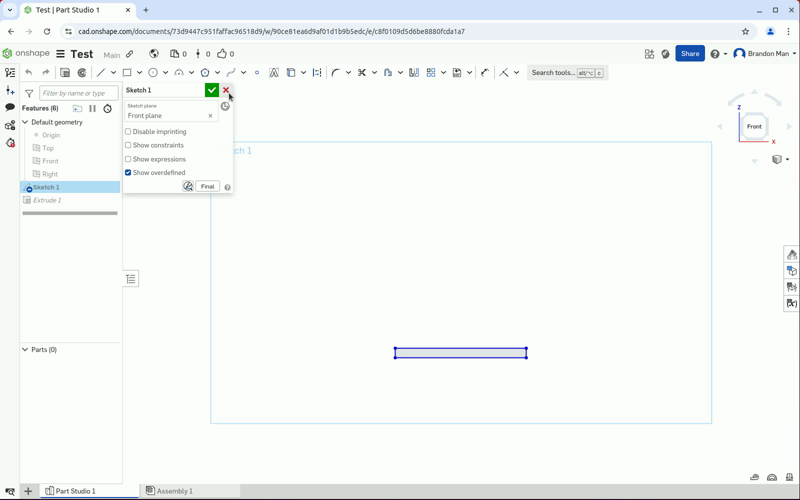
click(229, 92)
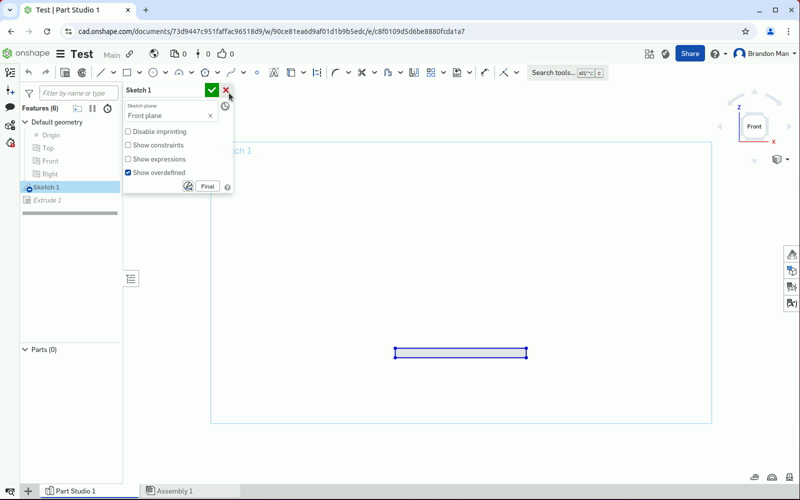
key(shift+s)
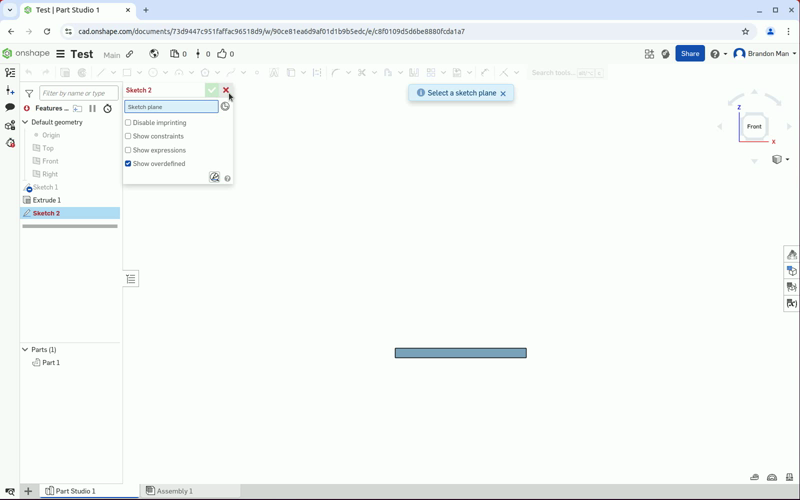
mouse_move(73, 163)
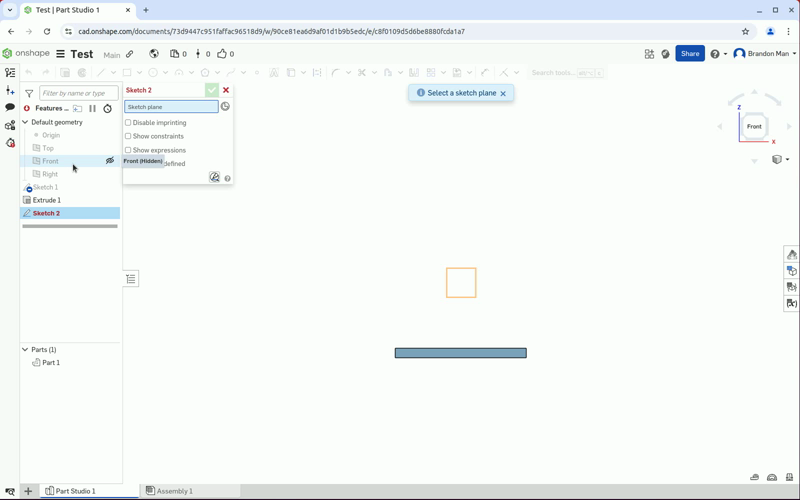
click(73, 163)
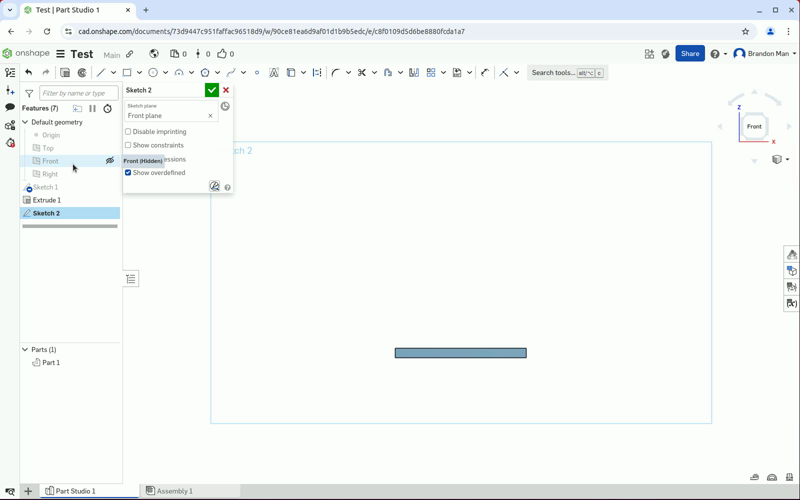
mouse_move(73, 352)
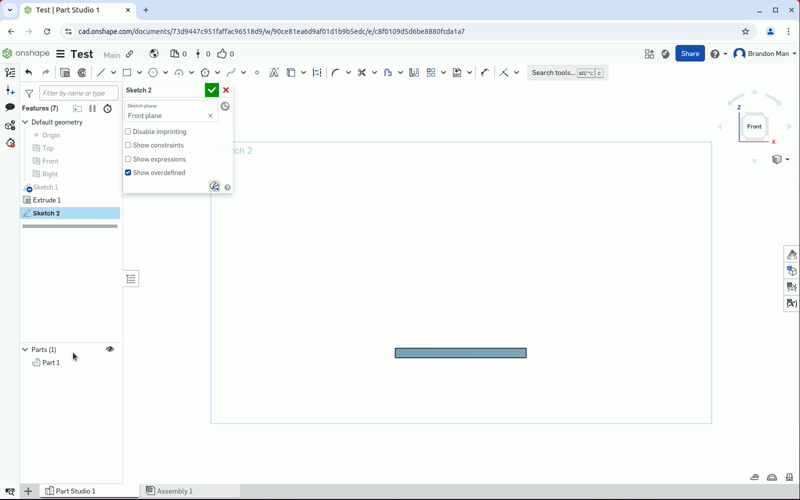
key(y)
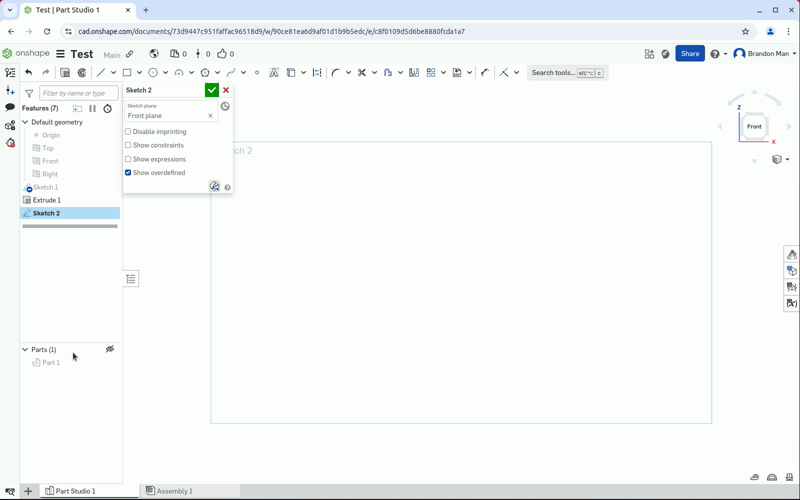
key(l)
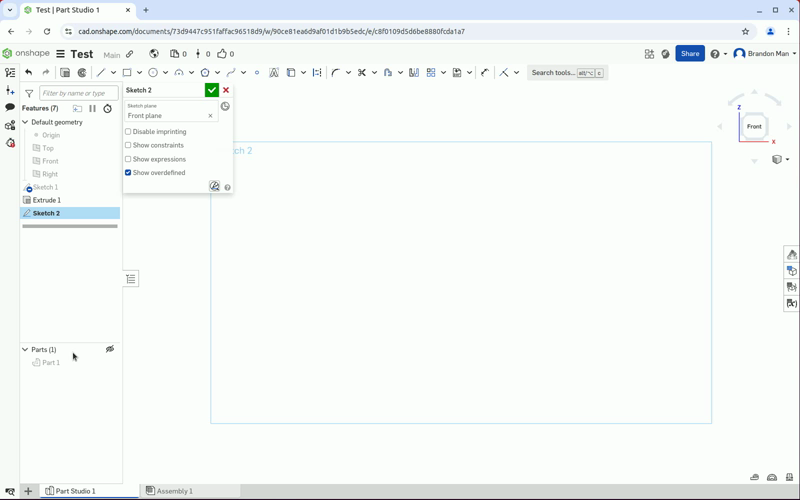
key_down(shift)
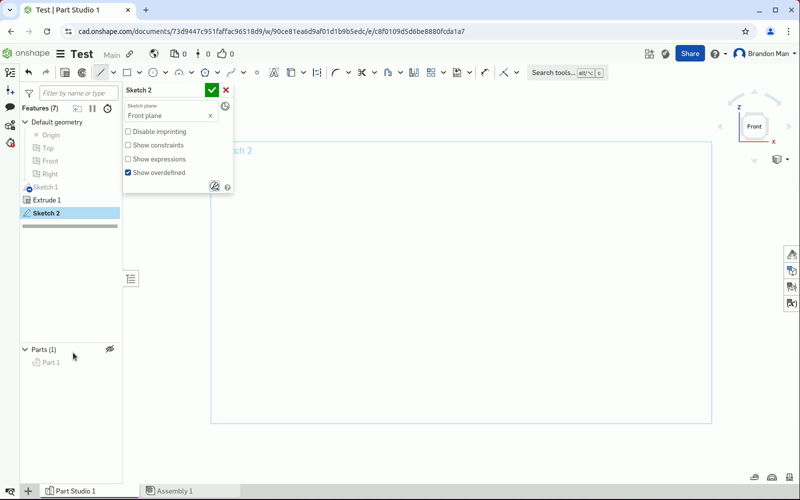
mouse_move(395, 348)
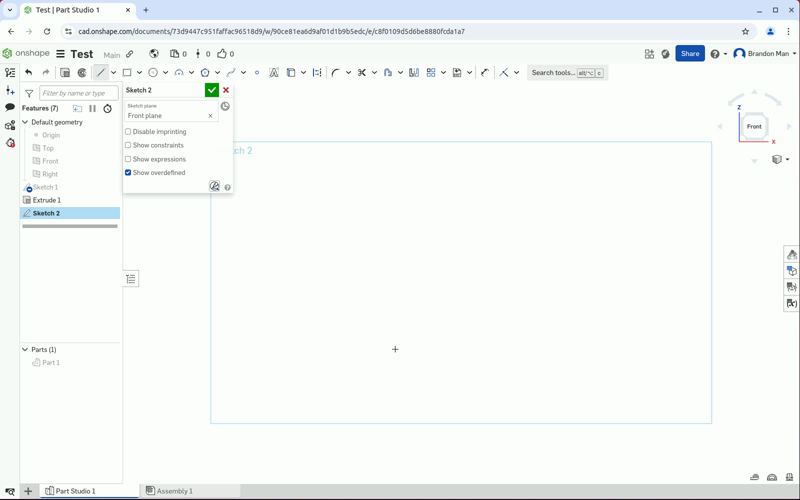
click(395, 348)
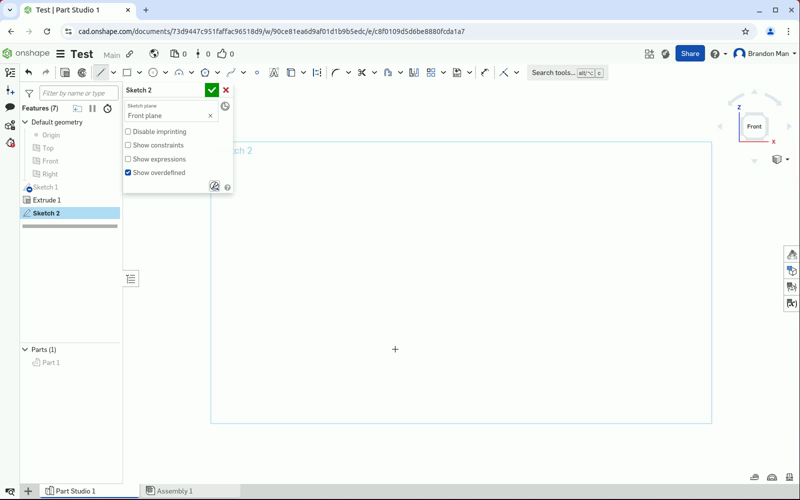
key_up(shift)
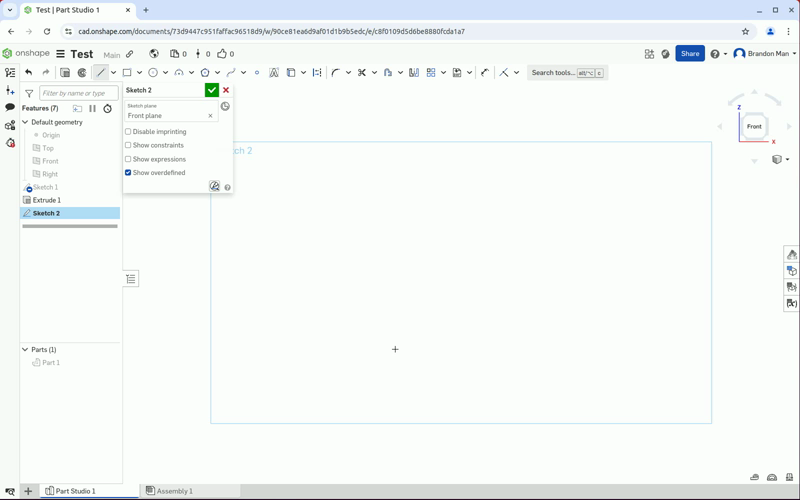
key_down(shift)
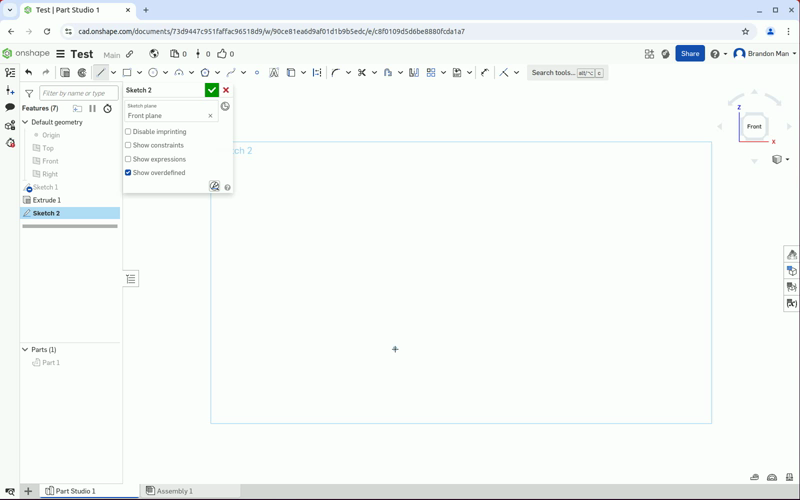
mouse_move(526, 348)
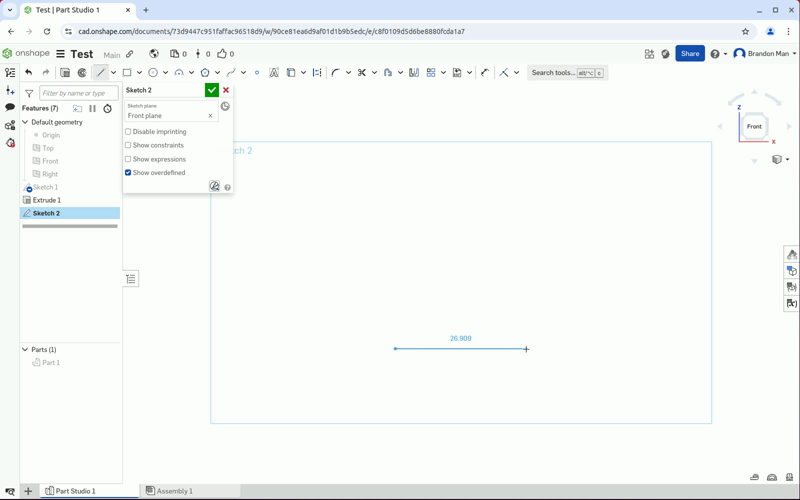
click(526, 348)
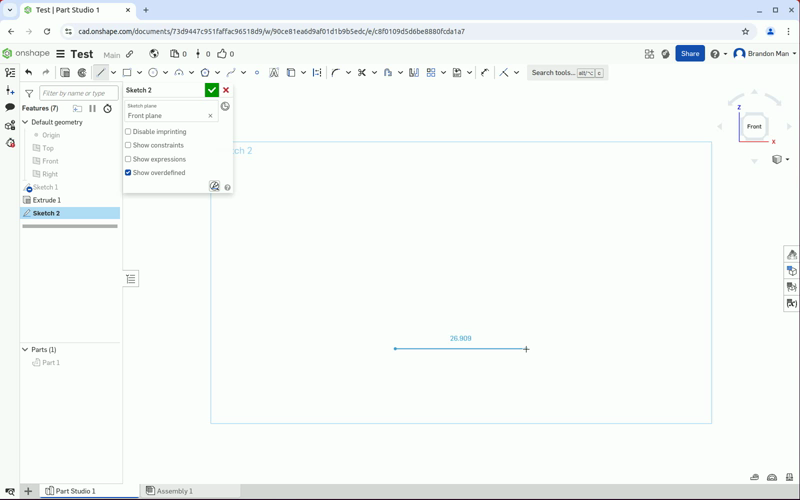
key_up(shift)
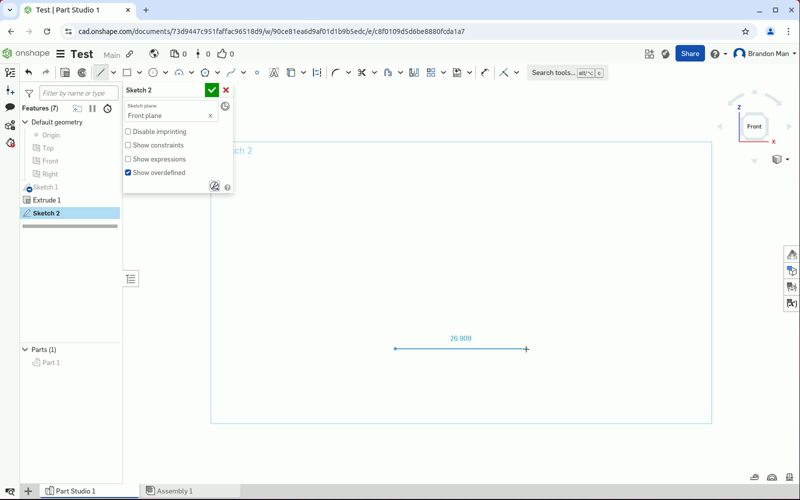
key_down(shift)
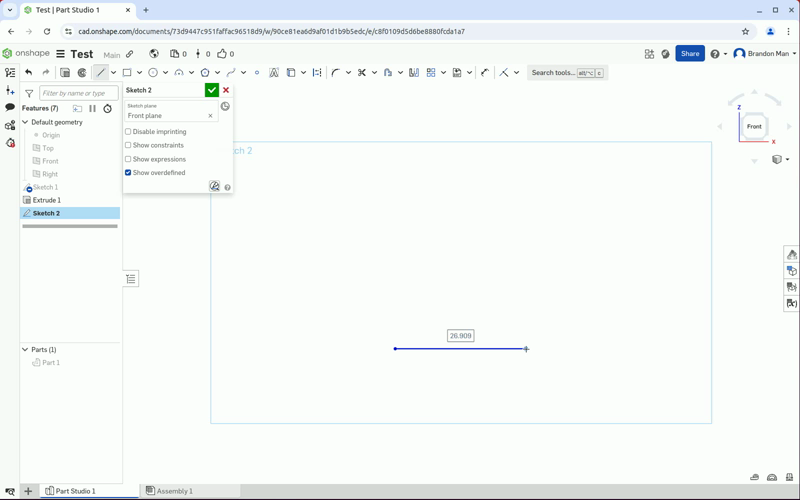
mouse_move(556, 348)
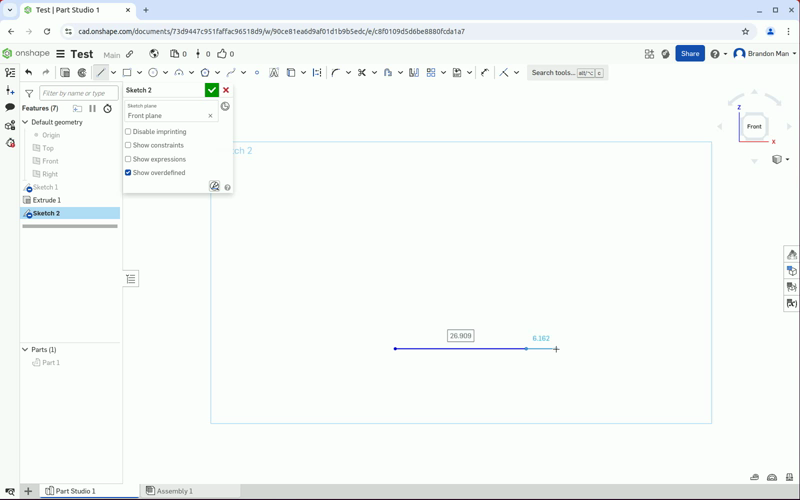
mouse_move(526, 304)
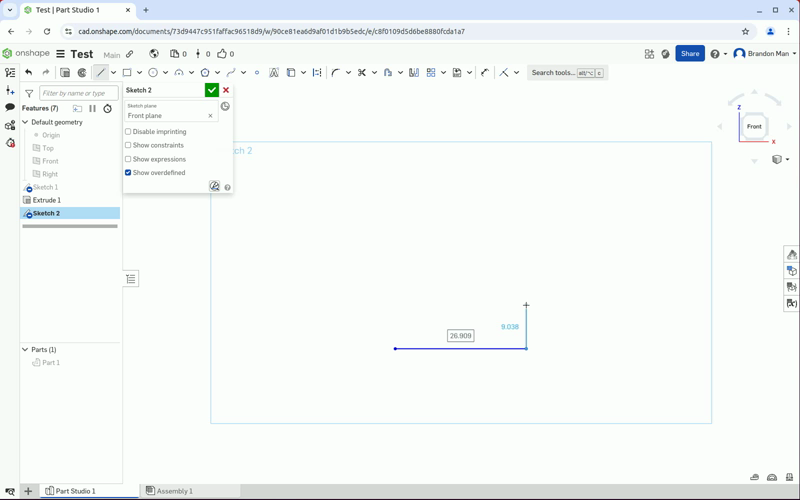
click(526, 304)
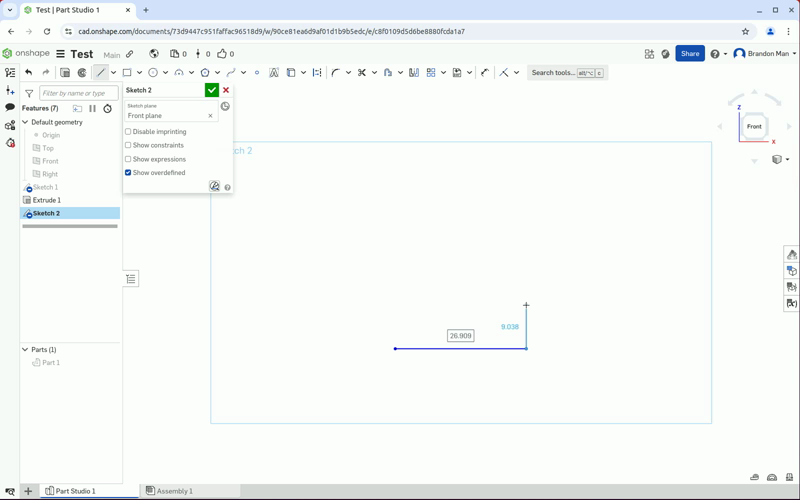
key_up(shift)
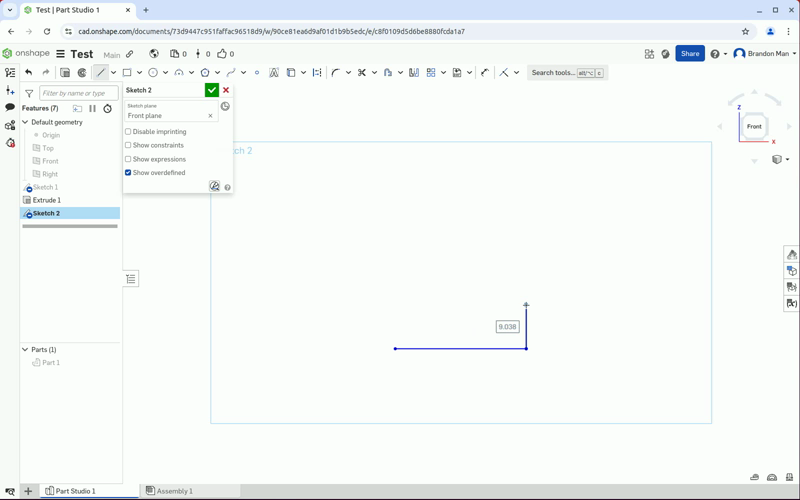
key_down(shift)
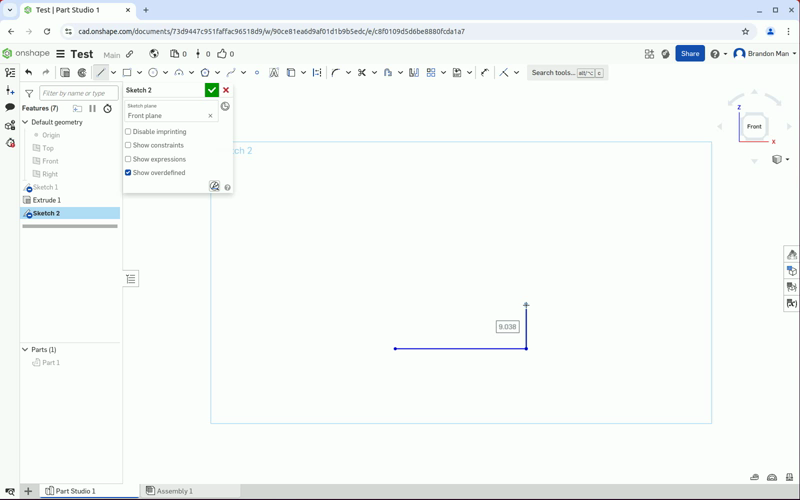
mouse_move(556, 304)
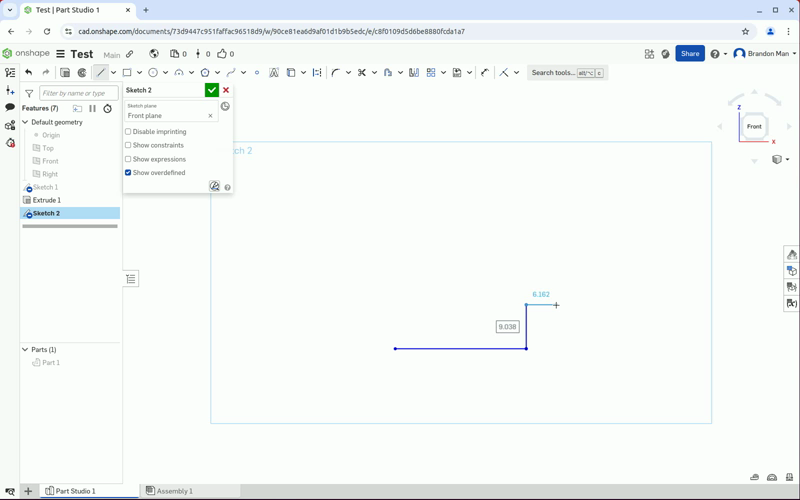
mouse_move(506, 282)
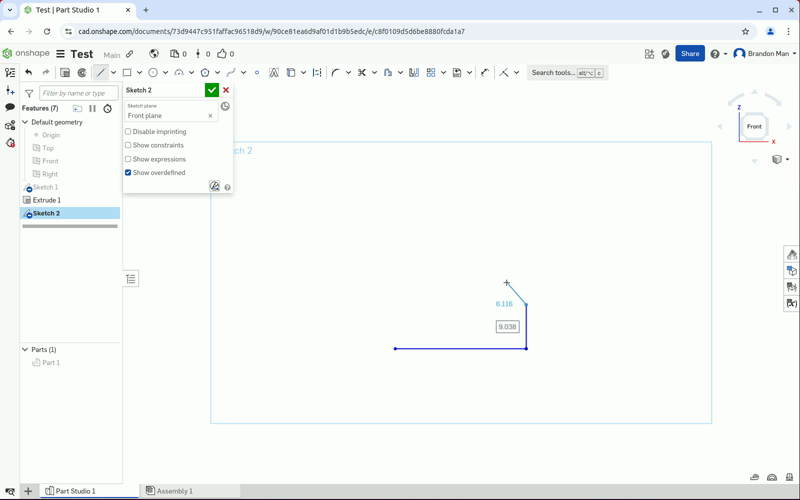
click(506, 282)
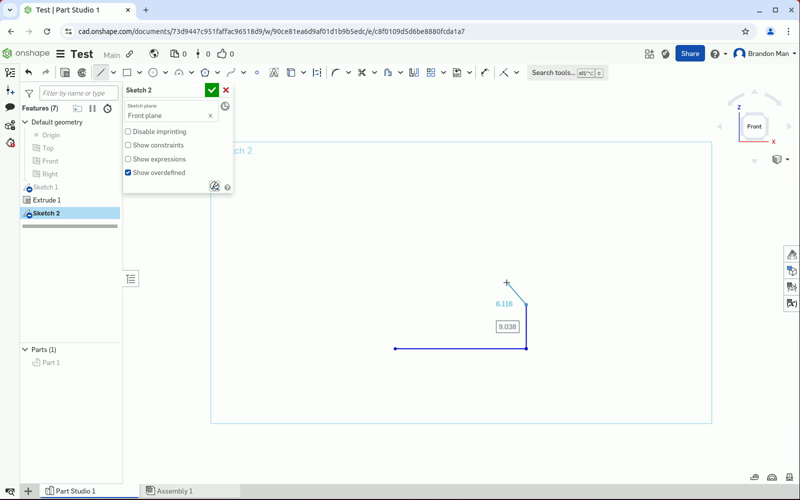
key_up(shift)
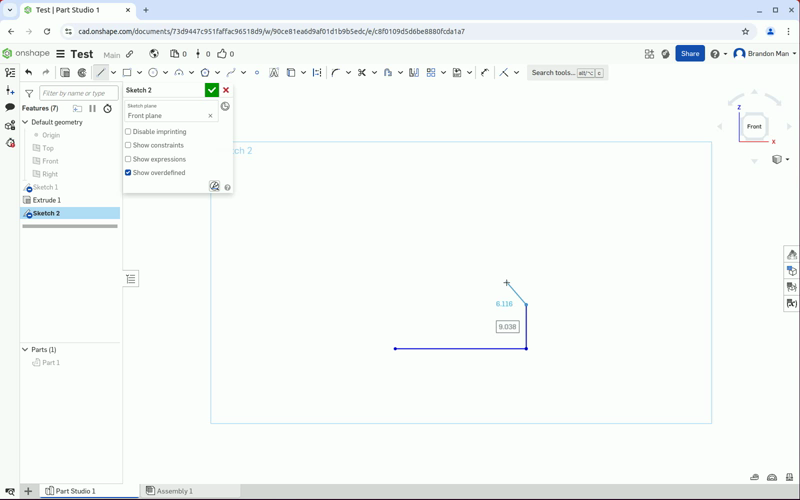
key(esc)
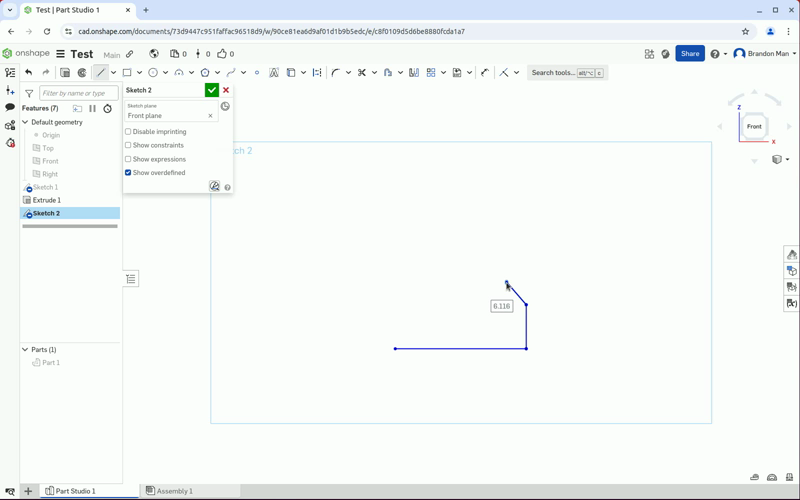
key(a)
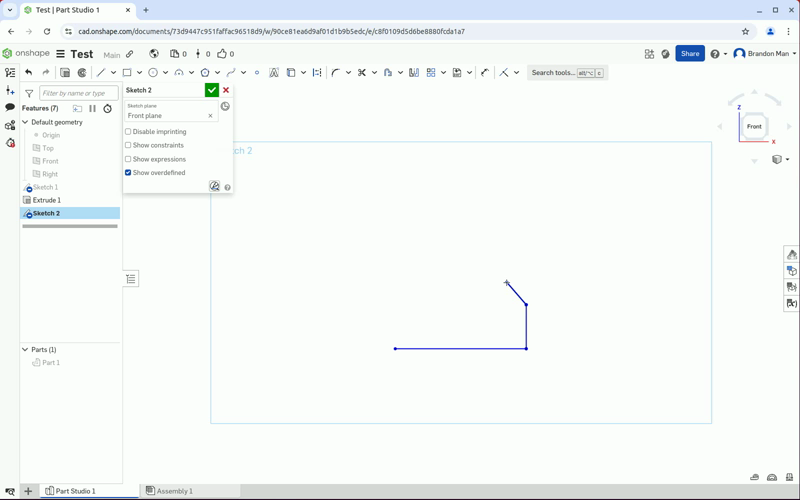
mouse_move(506, 282)
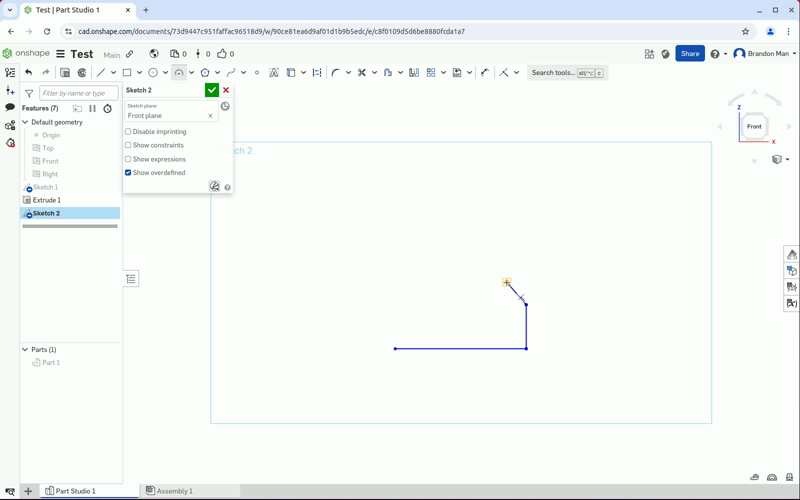
click(506, 282)
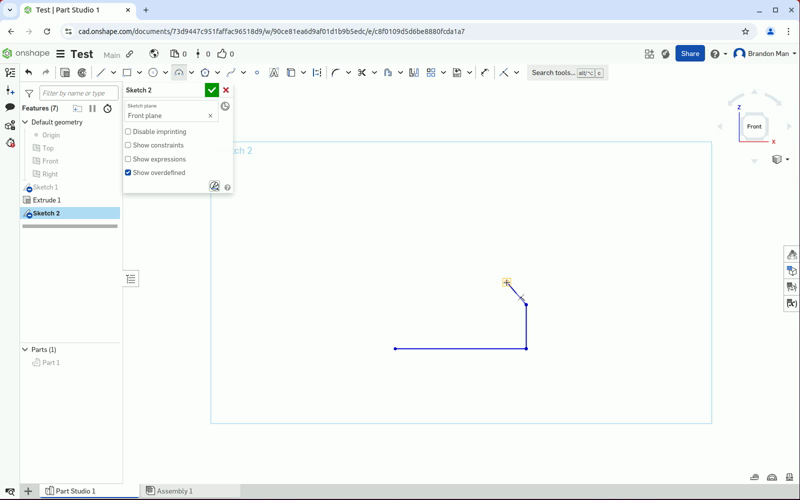
key_down(shift)
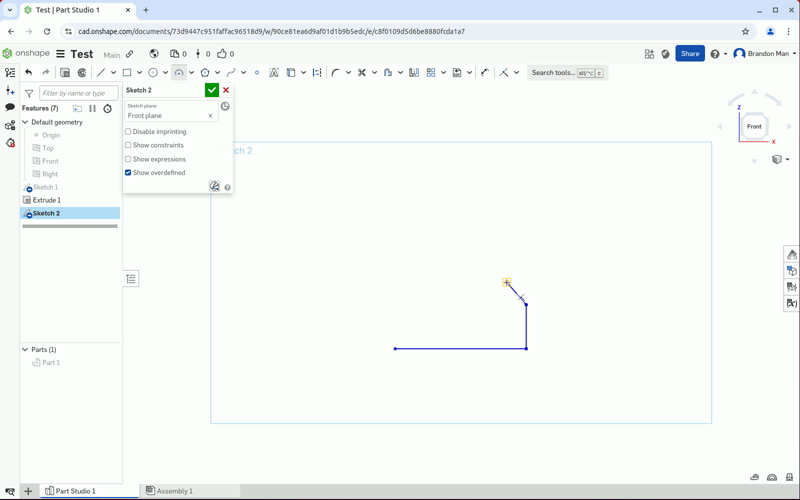
mouse_move(414, 282)
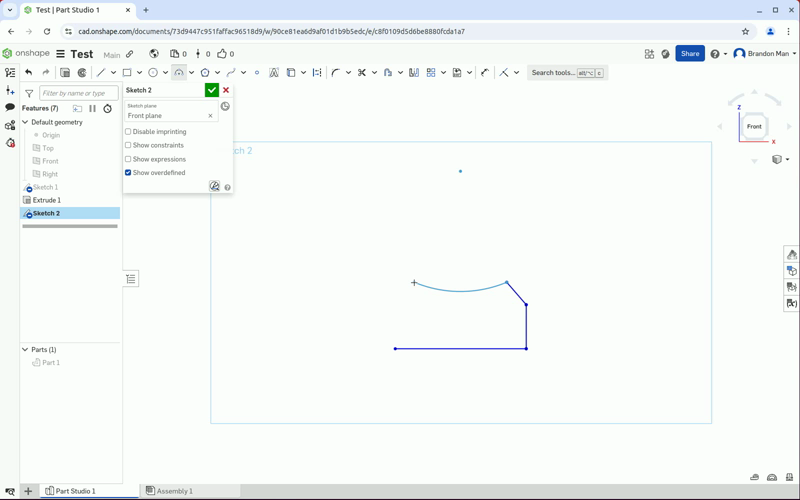
click(414, 282)
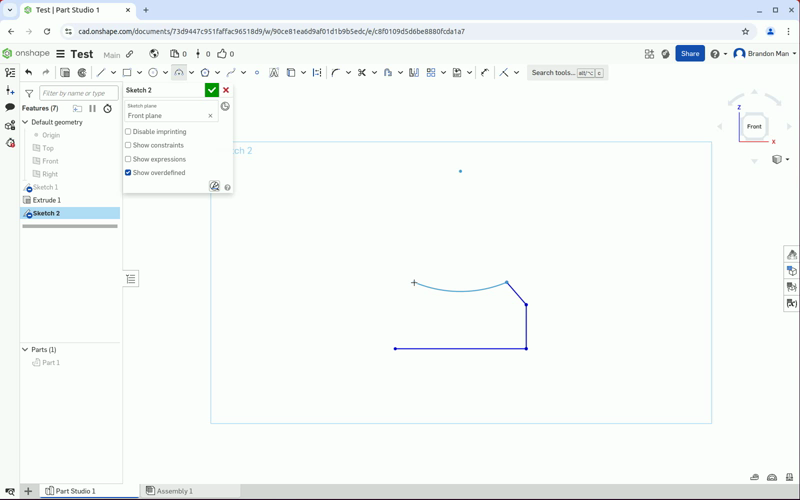
mouse_move(460, 328)
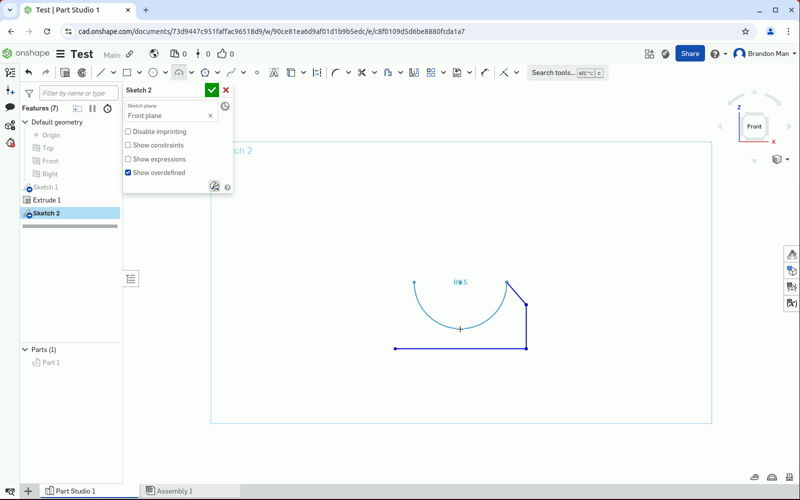
click(460, 328)
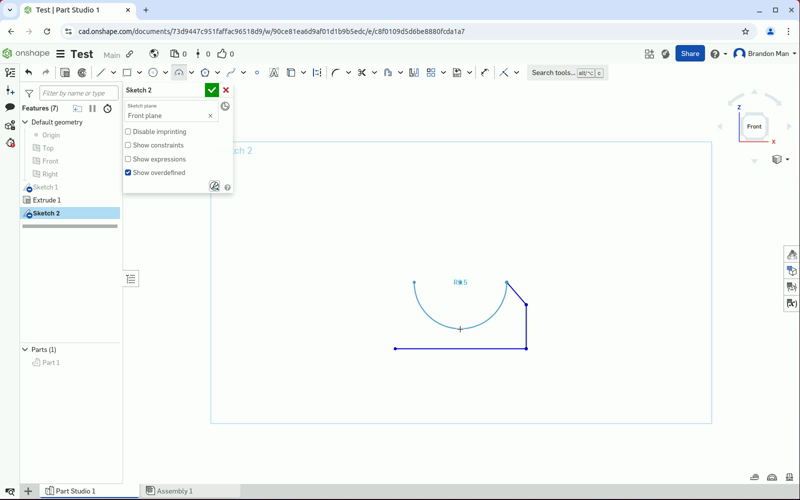
key_up(shift)
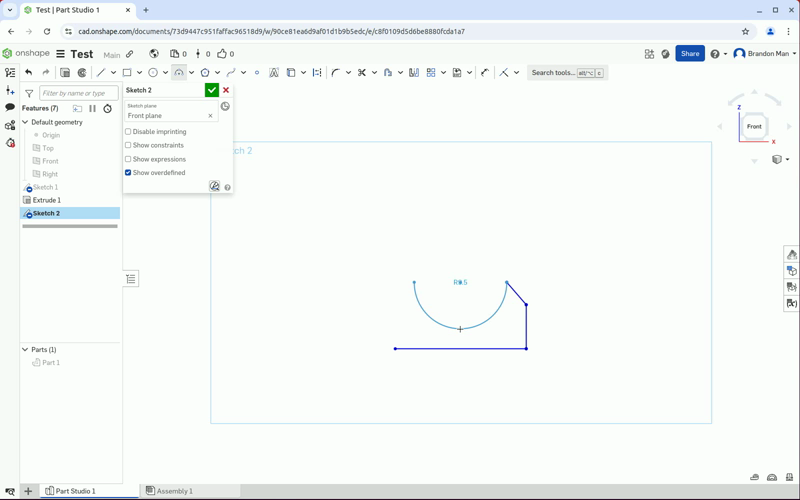
key(esc)
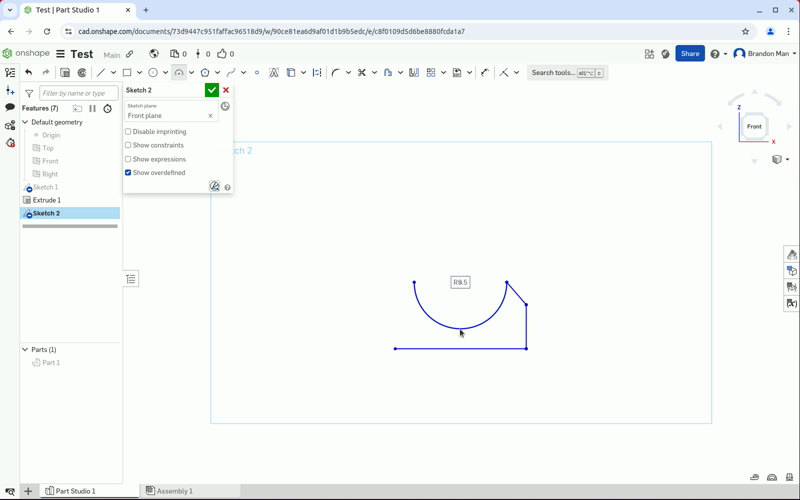
key(l)
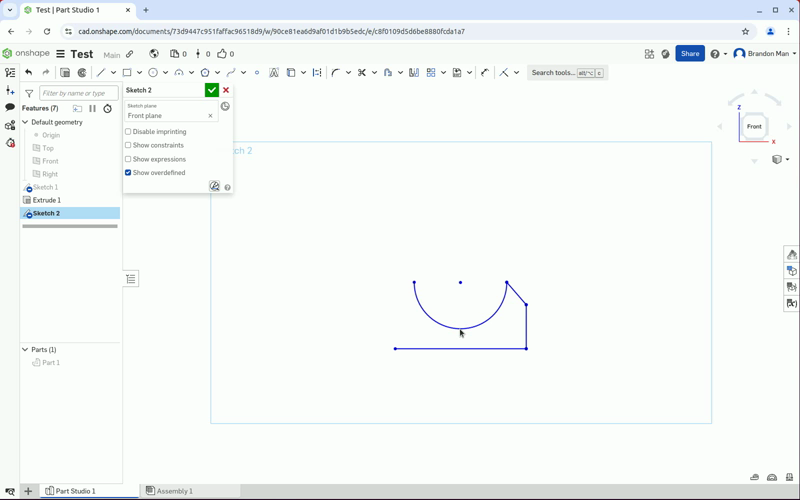
mouse_move(414, 282)
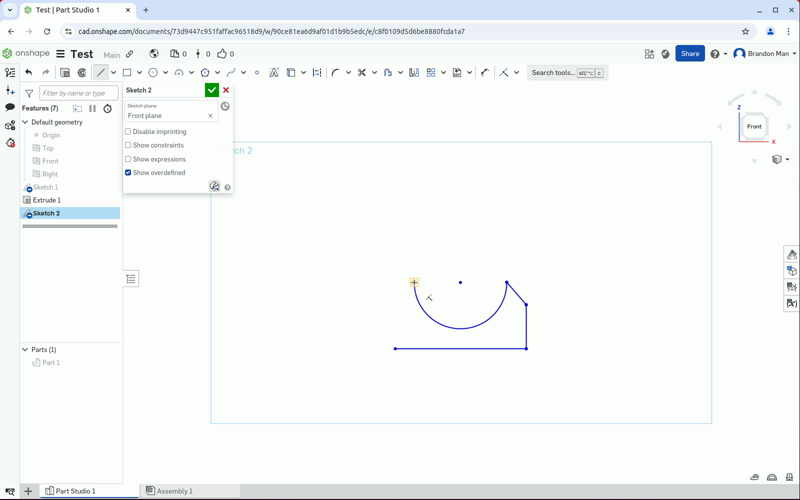
click(414, 282)
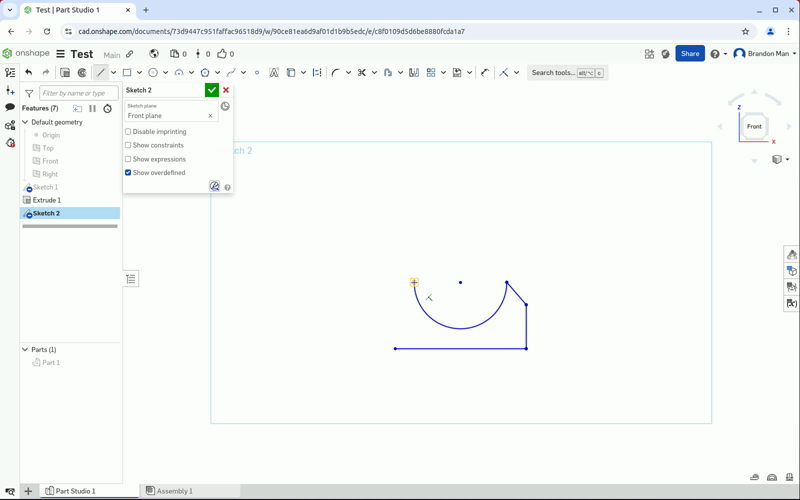
key_down(shift)
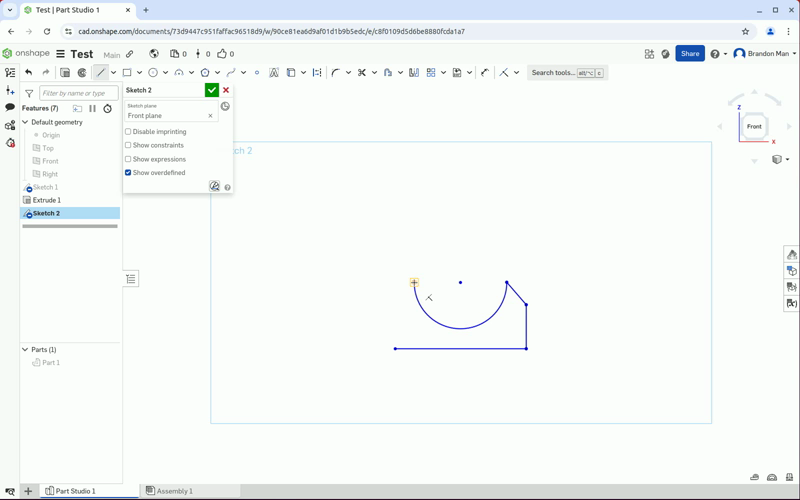
mouse_move(444, 282)
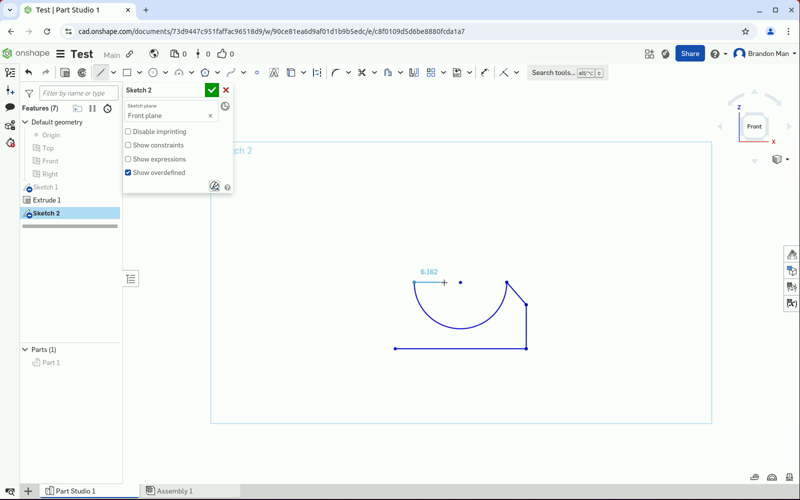
mouse_move(395, 304)
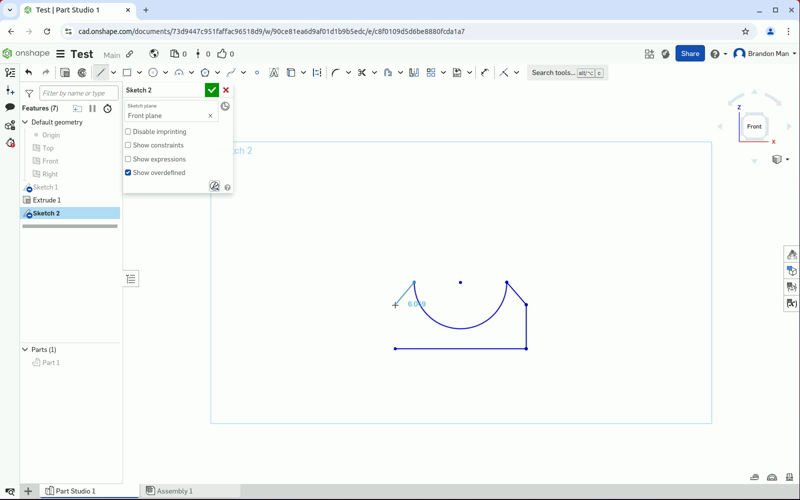
click(395, 304)
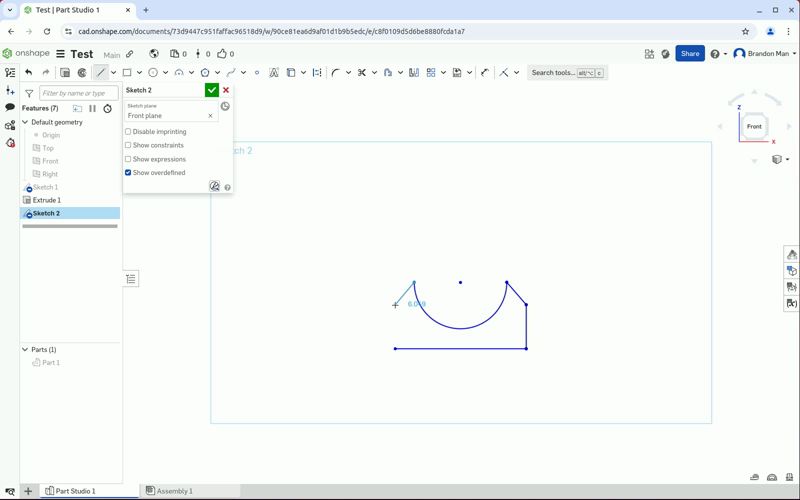
key_up(shift)
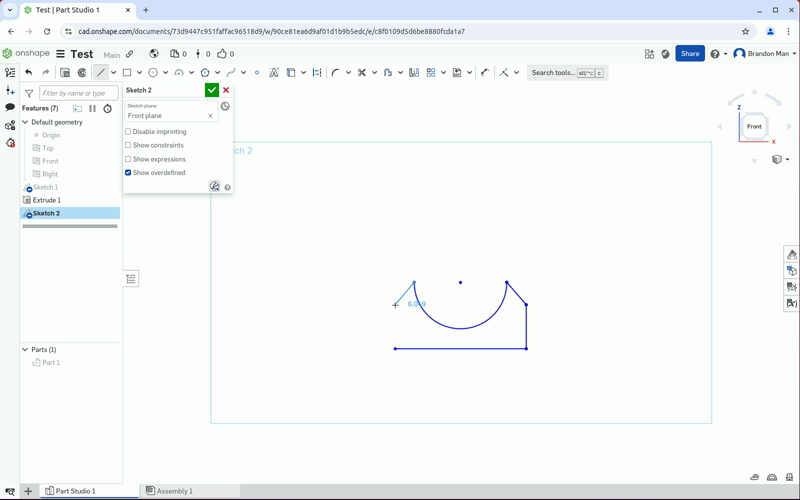
mouse_move(425, 304)
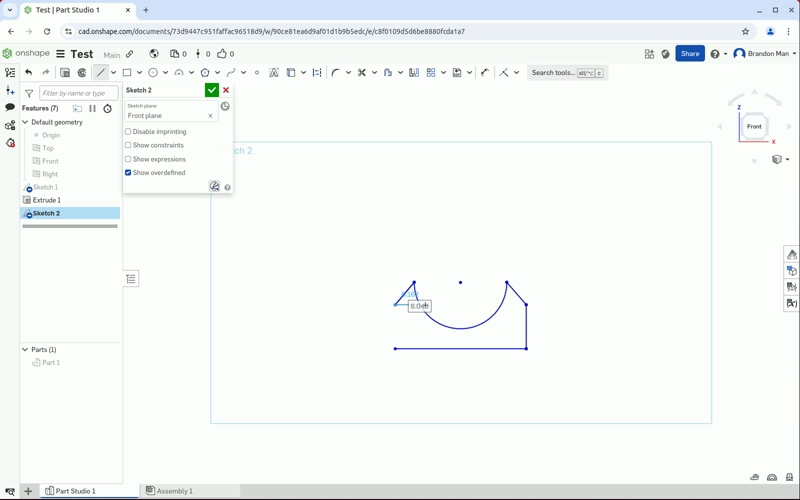
key_down(shift)
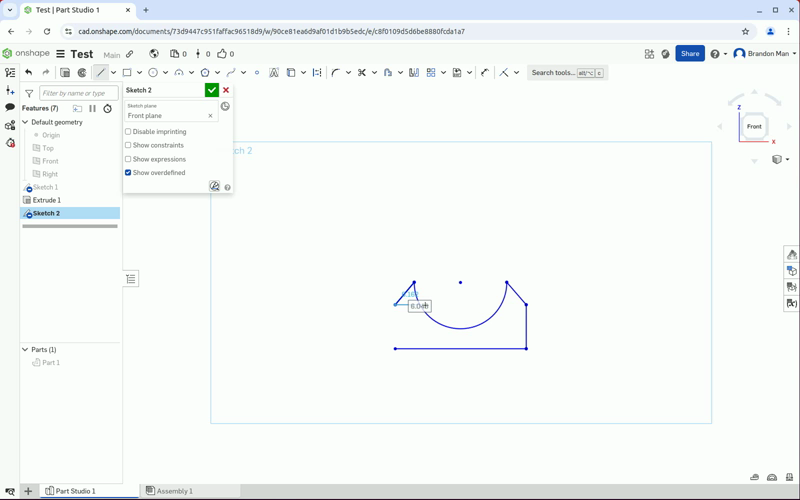
mouse_move(395, 348)
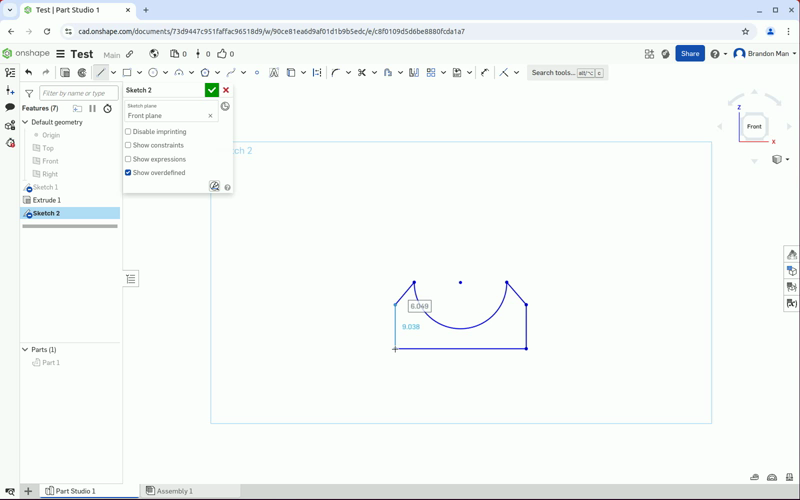
key_up(shift)
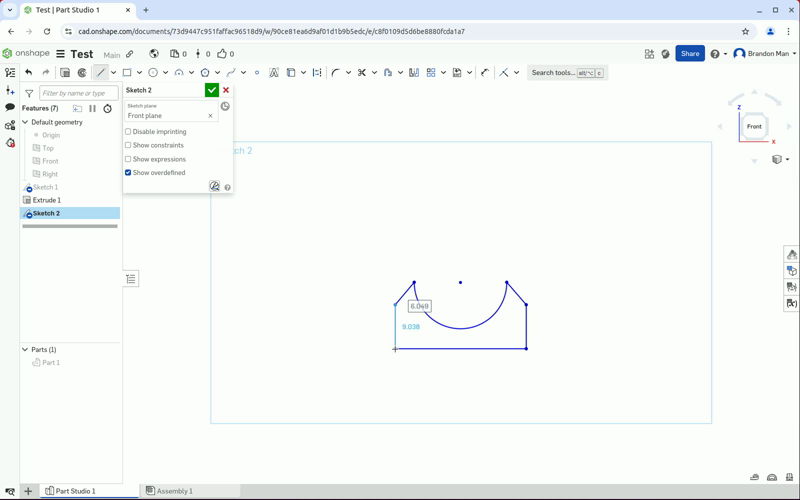
click(395, 348)
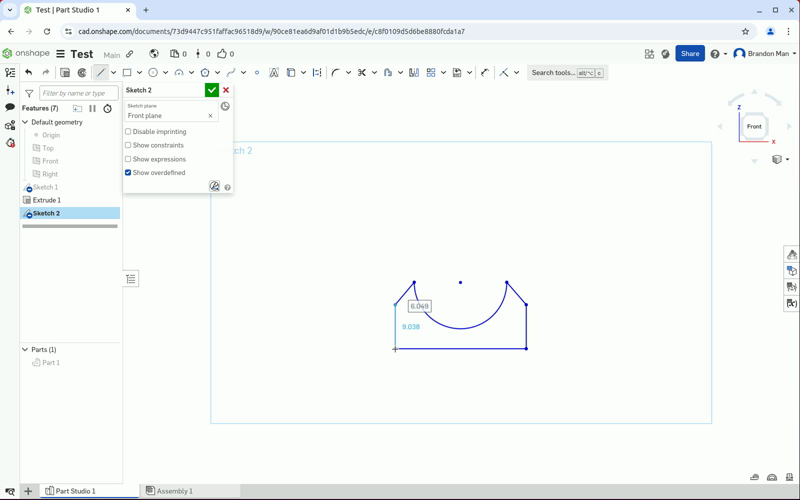
key(esc)
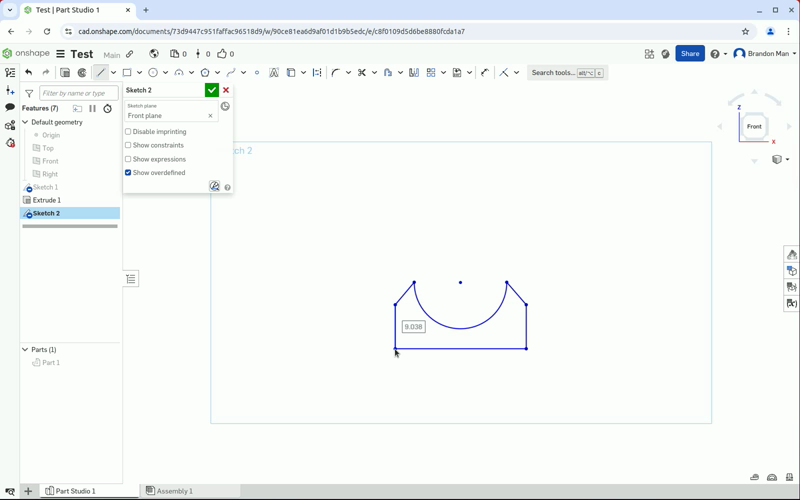
mouse_move(446, 311)
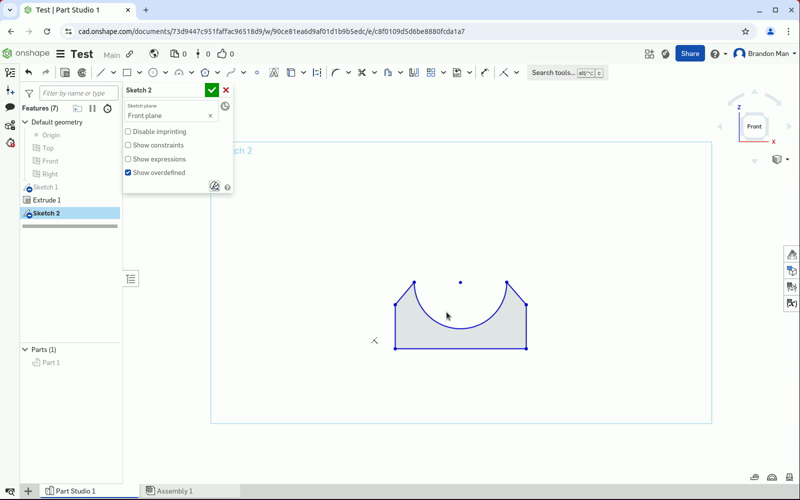
scroll(6)
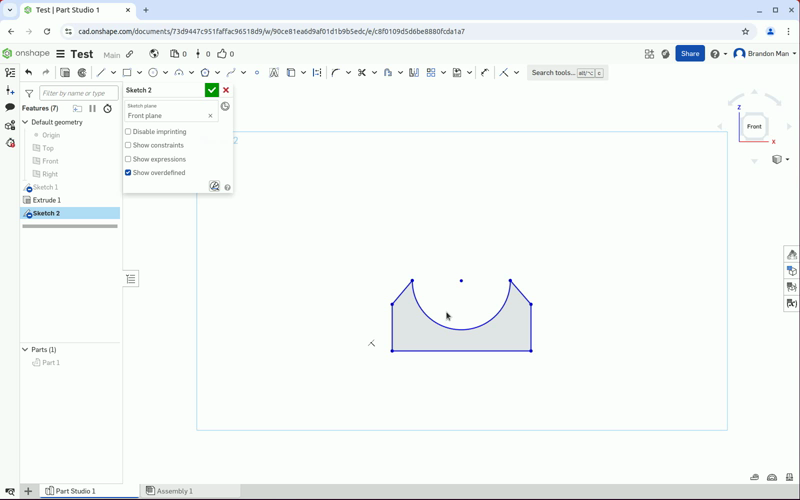
scroll(6)
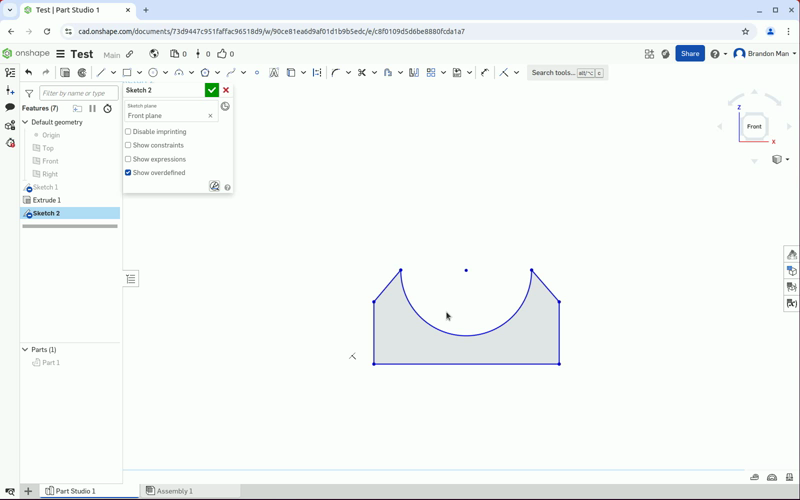
scroll(6)
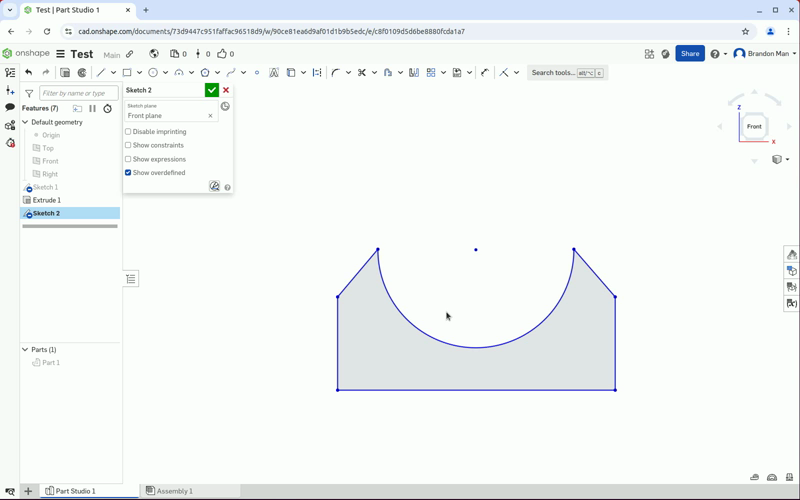
scroll(6)
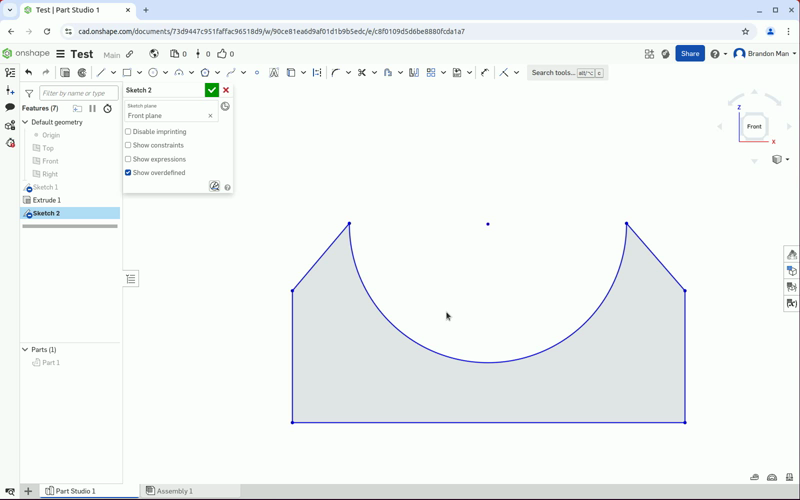
scroll(6)
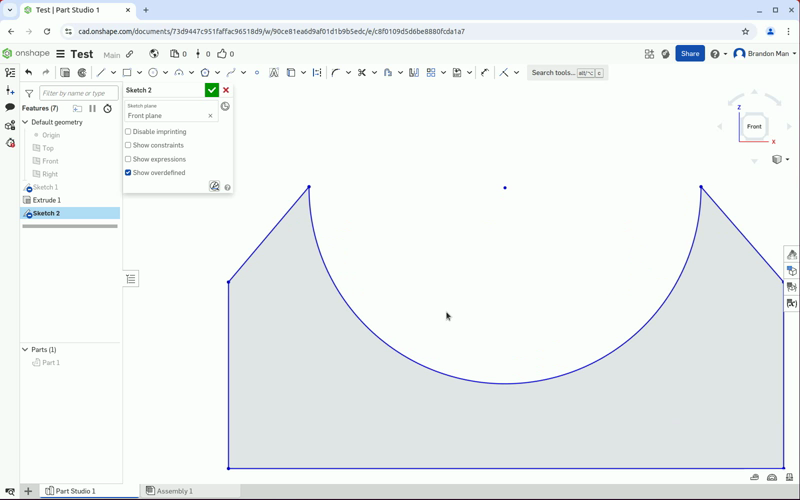
scroll(6)
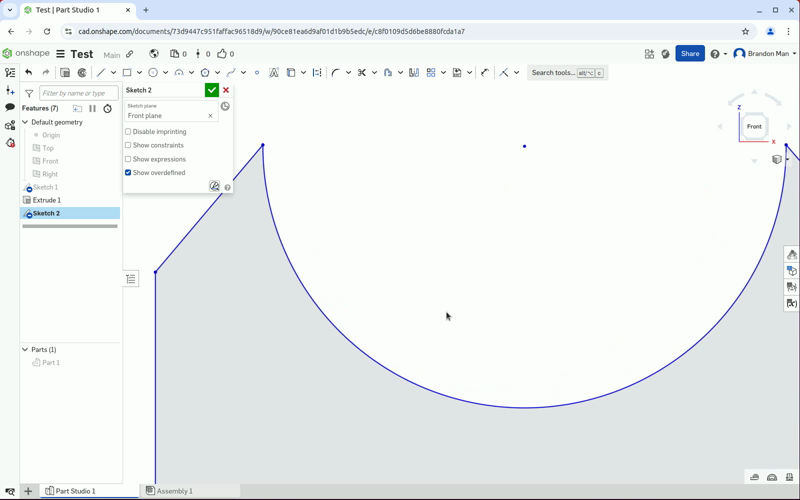
scroll(6)
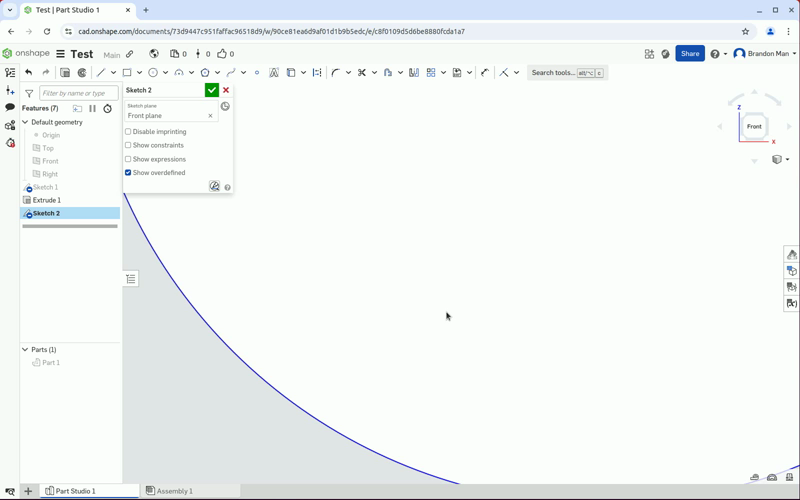
click(446, 311)
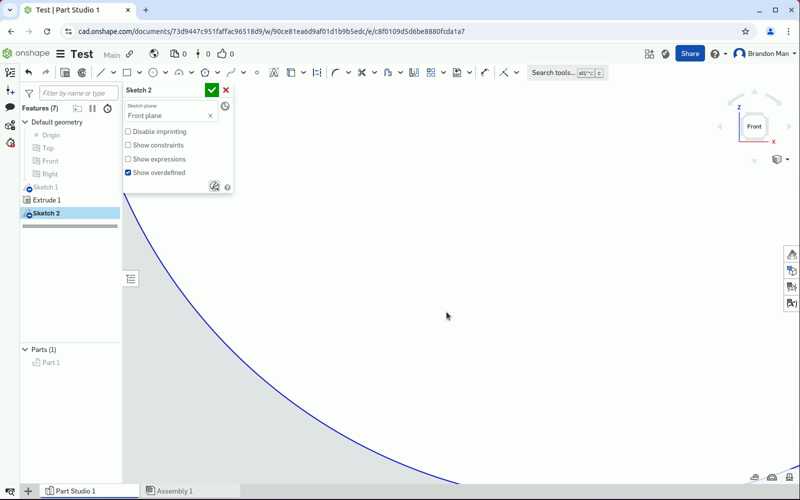
scroll(-6)
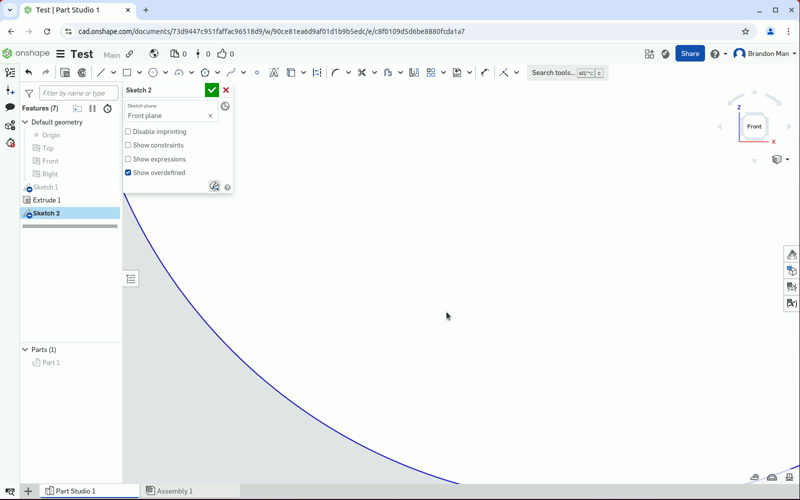
scroll(-6)
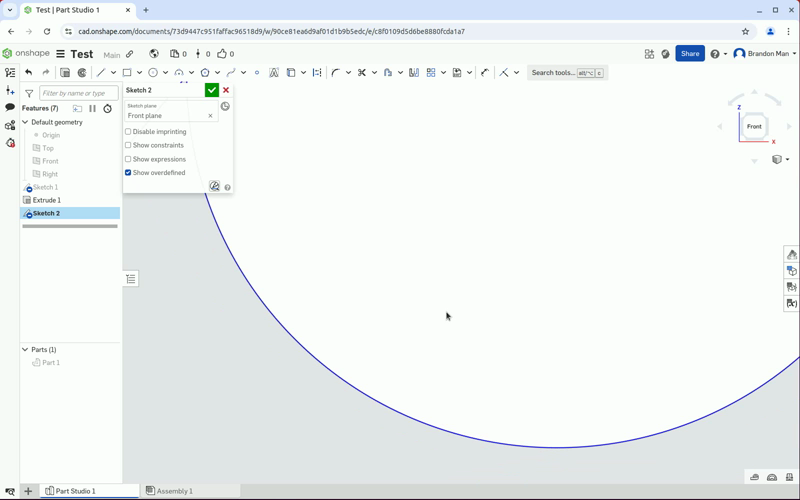
scroll(-6)
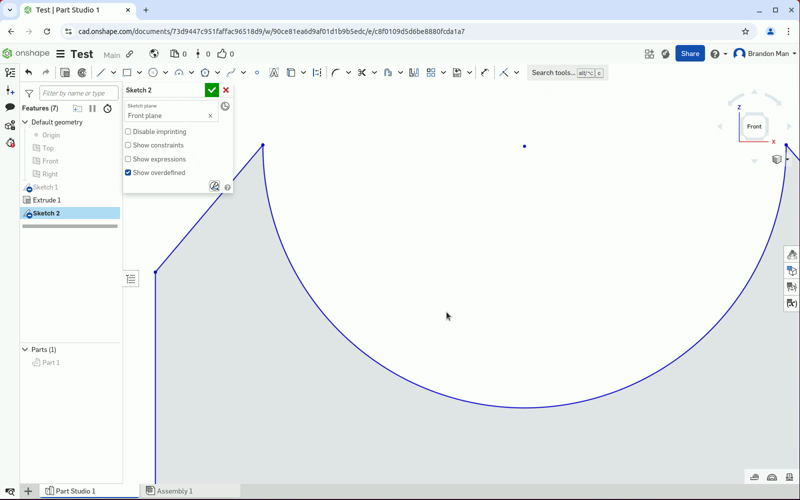
scroll(-6)
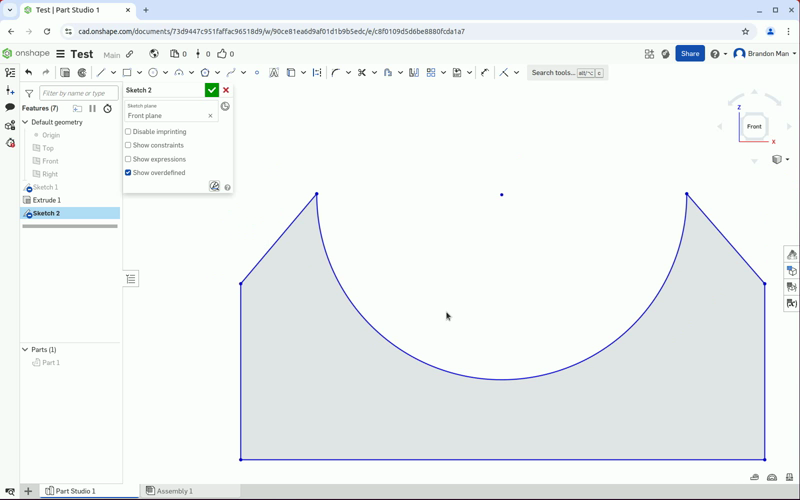
scroll(-6)
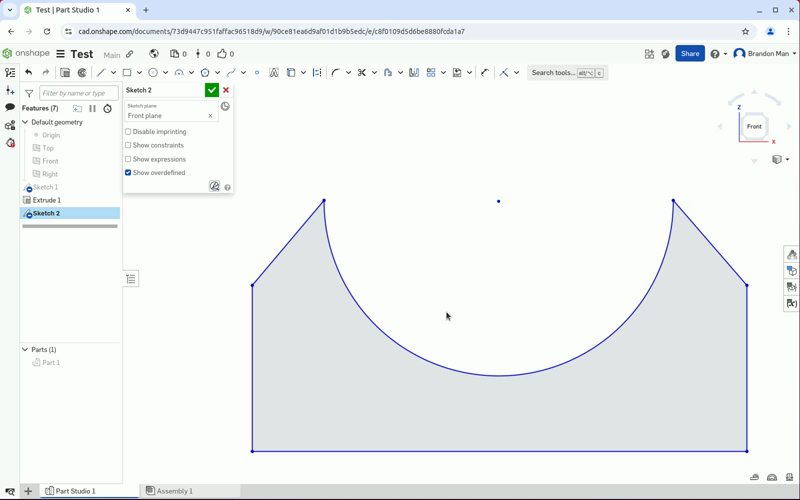
scroll(-6)
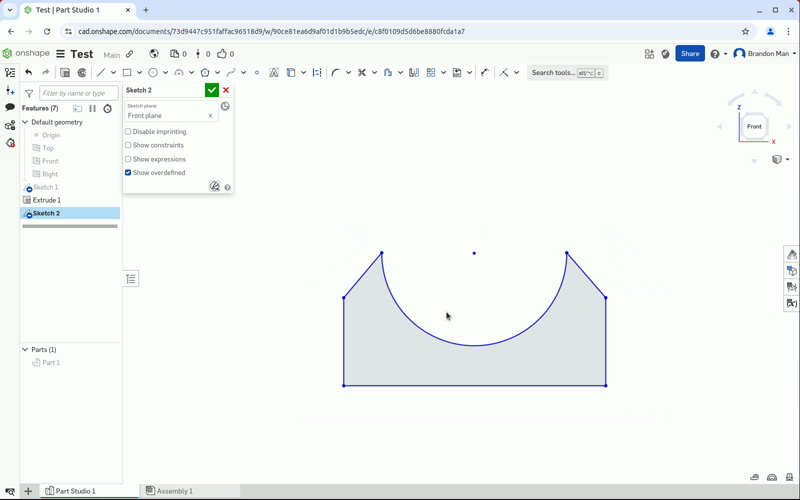
scroll(-6)
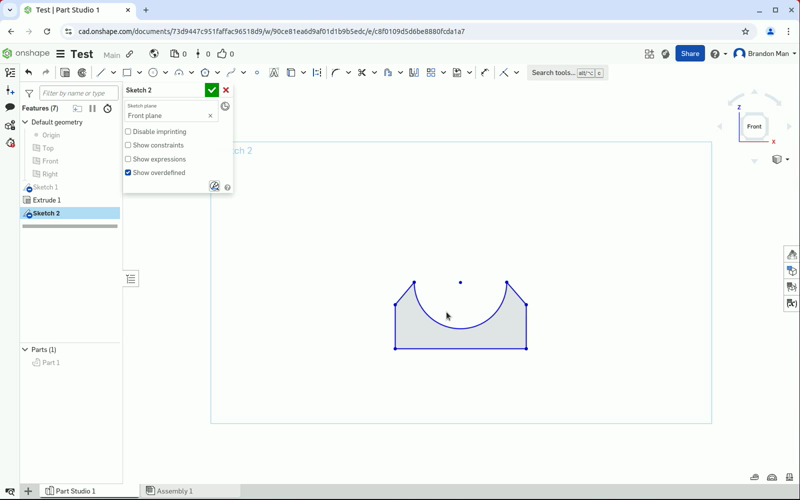
mouse_move(73, 352)
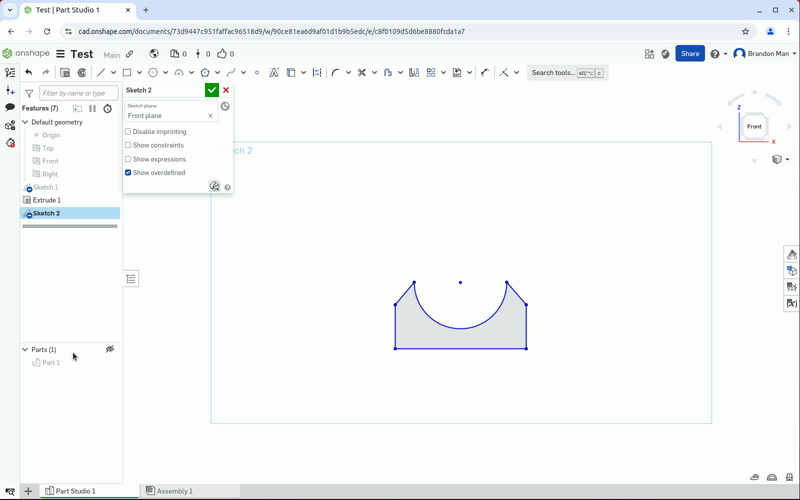
key(shift+y)
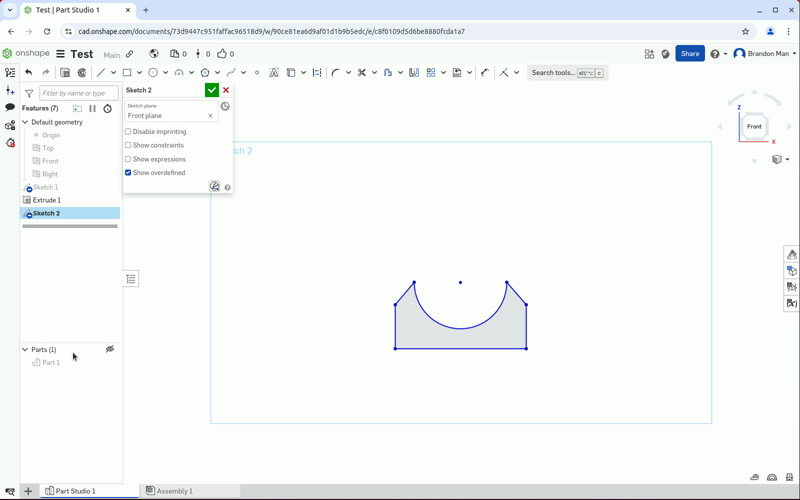
key(shift+e)
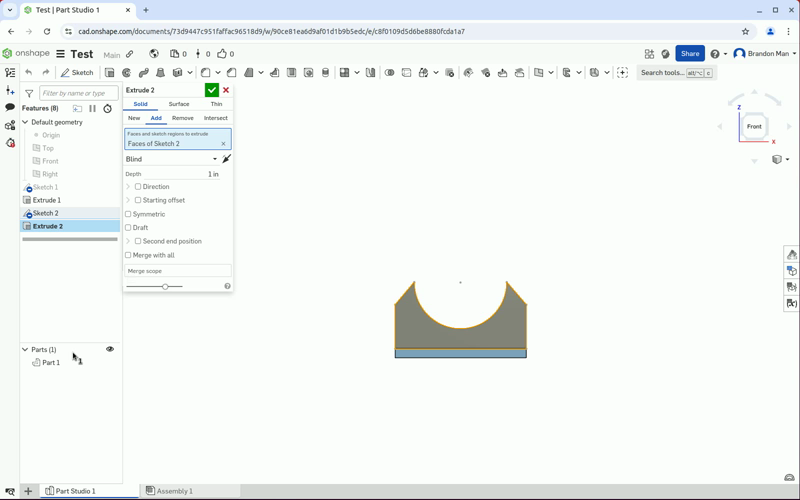
mouse_move(143, 106)
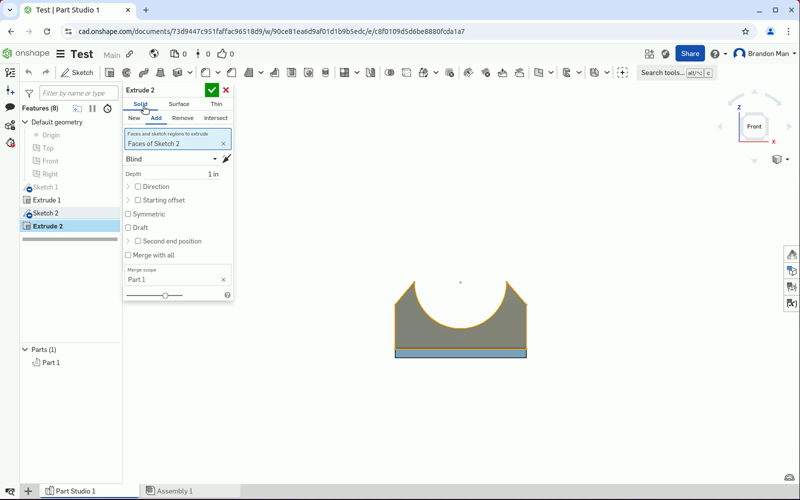
click(143, 106)
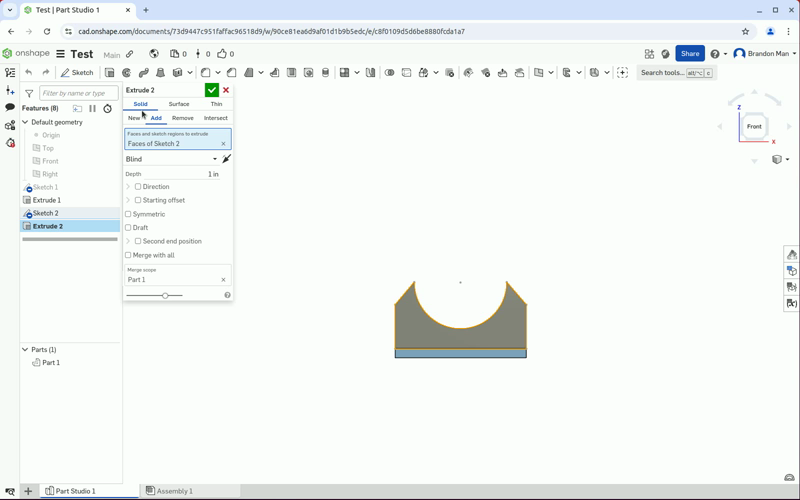
mouse_move(137, 120)
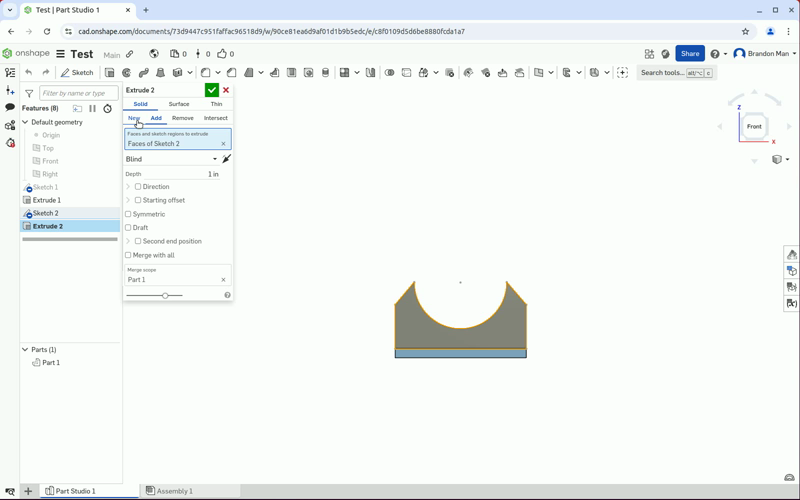
click(137, 120)
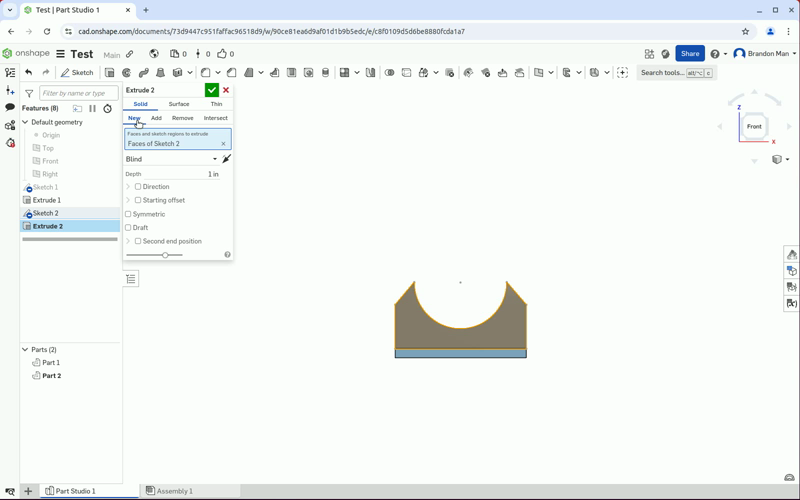
key(tab, 4)
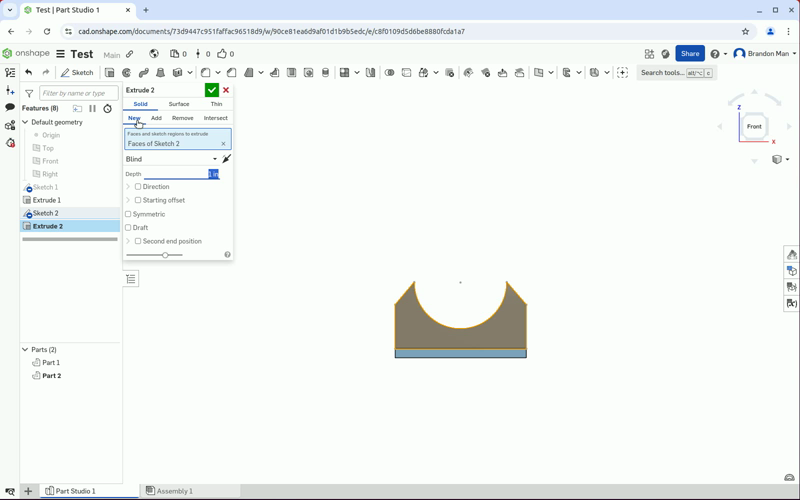
text(1.926)
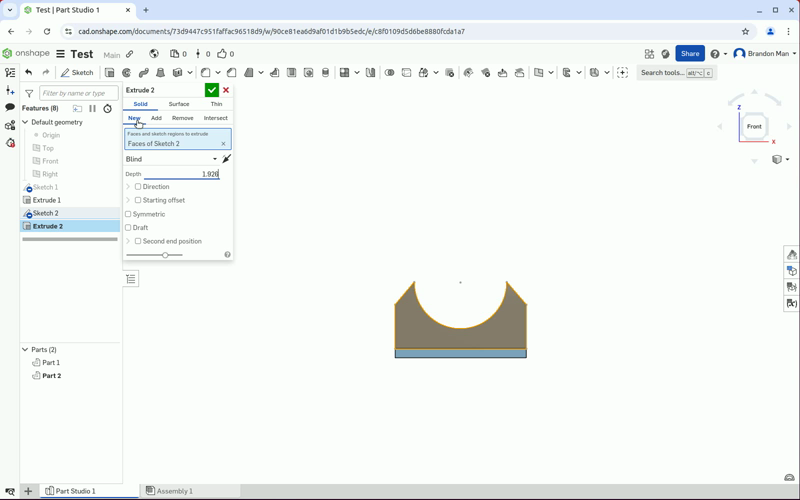
key(enter)
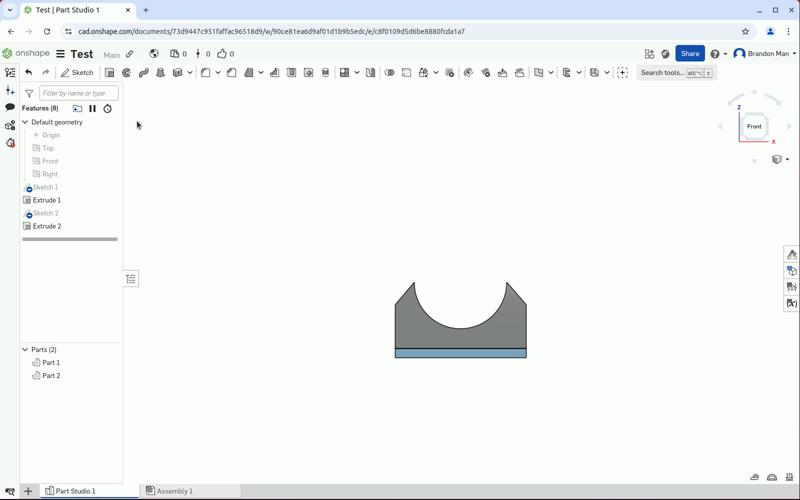
key(shift+h)
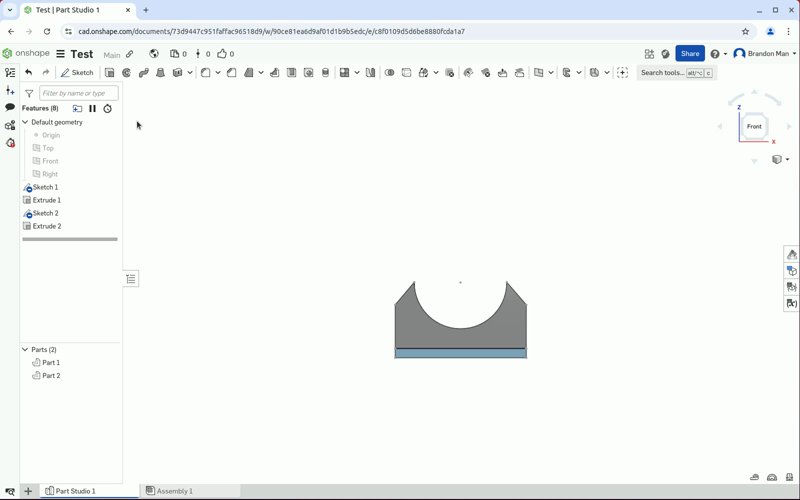
key(shift+h)
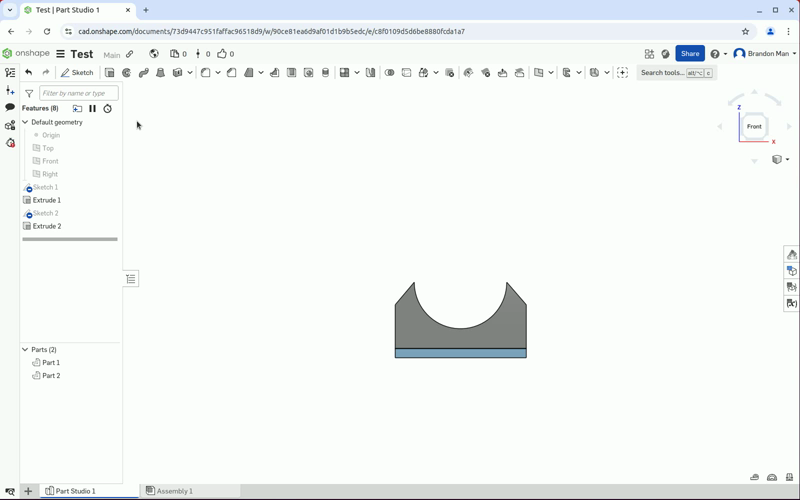
mouse_move(73, 189)
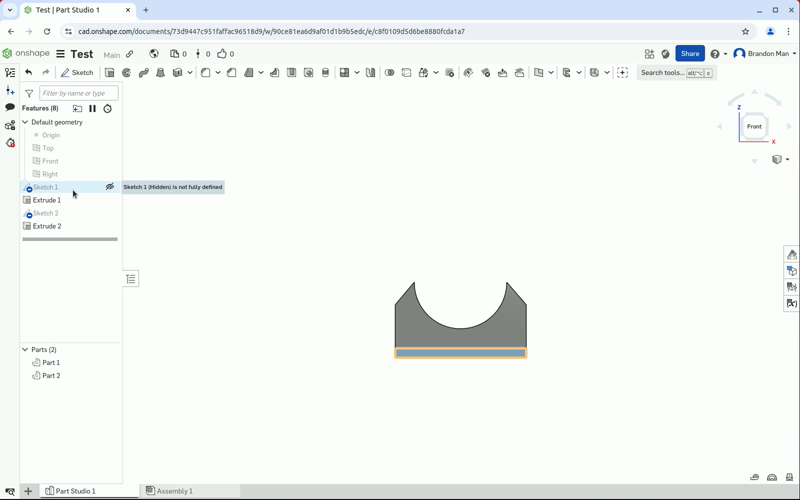
click(73, 189)
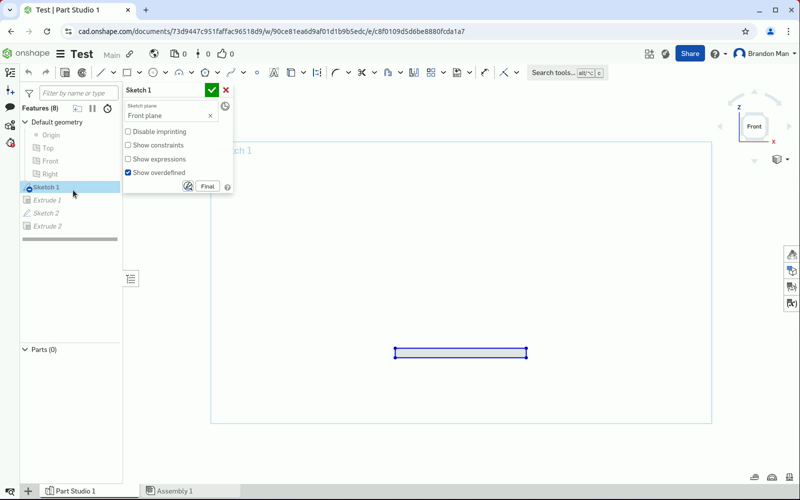
mouse_move(229, 92)
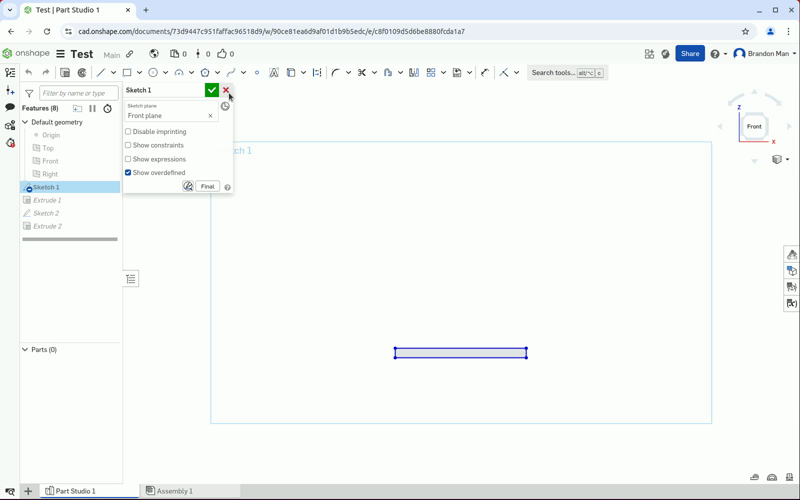
click(229, 92)
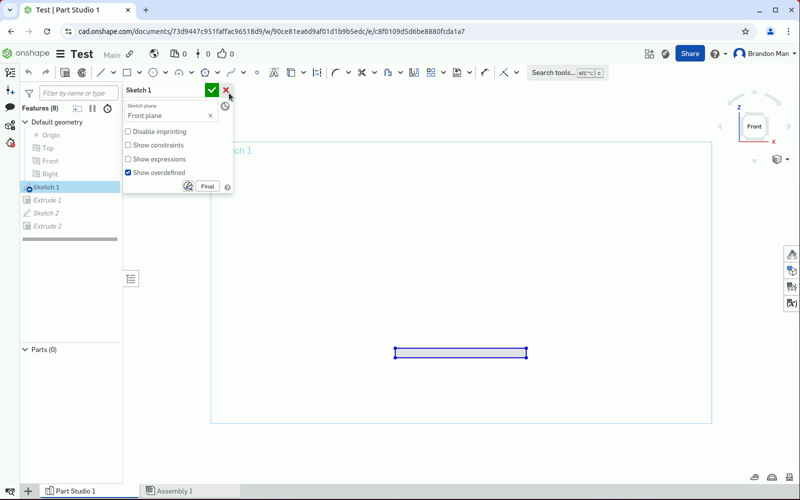
key(shift+s)
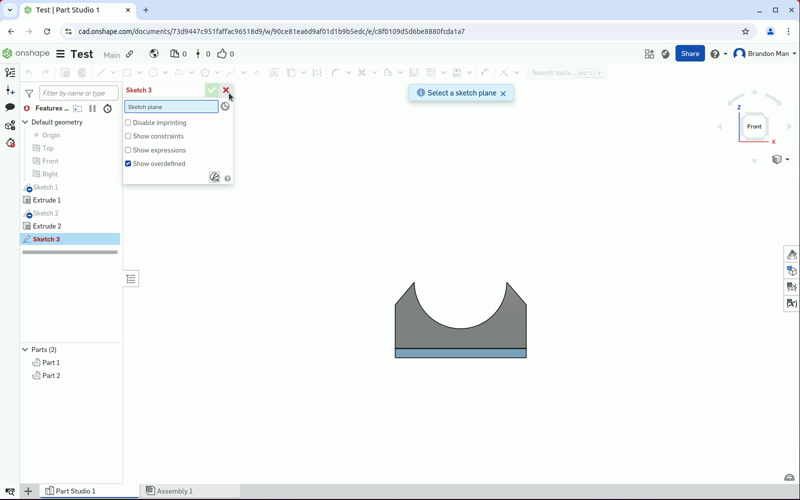
mouse_move(73, 163)
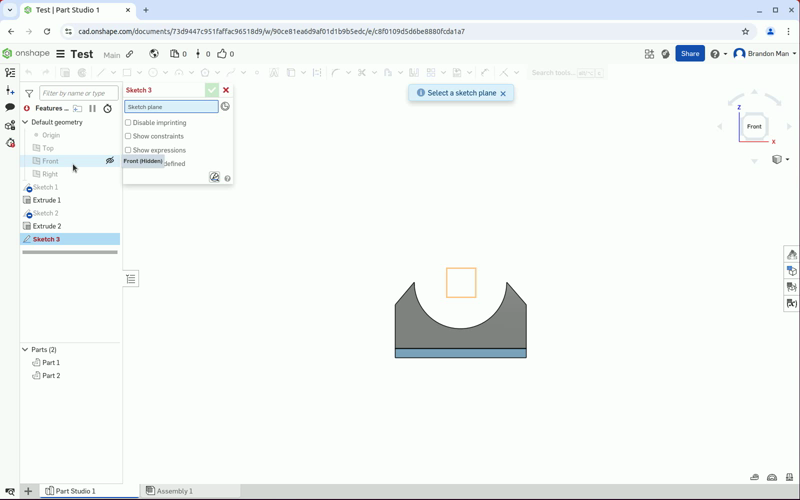
click(73, 163)
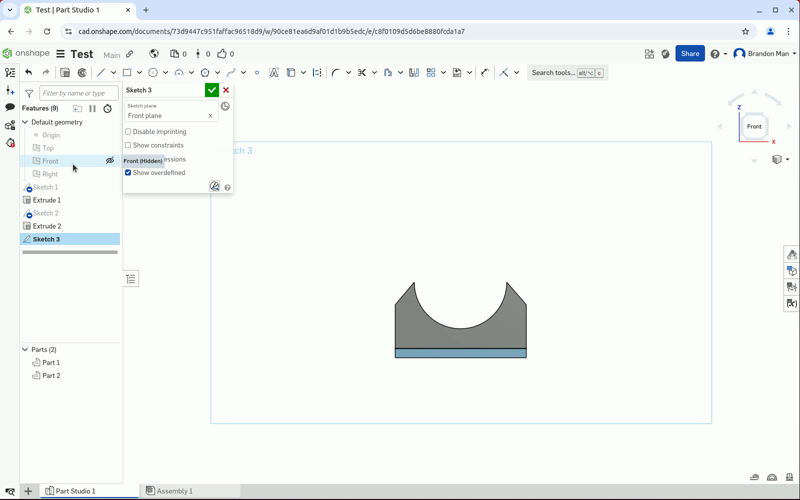
mouse_move(73, 352)
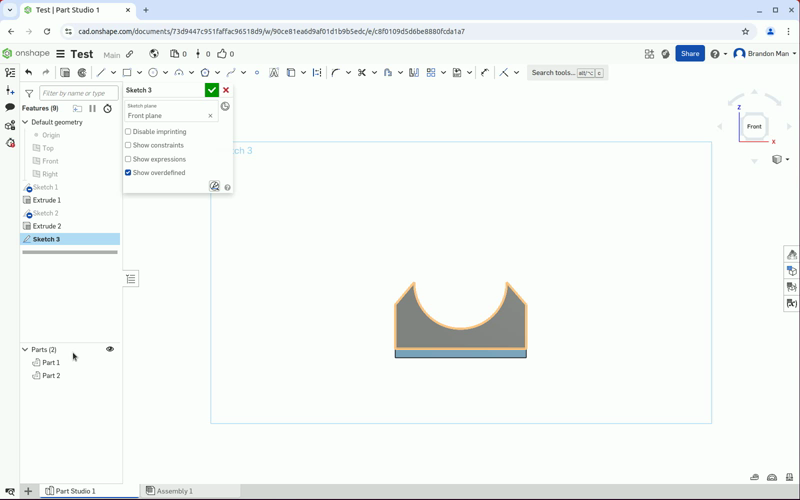
key(y)
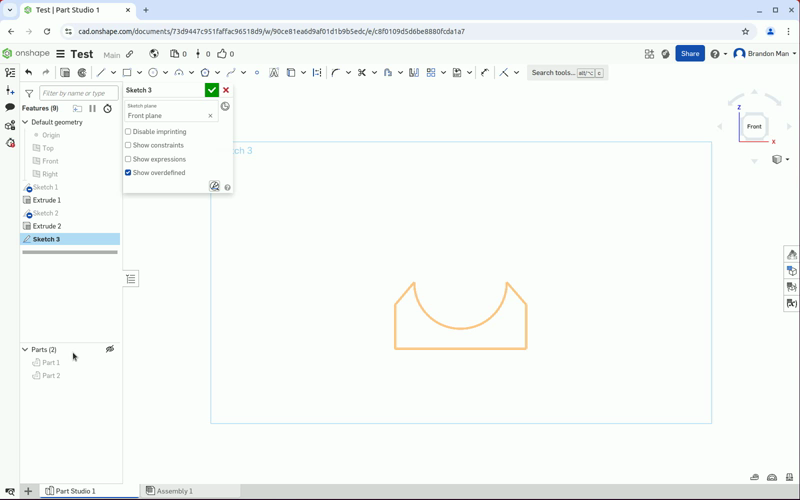
key(c)
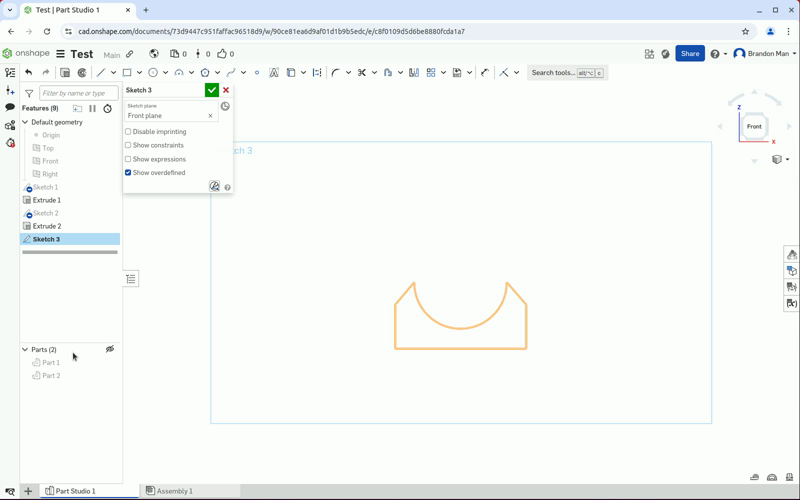
key_down(shift)
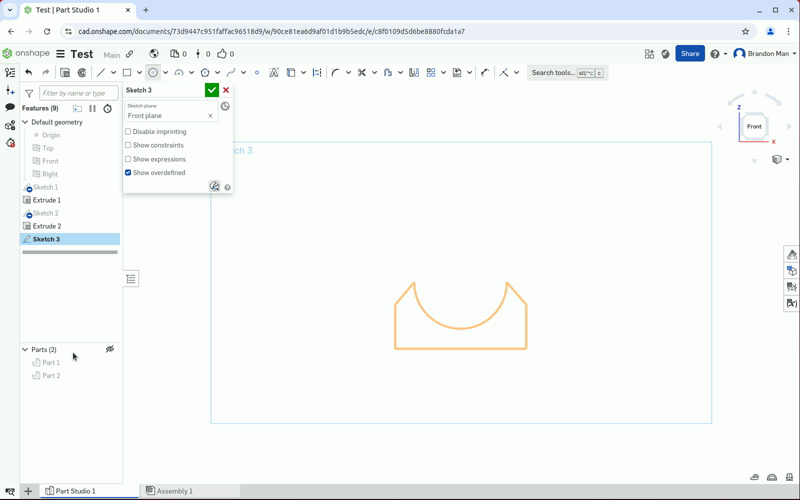
mouse_move(461, 282)
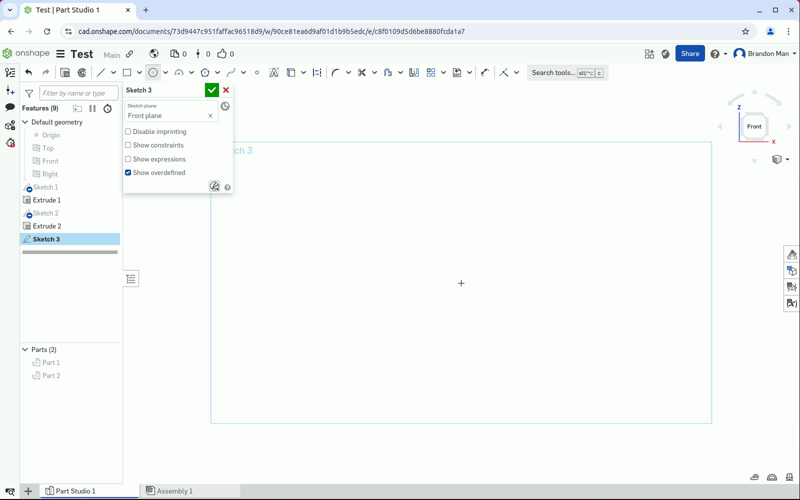
click(461, 282)
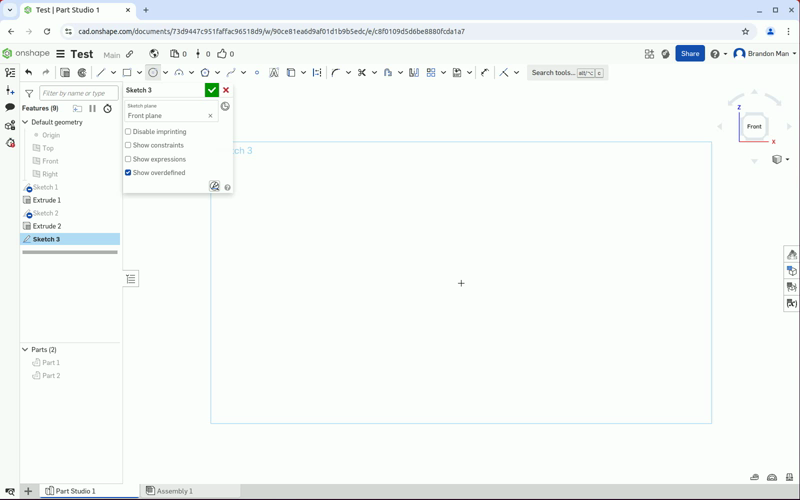
key_up(shift)
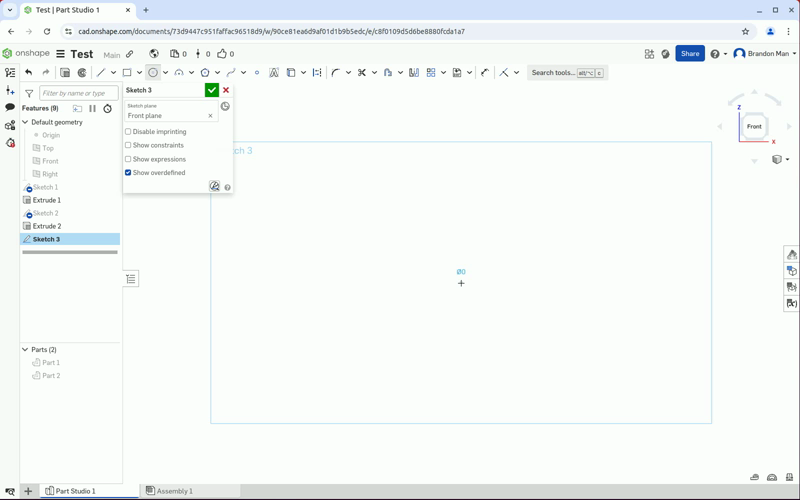
mouse_move(508, 282)
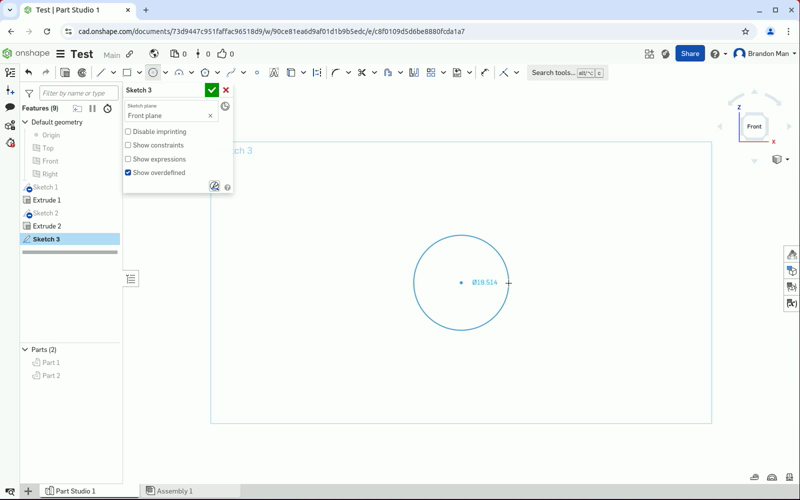
click(508, 282)
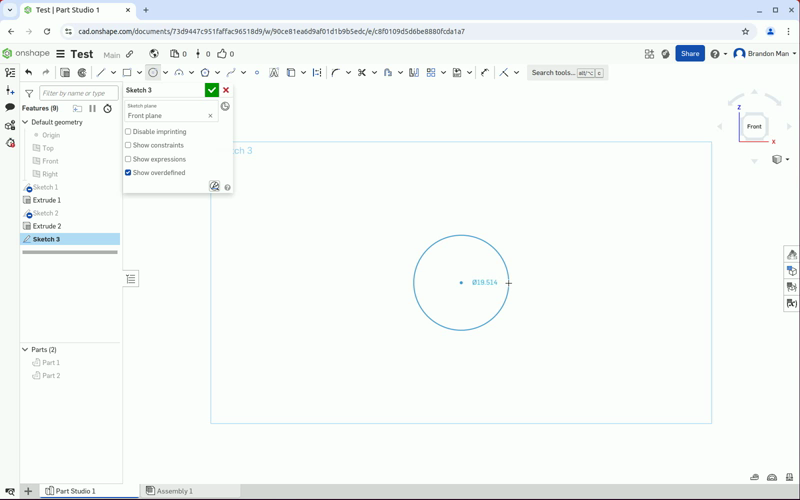
key(esc)
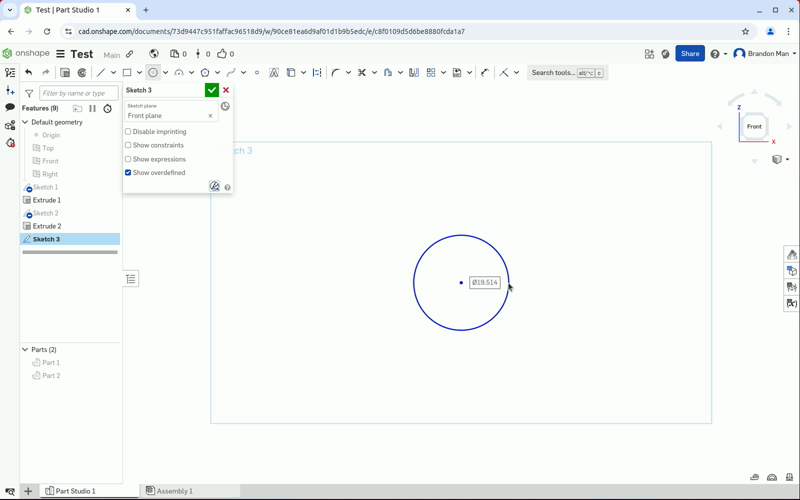
key(c)
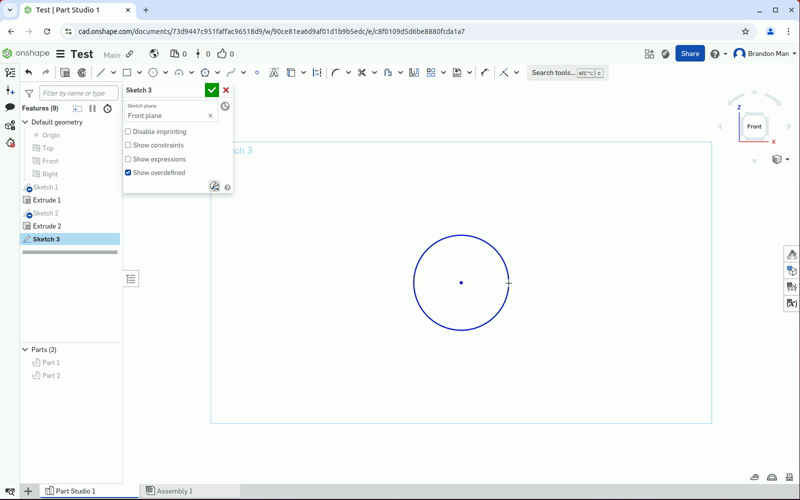
key_down(shift)
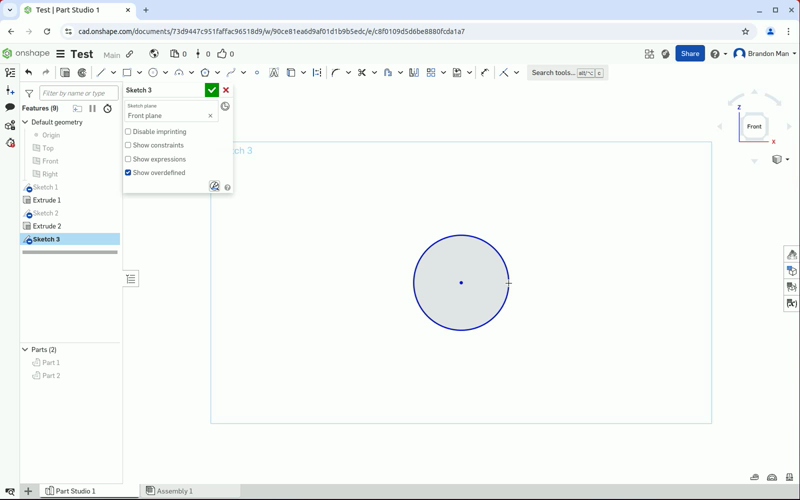
mouse_move(423, 282)
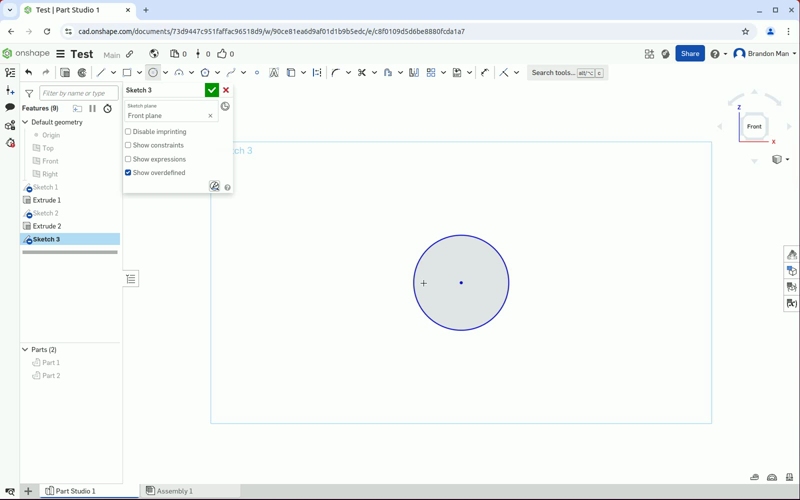
click(423, 282)
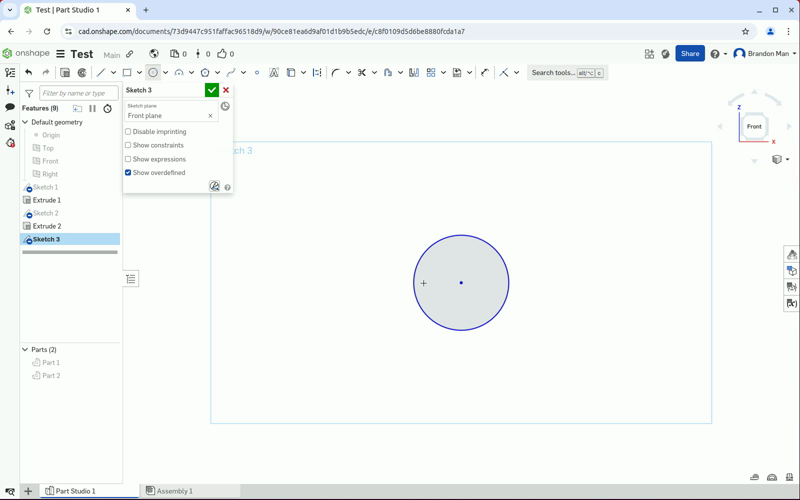
key_up(shift)
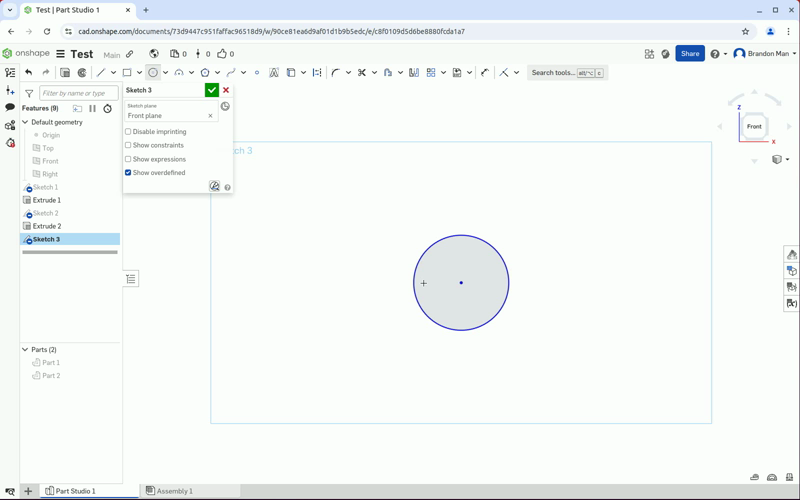
mouse_move(427, 282)
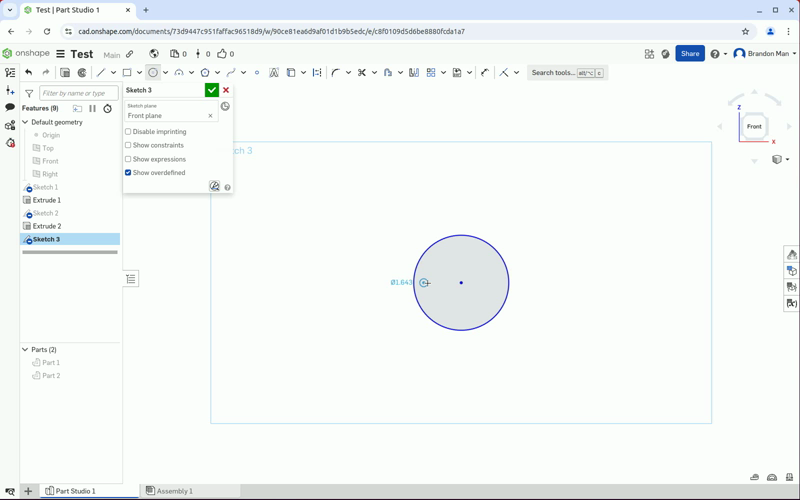
click(427, 282)
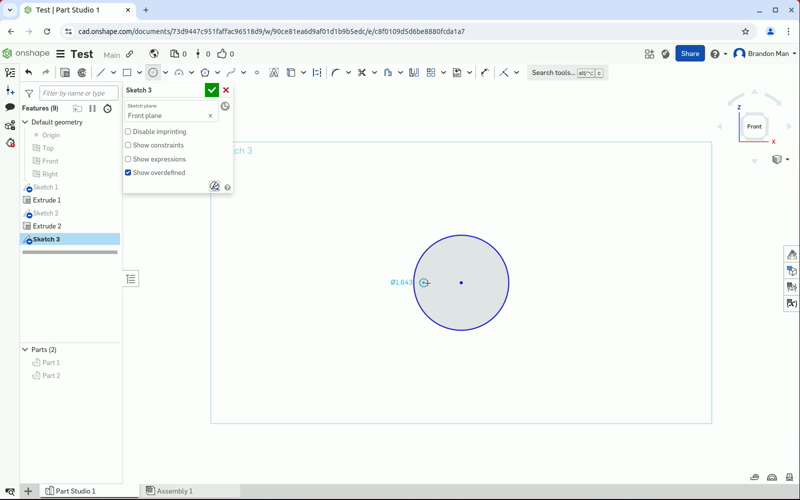
key(esc)
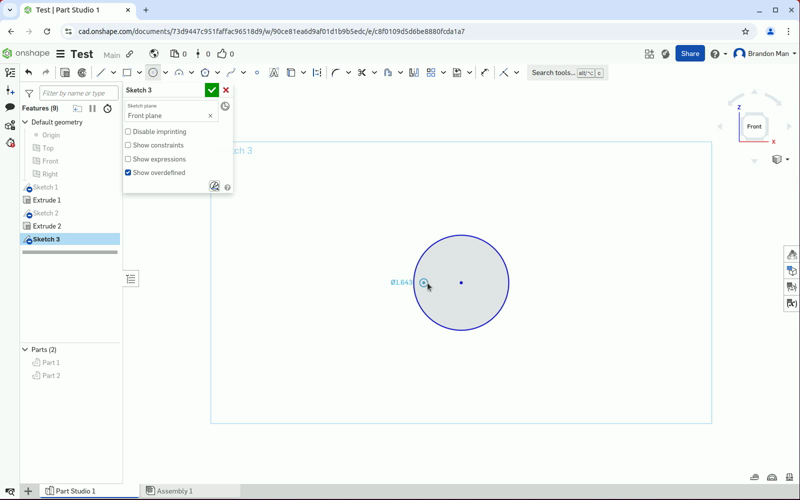
key(c)
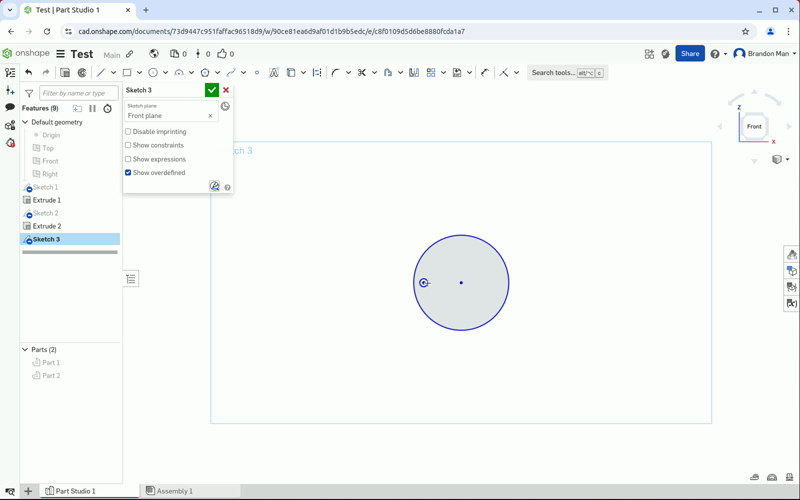
key_down(shift)
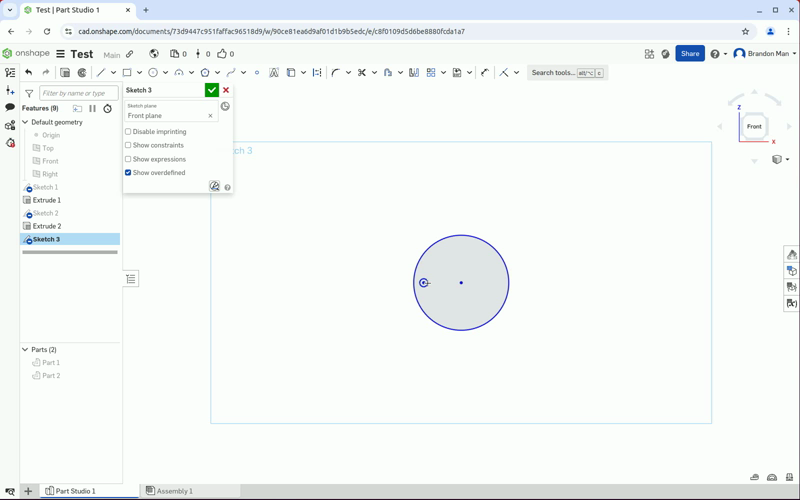
mouse_move(461, 282)
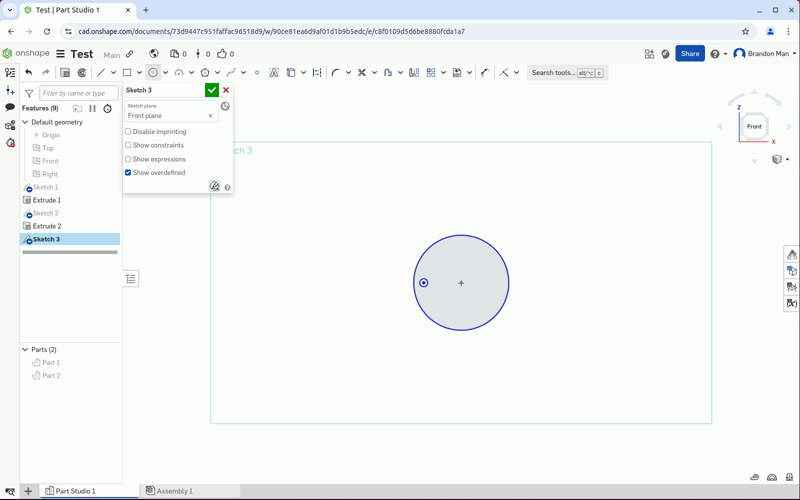
click(461, 282)
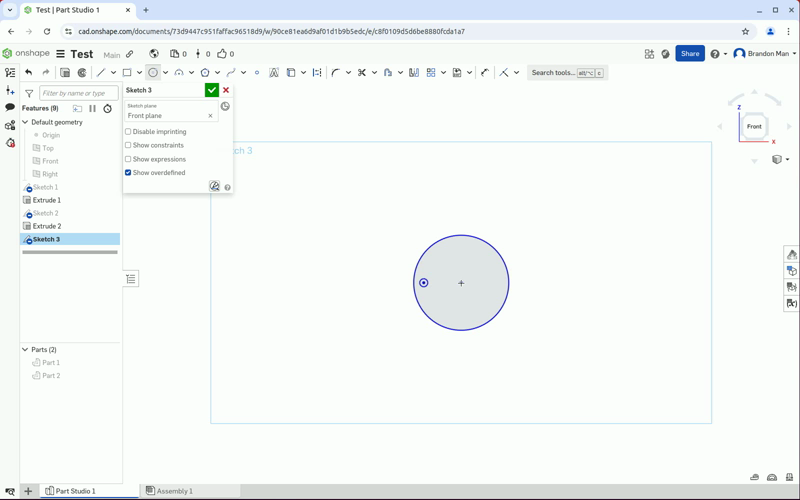
key_up(shift)
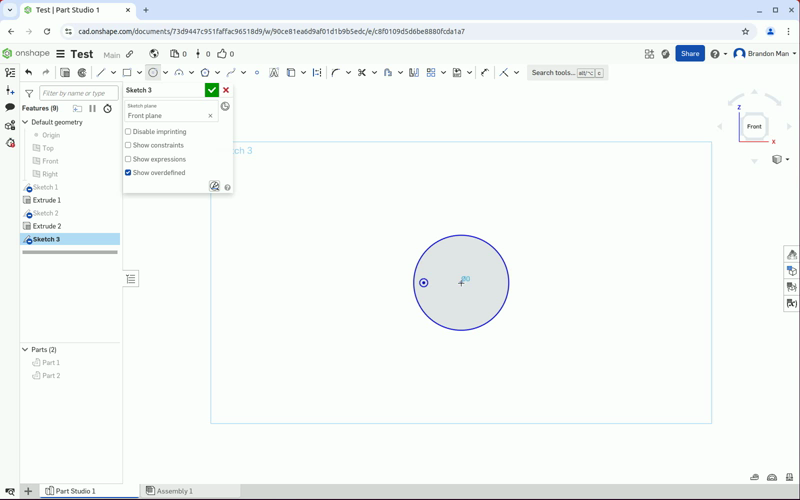
mouse_move(480, 282)
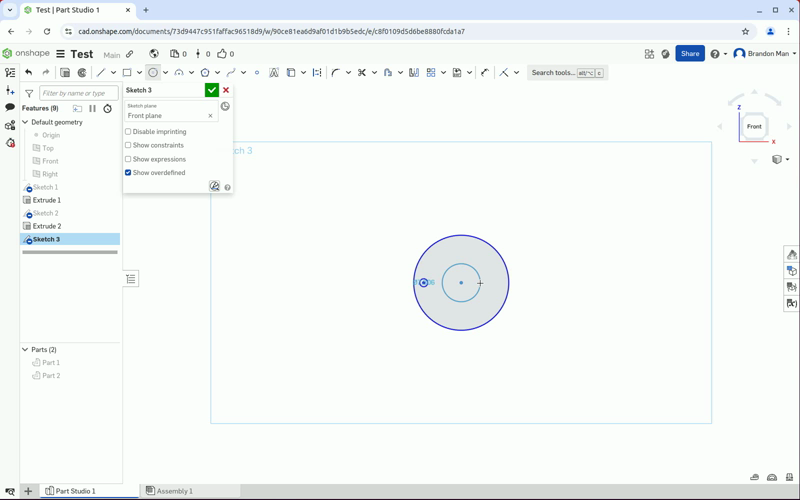
click(480, 282)
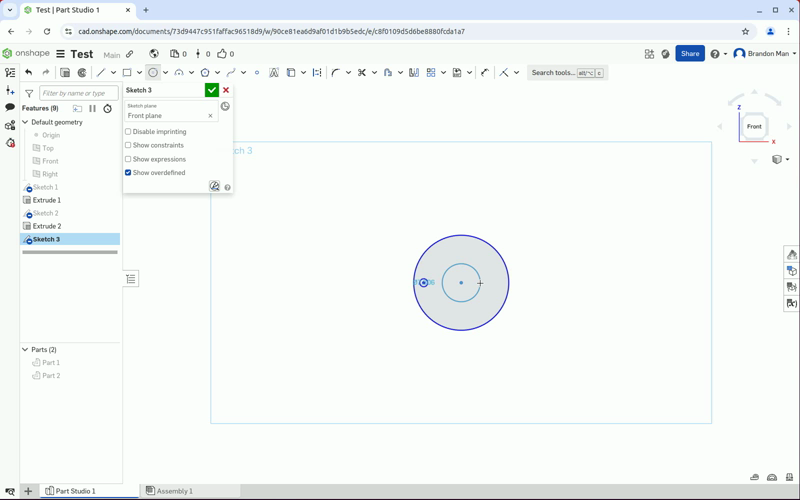
key(esc)
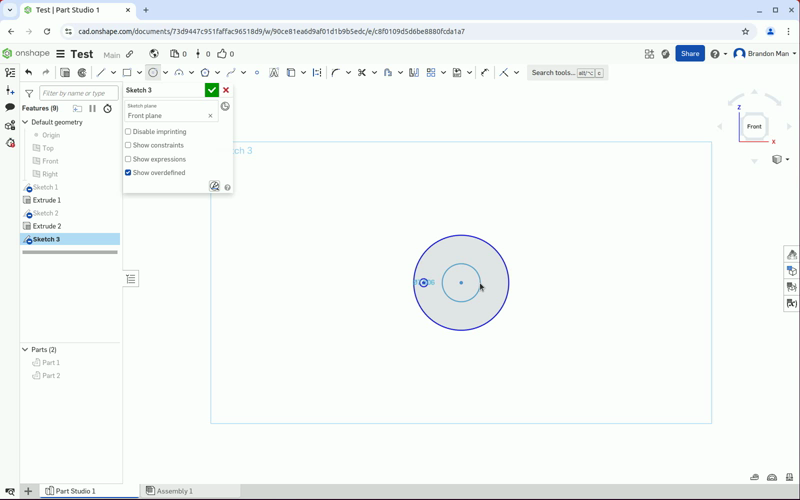
key(c)
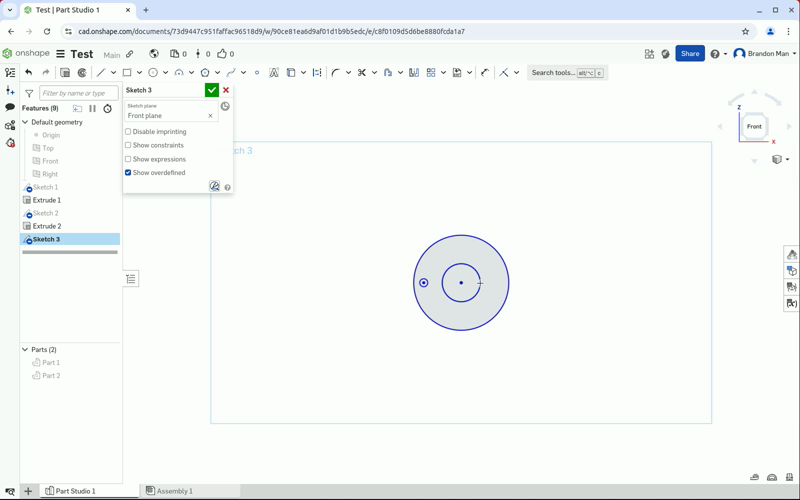
key_down(shift)
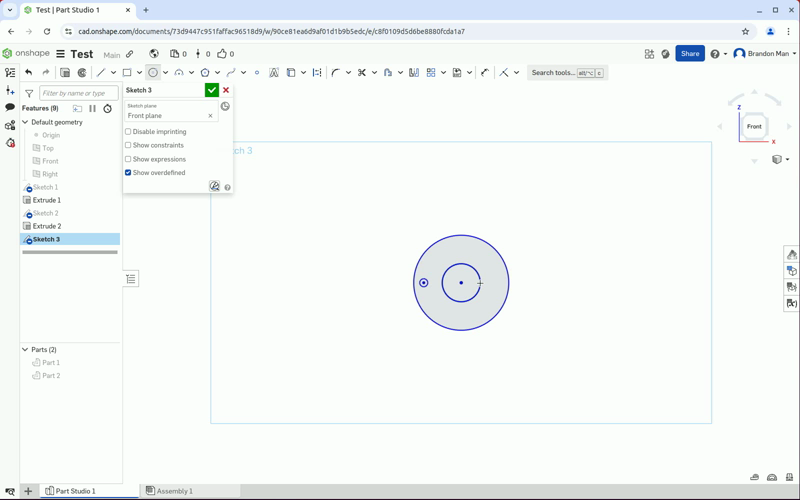
mouse_move(498, 282)
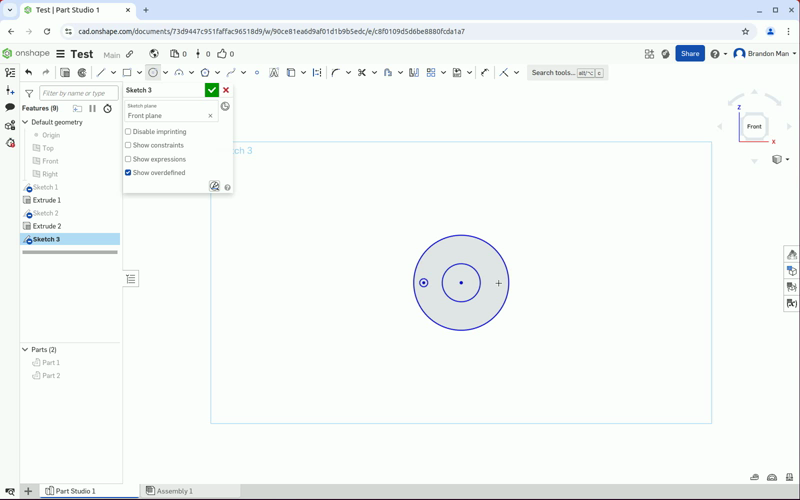
click(498, 282)
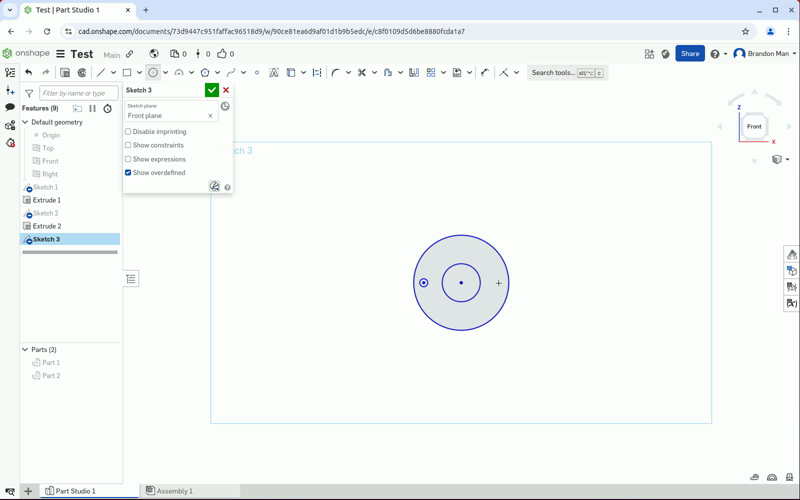
key_up(shift)
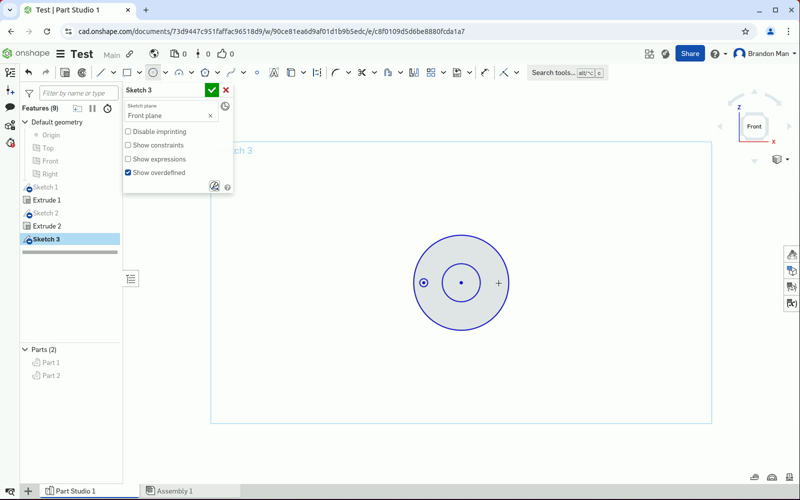
mouse_move(502, 282)
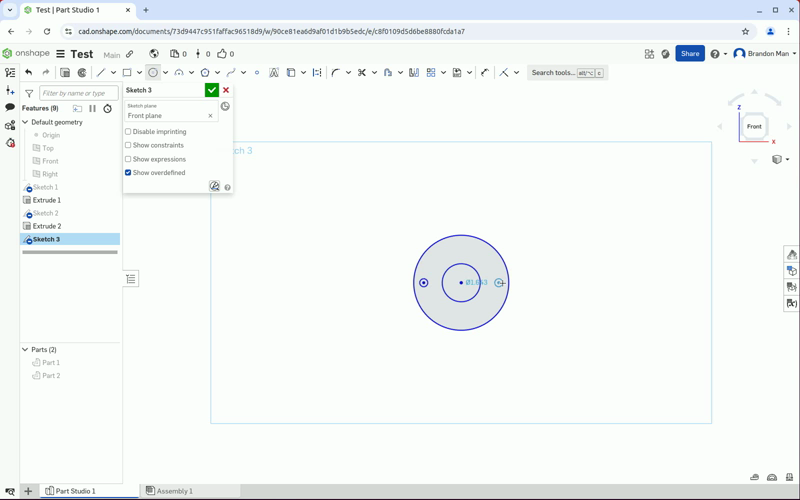
click(502, 282)
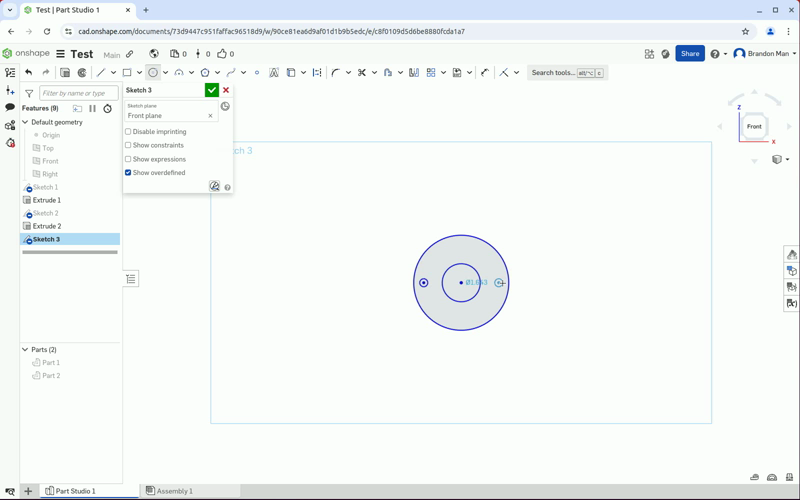
key(esc)
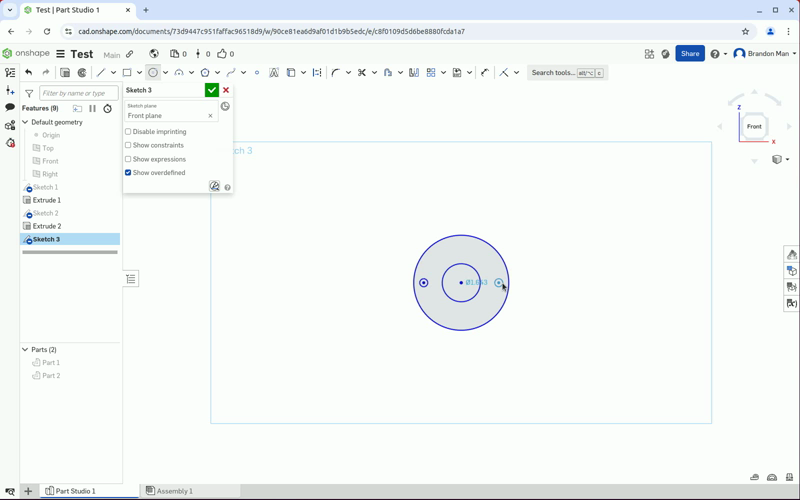
mouse_move(488, 291)
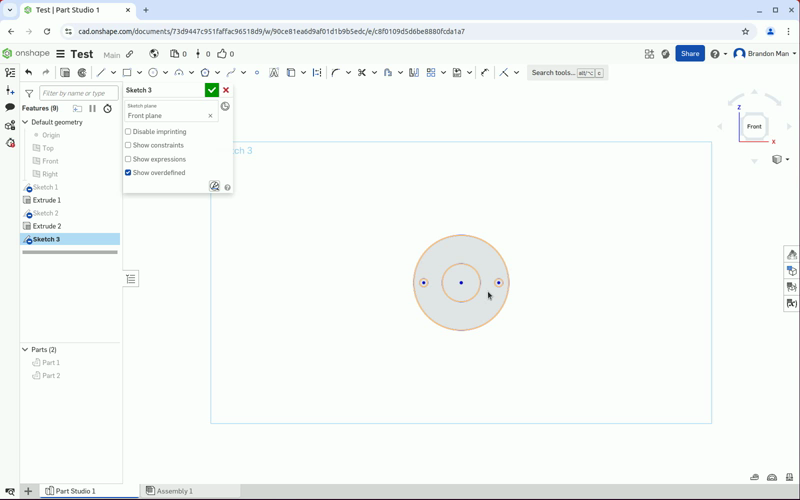
click(488, 291)
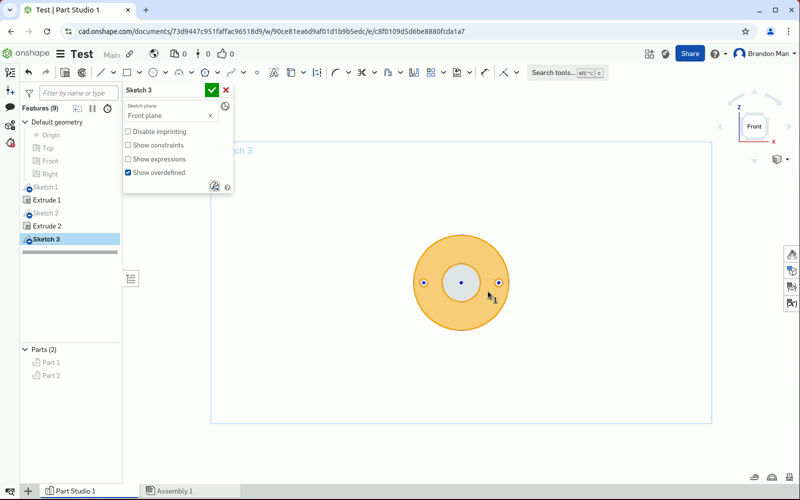
mouse_move(73, 352)
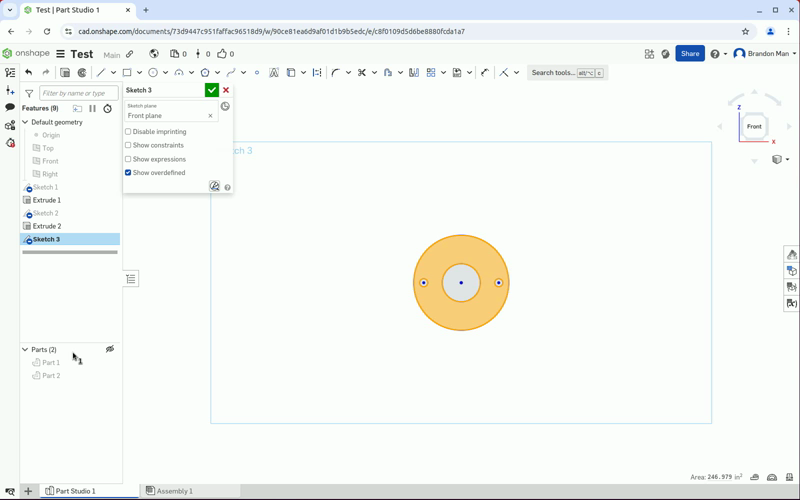
key(shift+y)
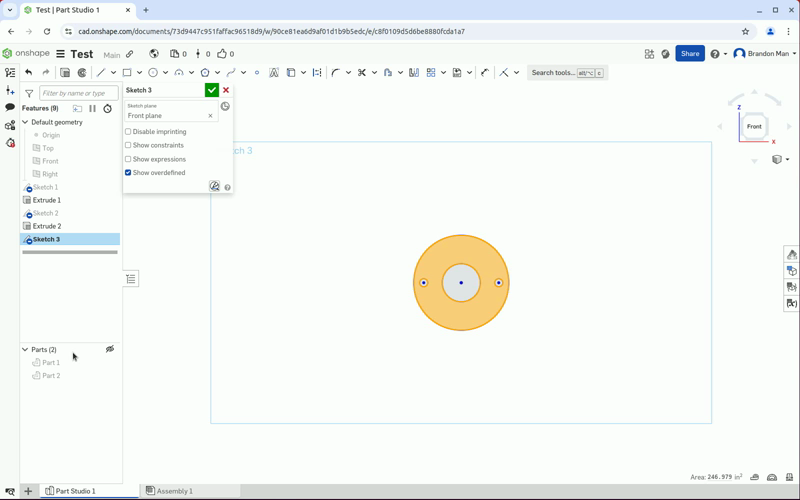
key(shift+e)
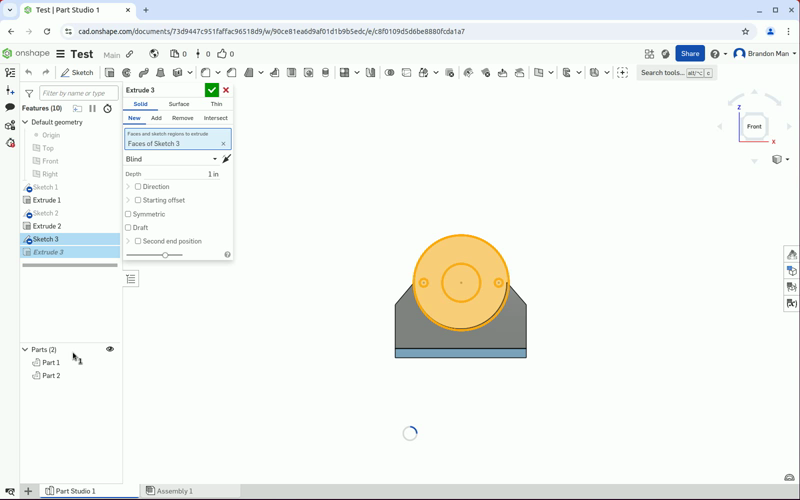
mouse_move(143, 106)
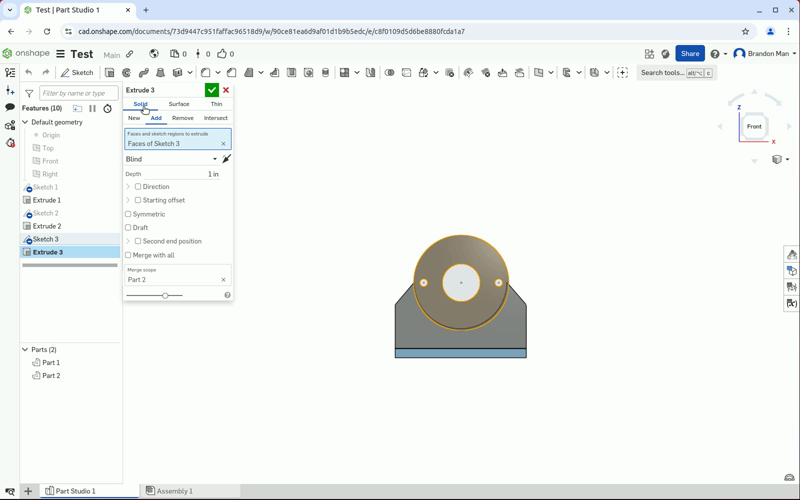
click(143, 106)
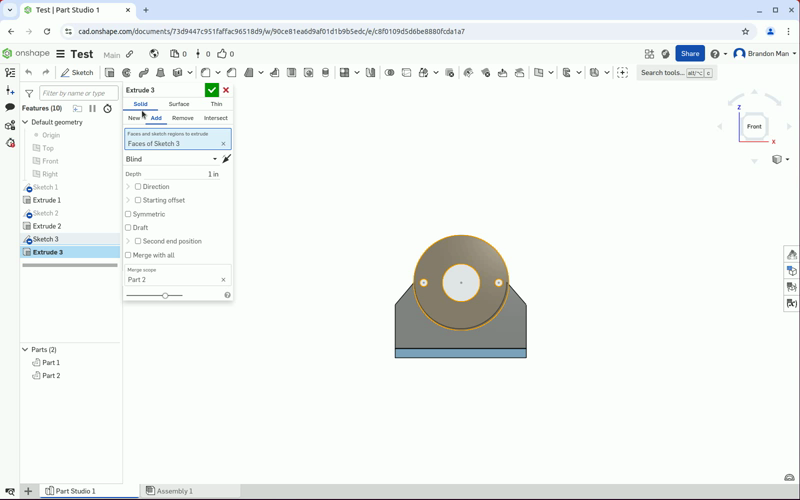
mouse_move(137, 120)
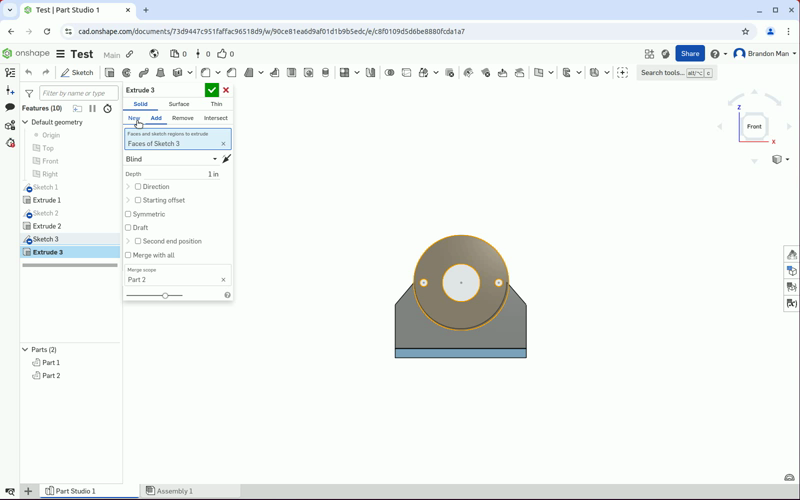
click(137, 120)
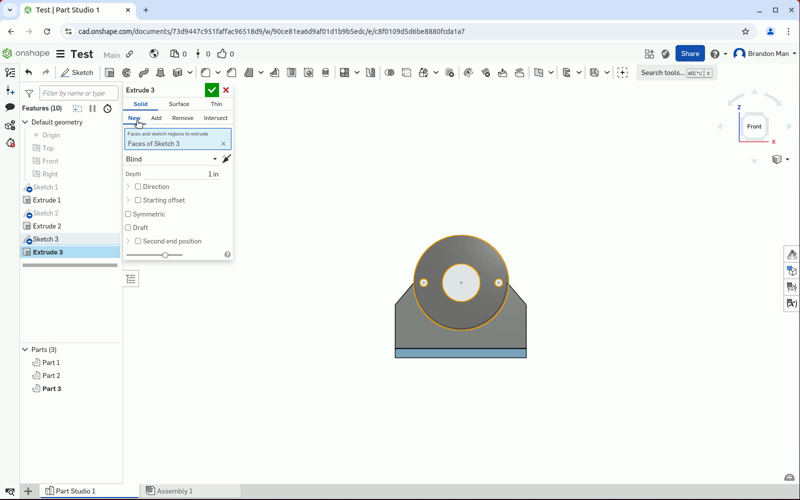
key(tab, 4)
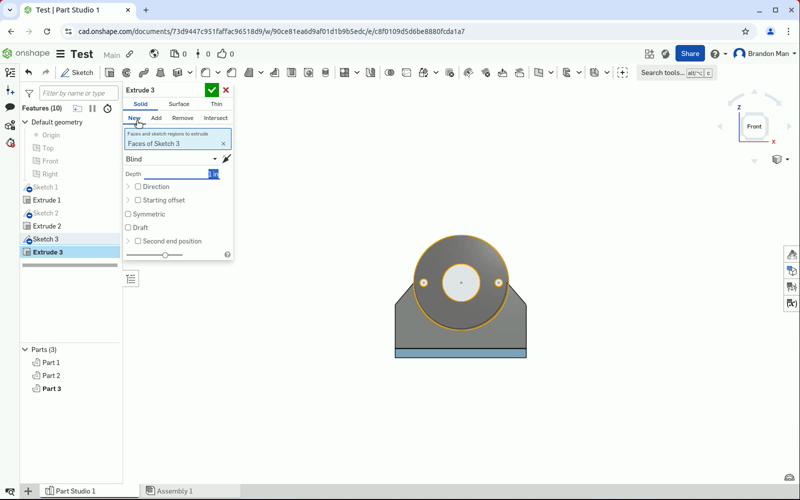
text(1.926)
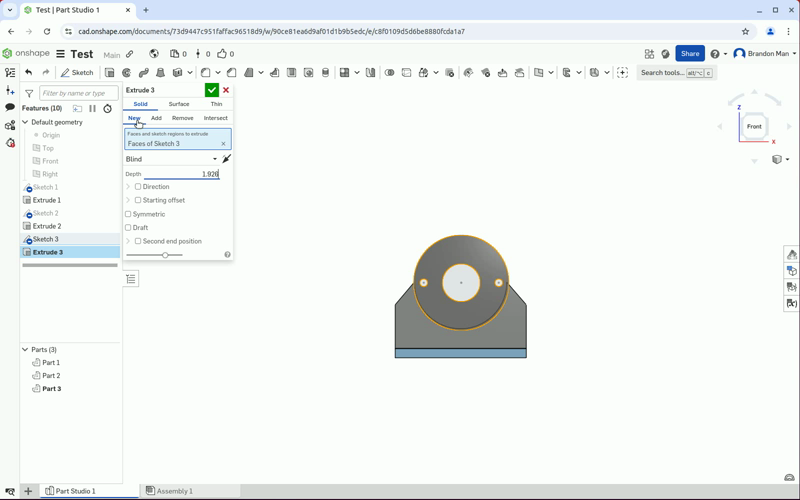
key(enter)
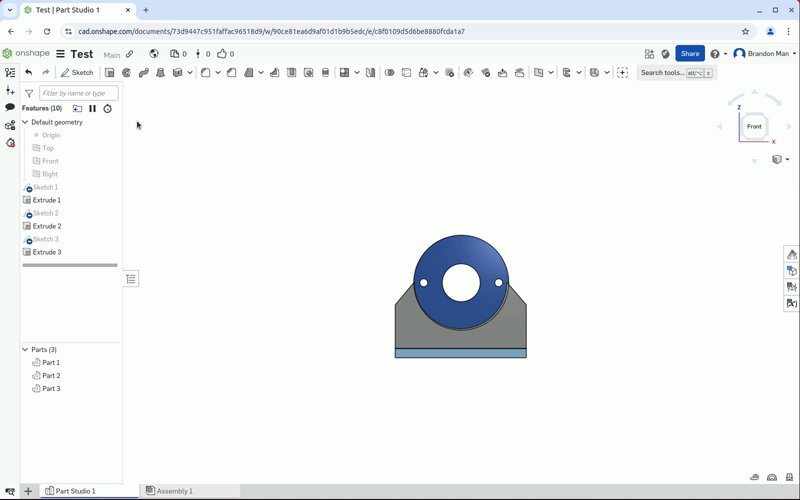
key(shift+h)
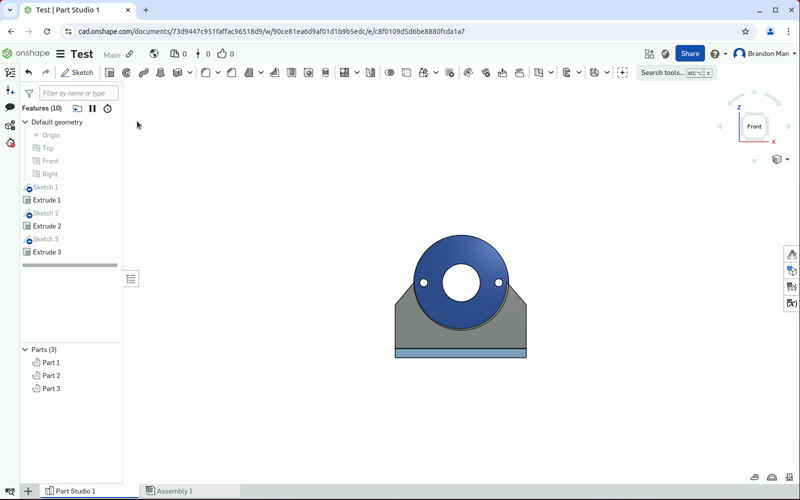
key(shift+h)
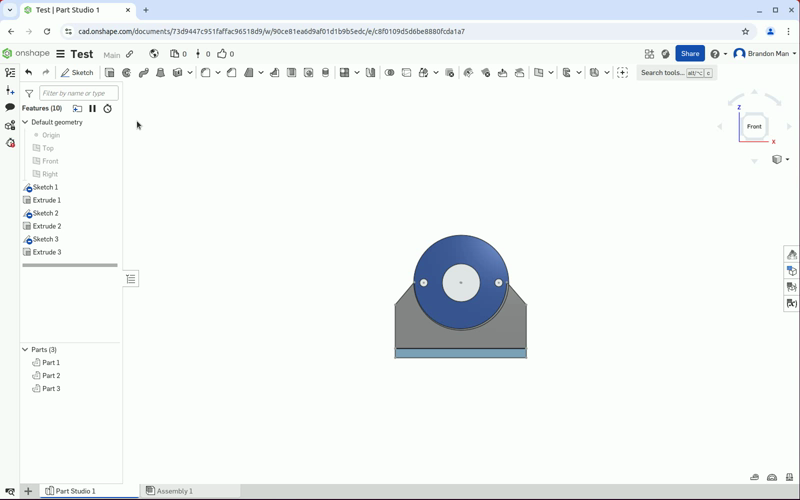
key(shift+7)
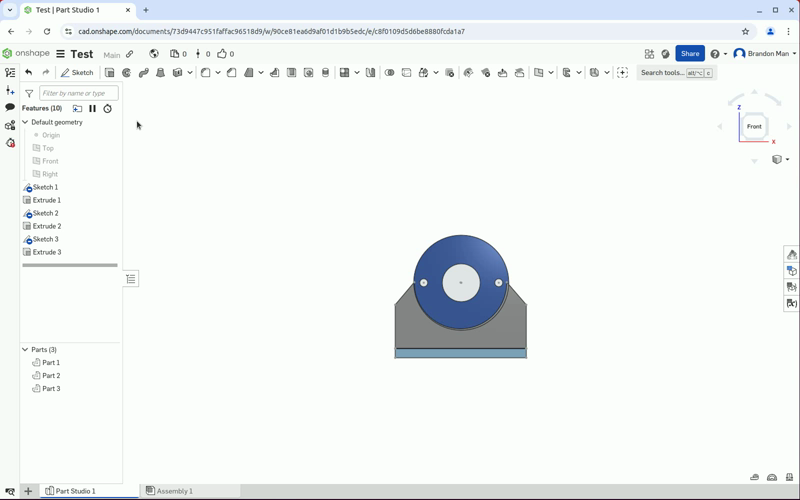
key(left, 2)
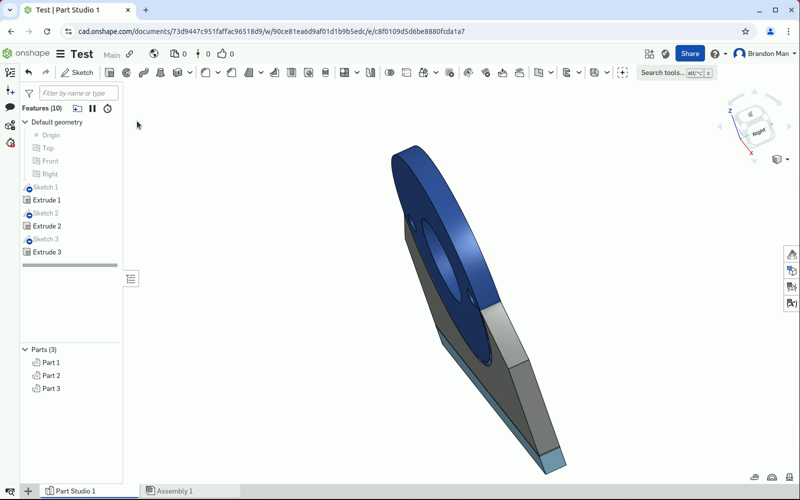
key(down, 2)
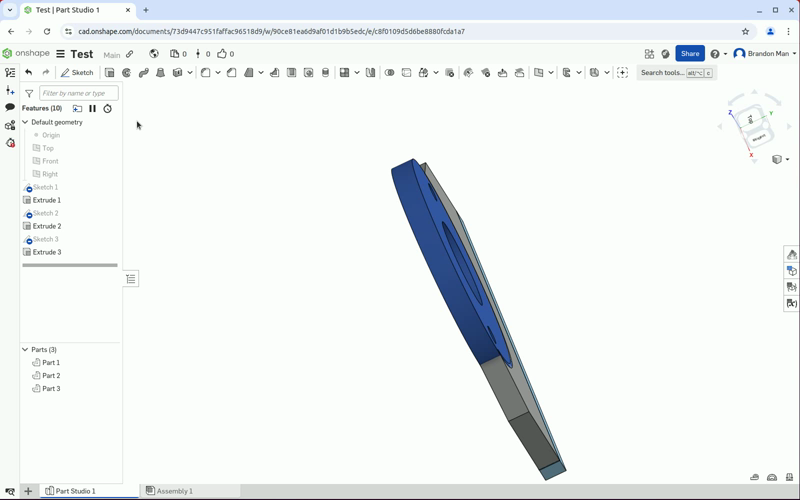
key(up, 2)
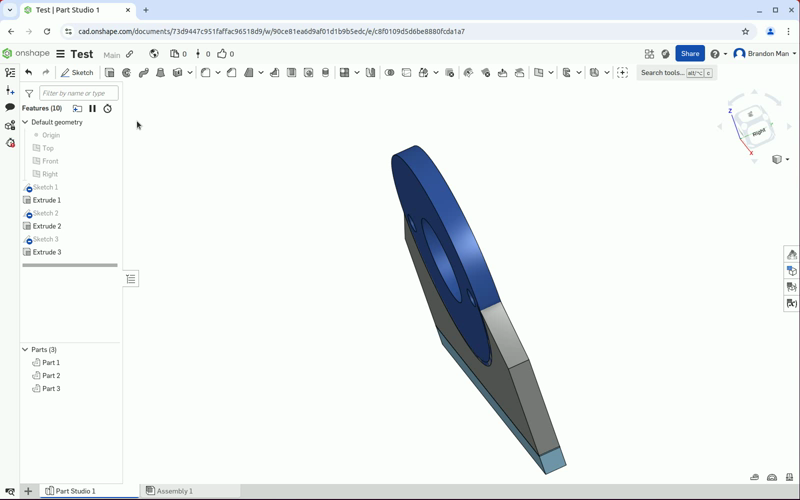
key(right, 2)
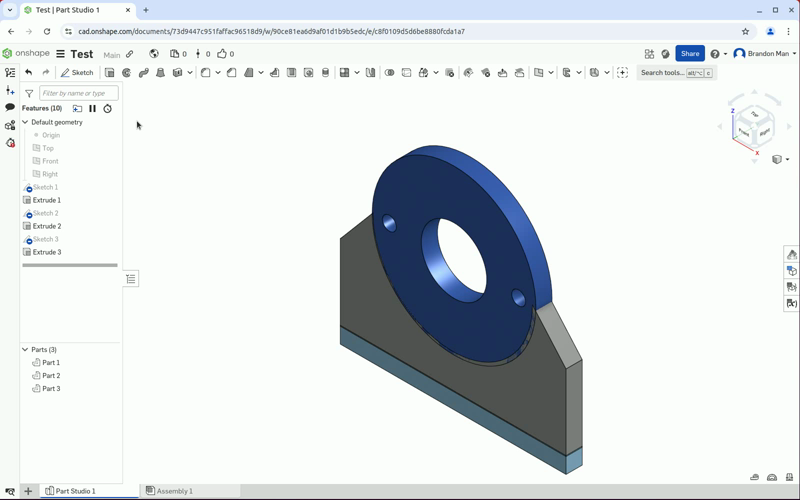
mouse_move(73, 189)
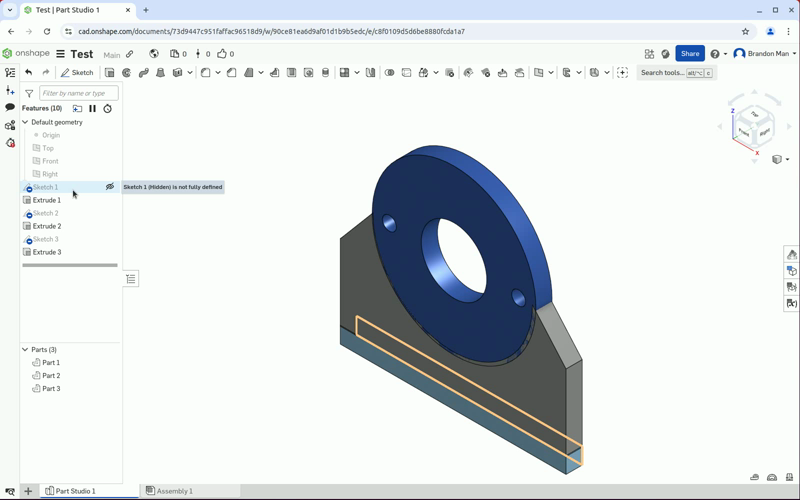
click(73, 189)